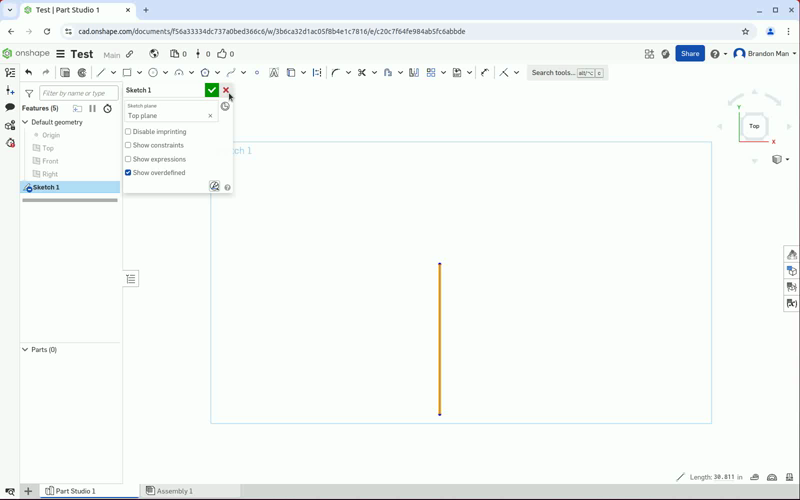
key(shift+h)
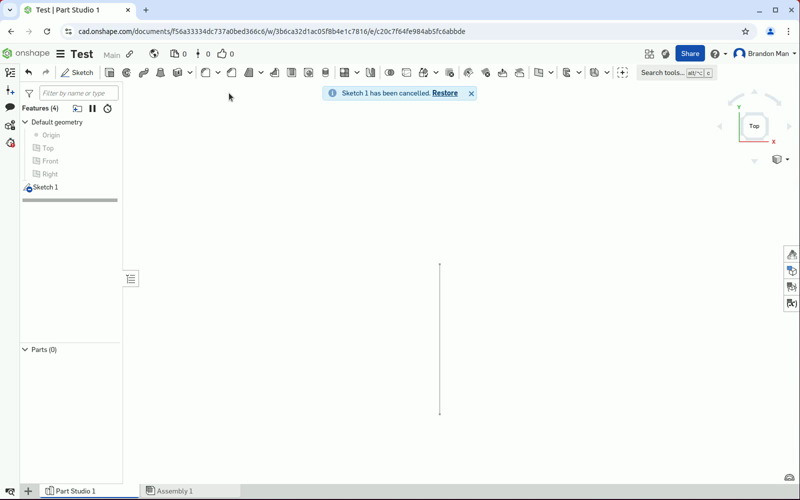
mouse_move(73, 352)
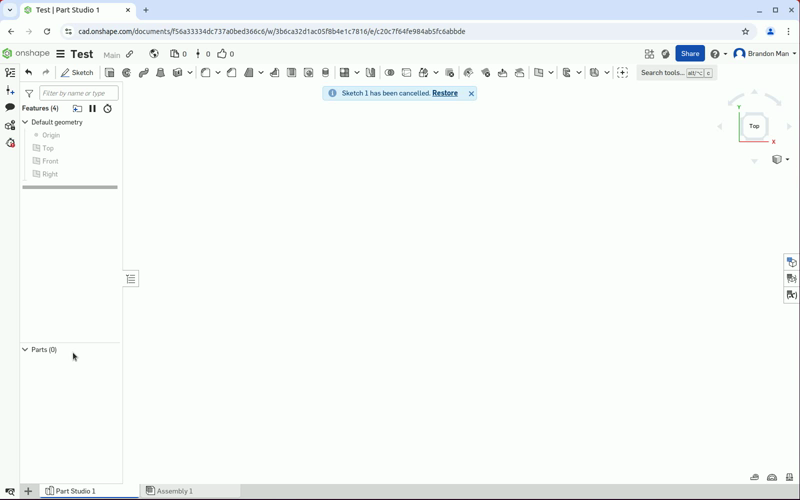
key(y)
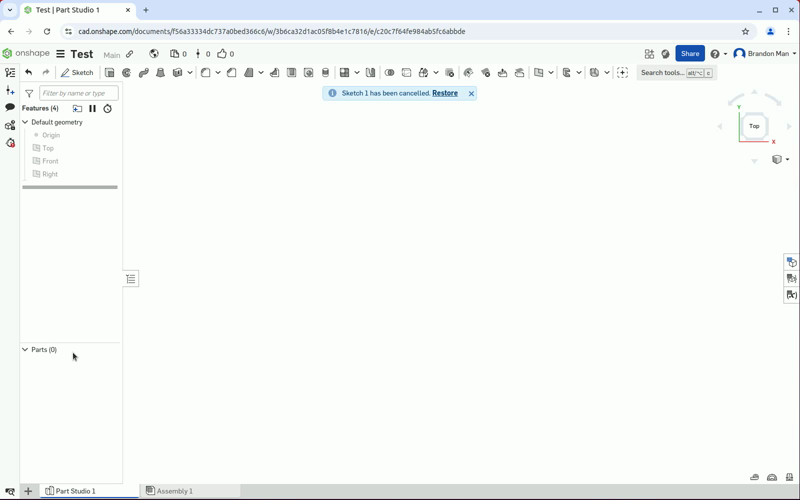
key(shift+p)
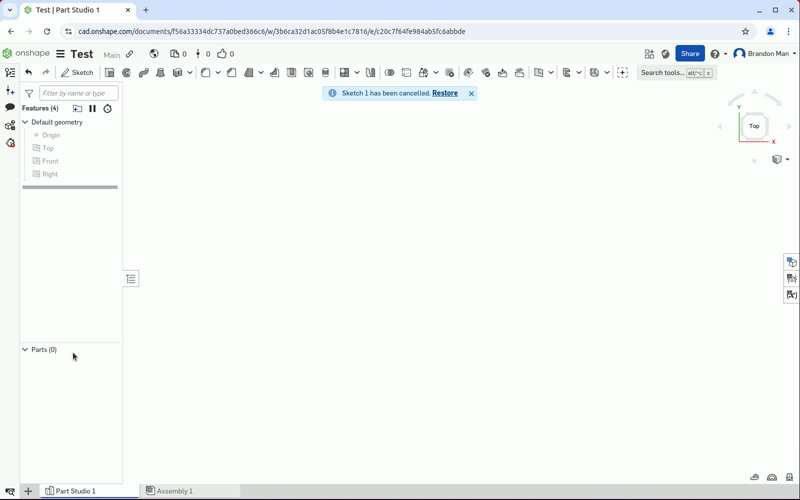
key(space)
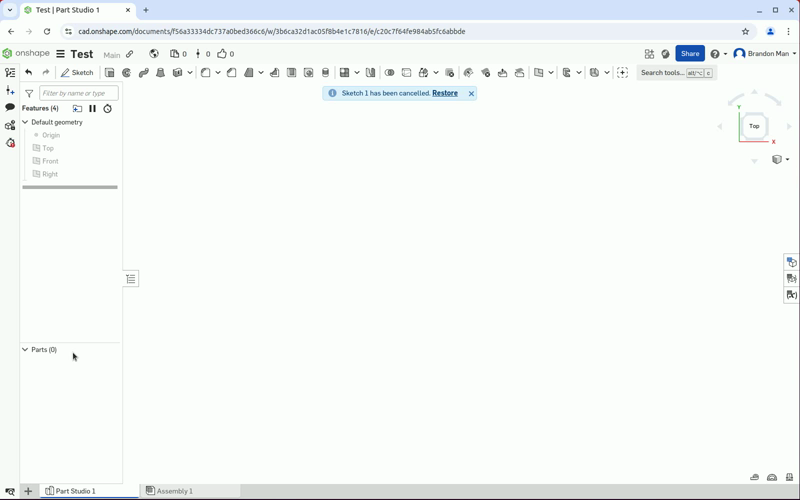
key_down(shift)
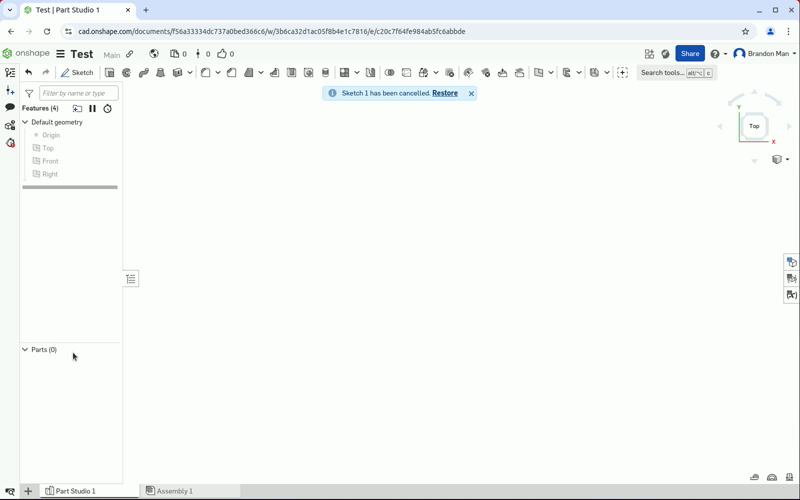
key(up)
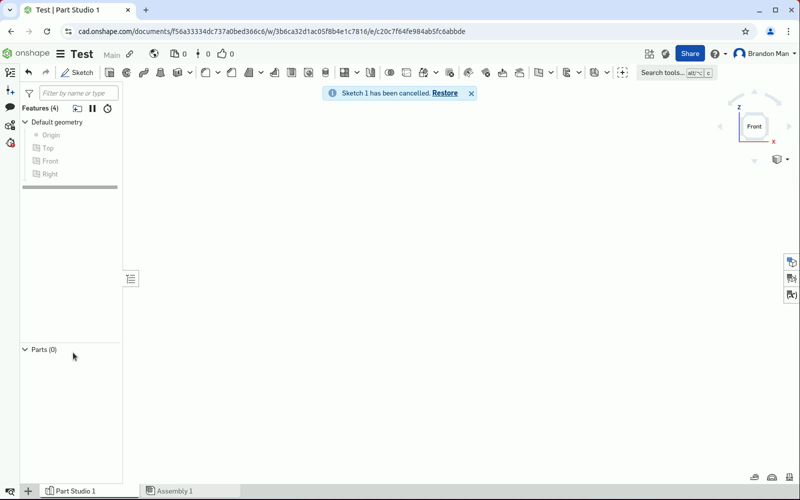
key_up(shift)
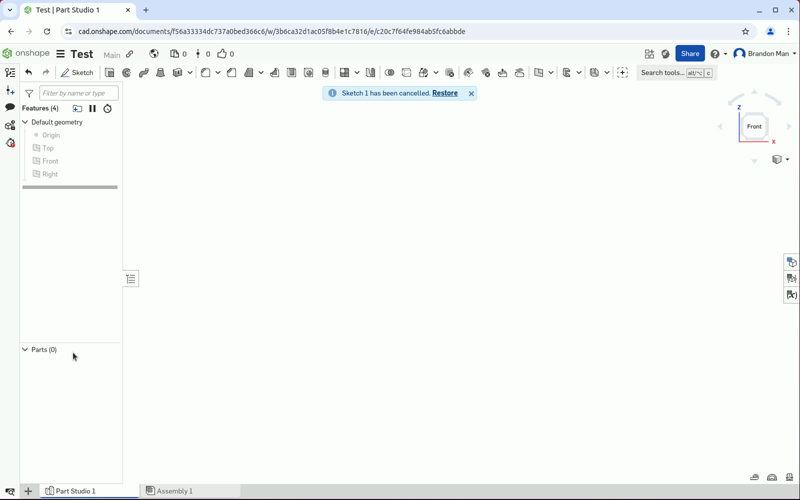
mouse_move(73, 352)
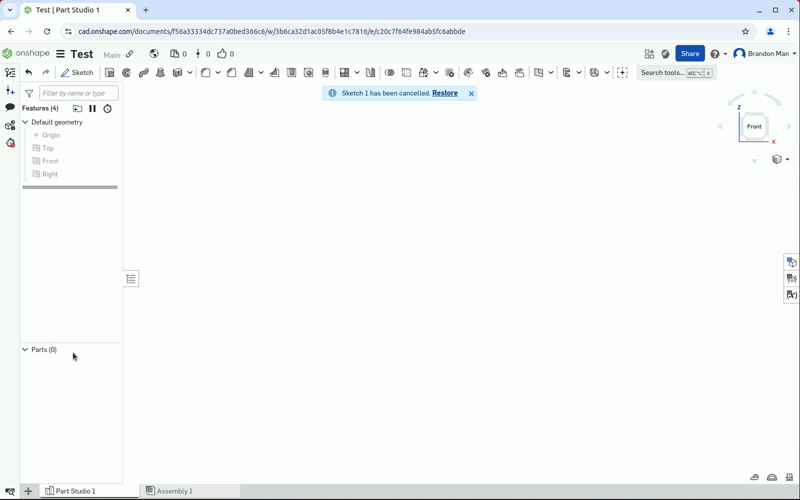
key(shift+y)
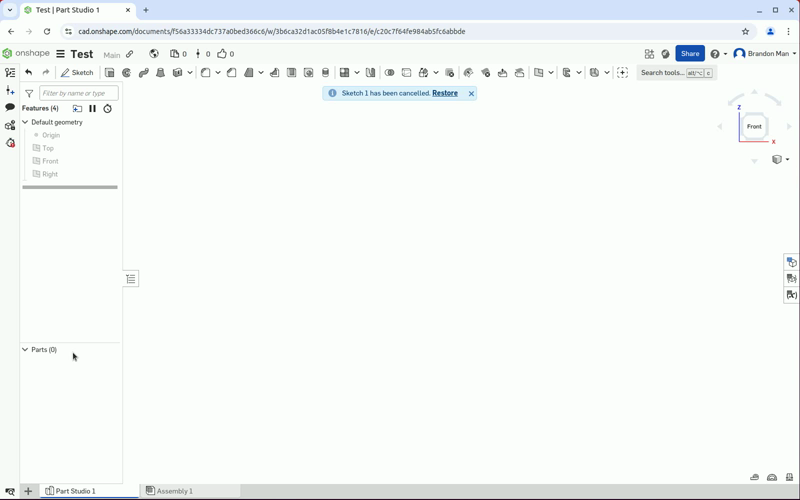
key(shift+s)
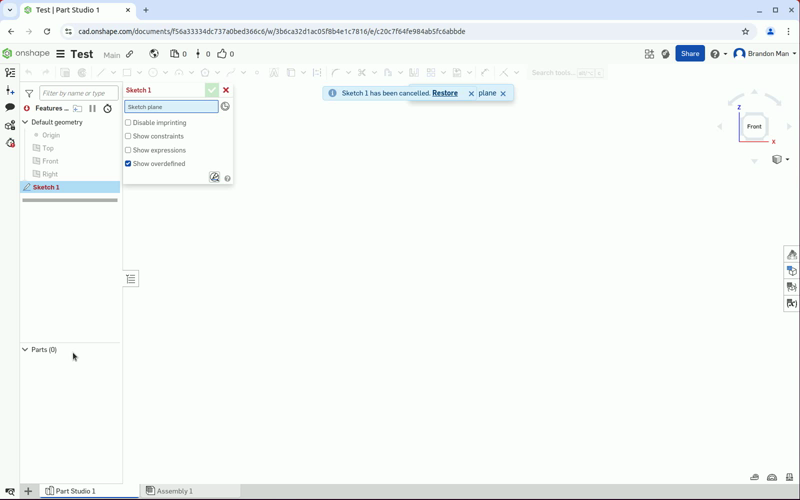
mouse_move(73, 163)
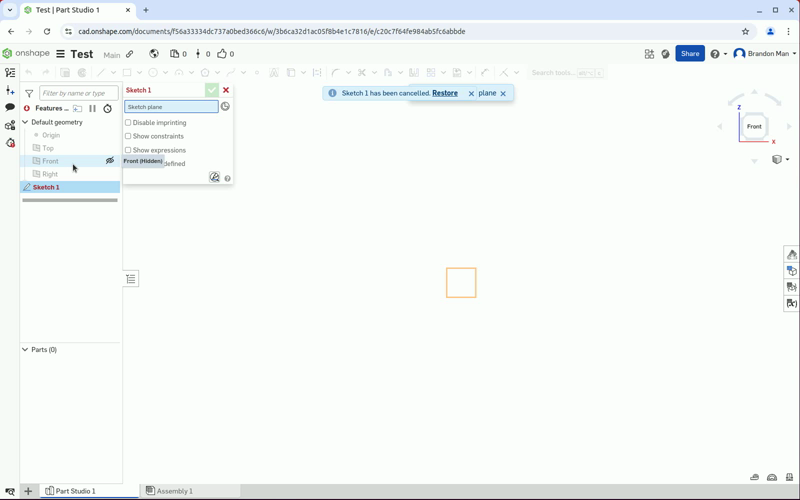
click(73, 163)
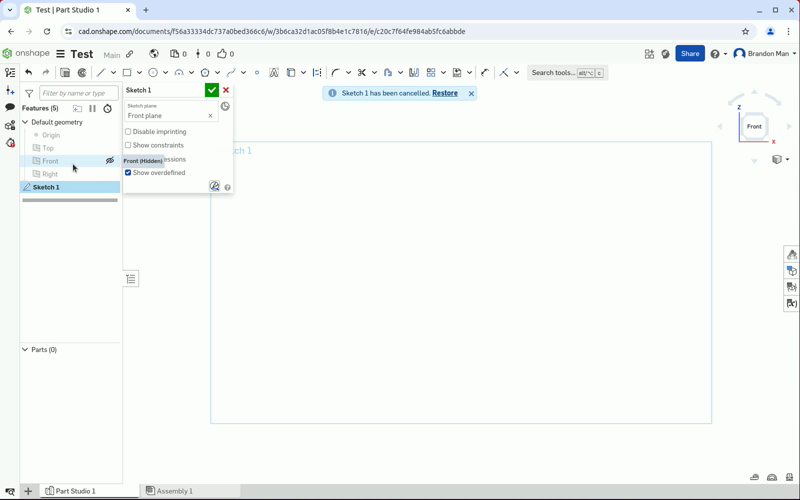
mouse_move(73, 352)
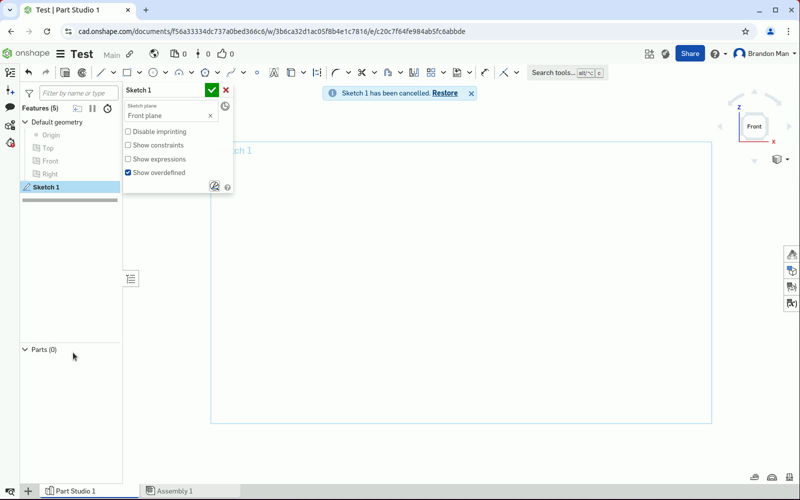
key(y)
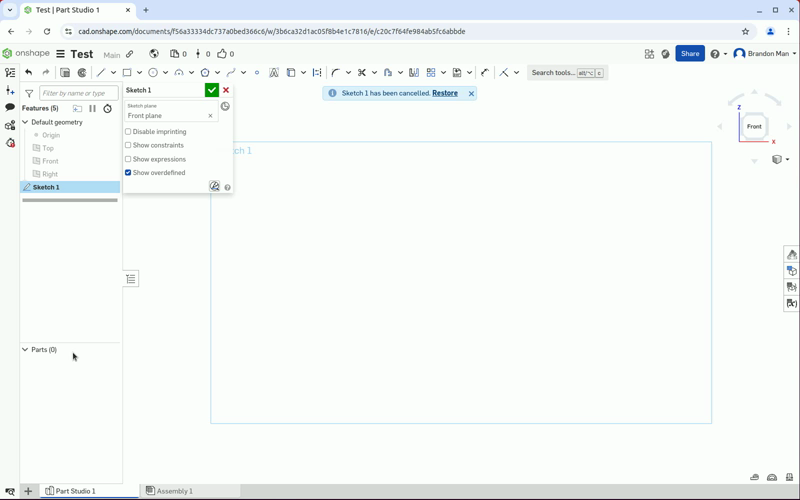
key(l)
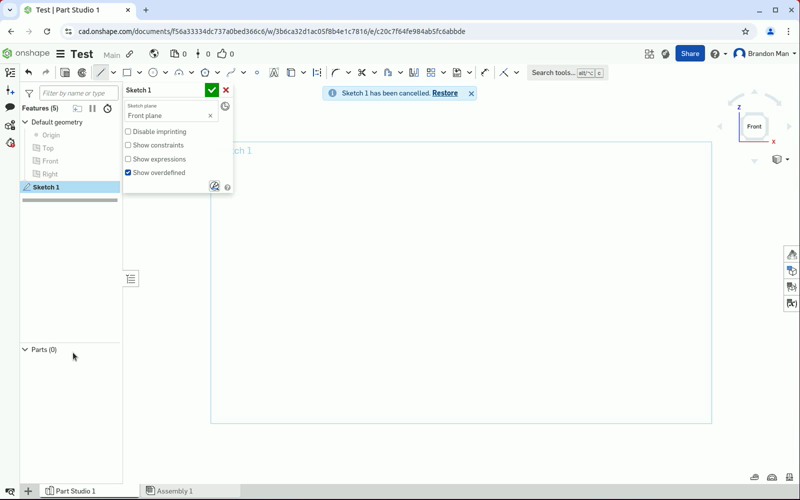
key_down(shift)
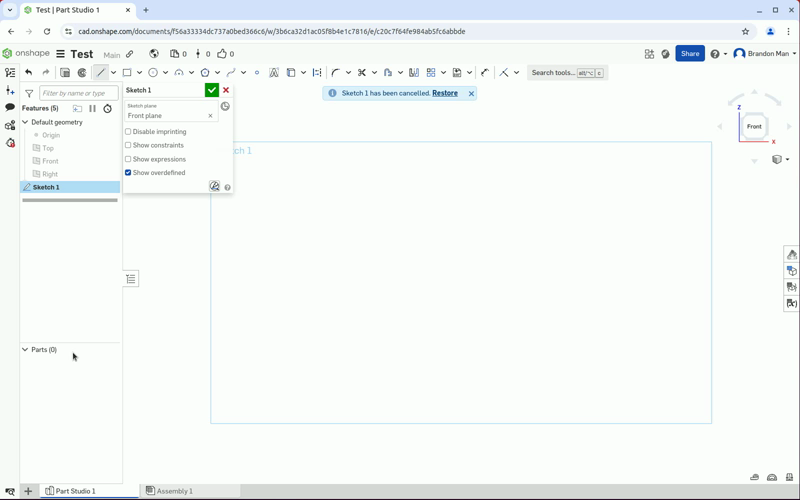
mouse_move(460, 282)
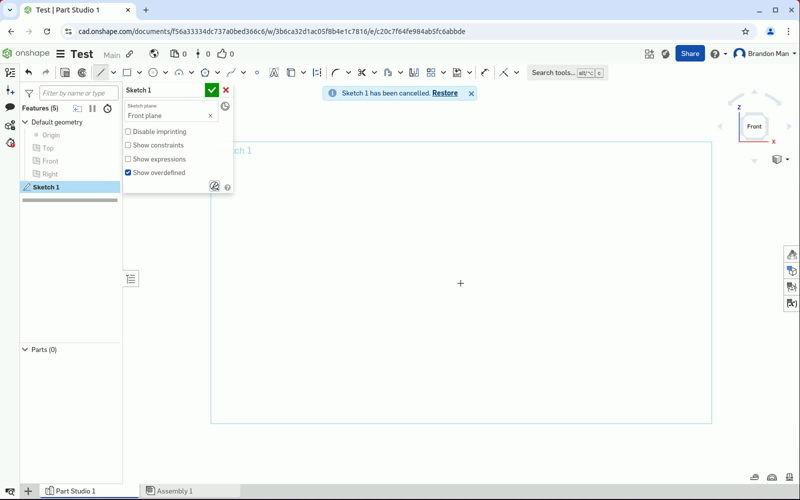
click(460, 282)
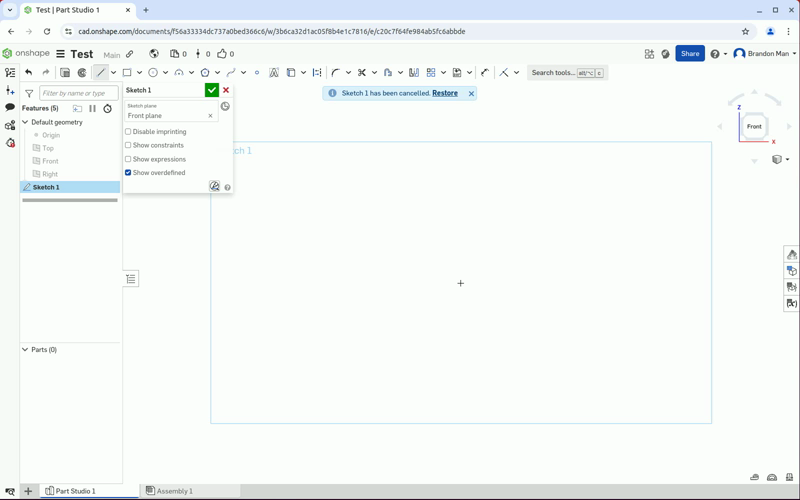
key_up(shift)
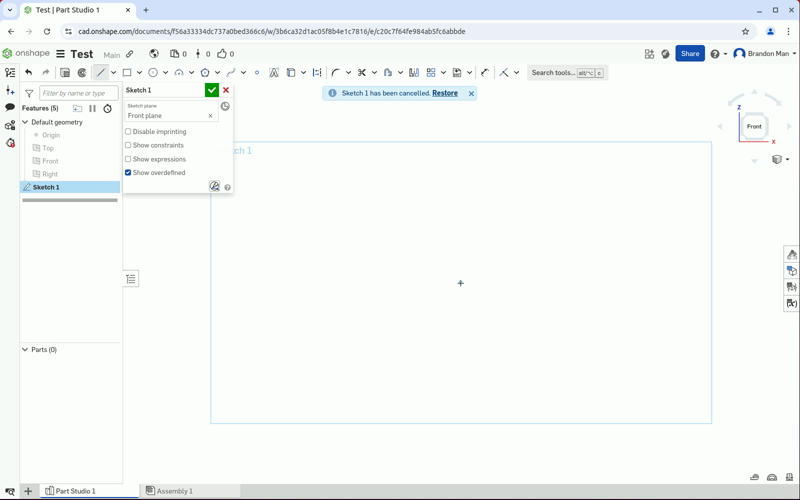
key_down(shift)
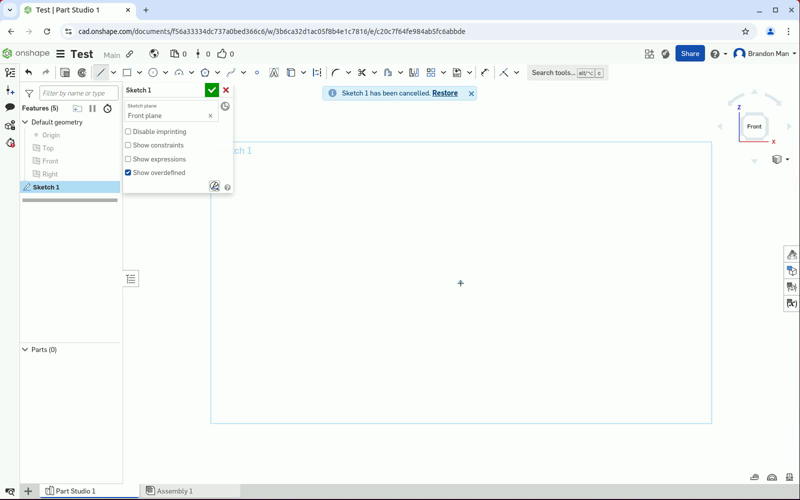
mouse_move(573, 282)
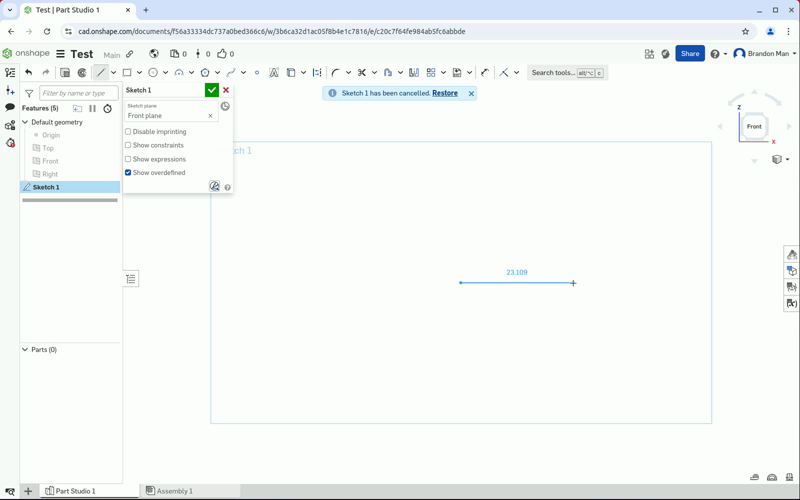
click(573, 282)
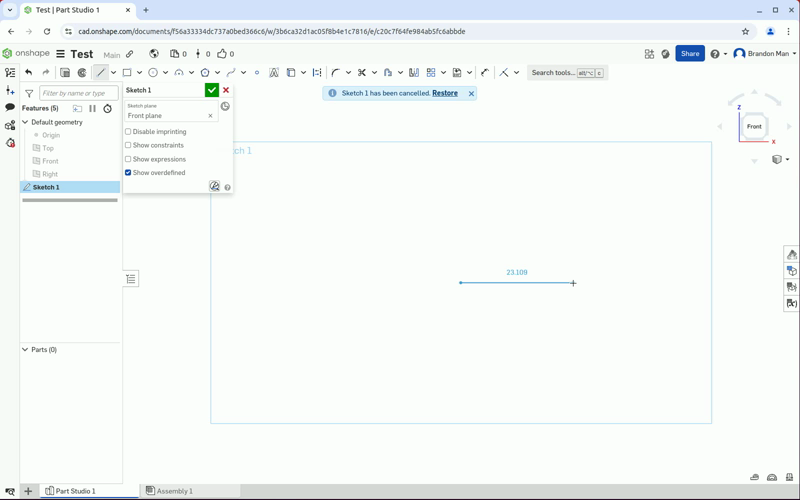
key_up(shift)
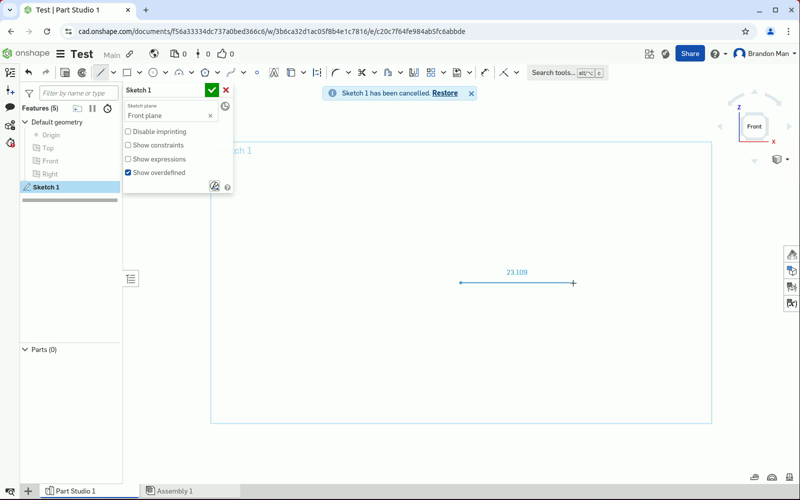
key_down(shift)
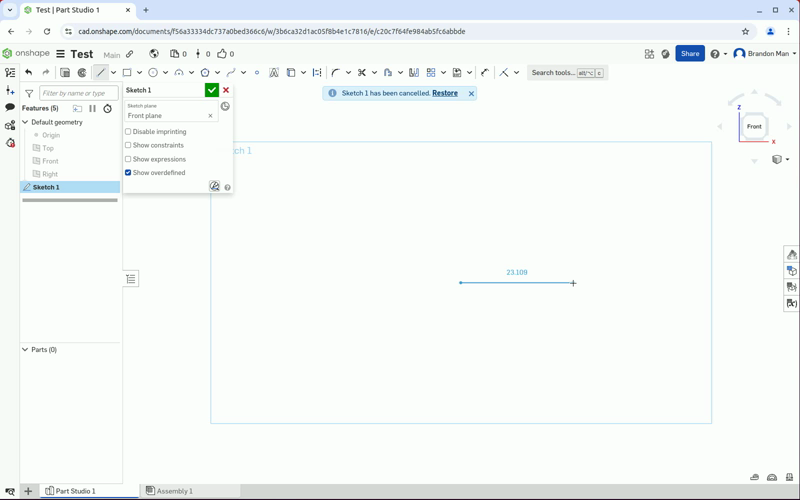
mouse_move(589, 282)
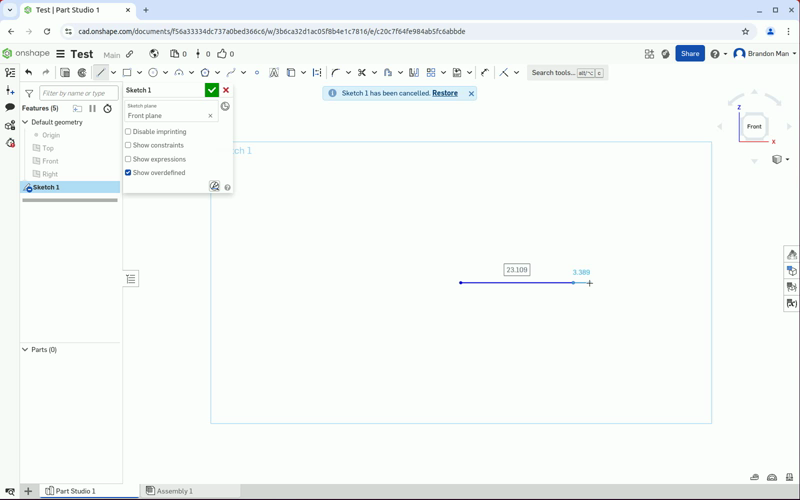
mouse_move(573, 275)
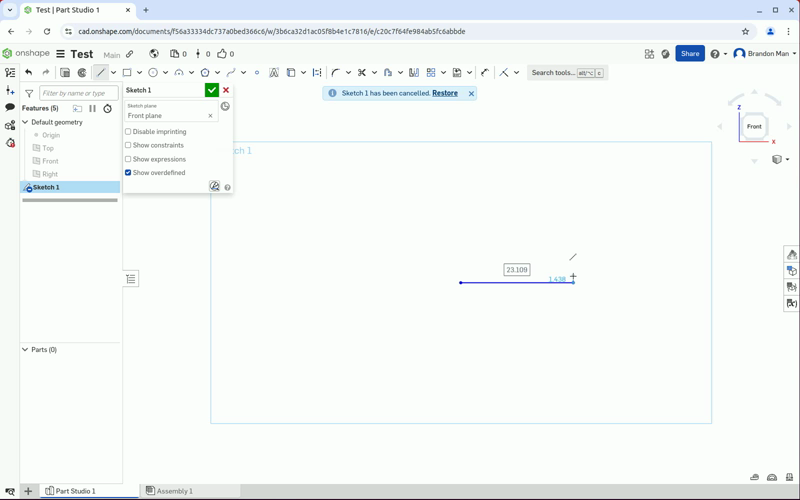
scroll(6)
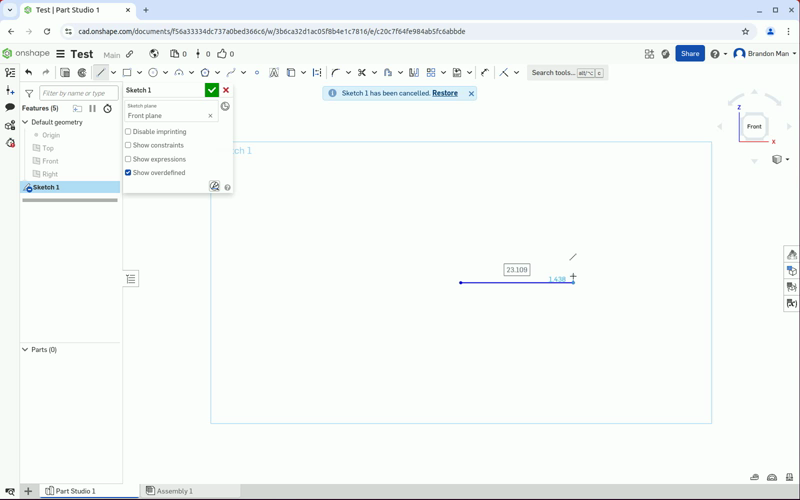
scroll(6)
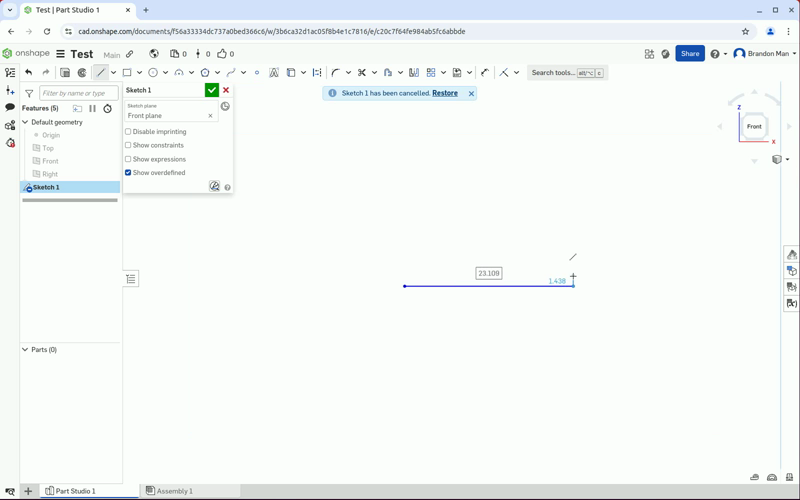
scroll(6)
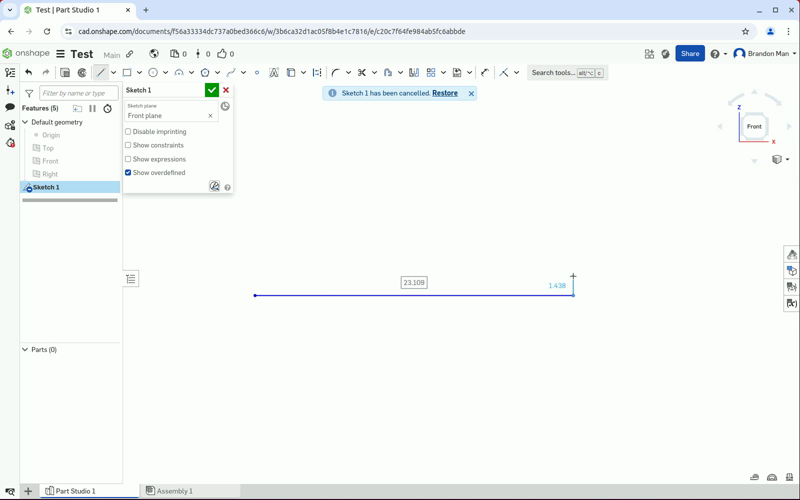
scroll(6)
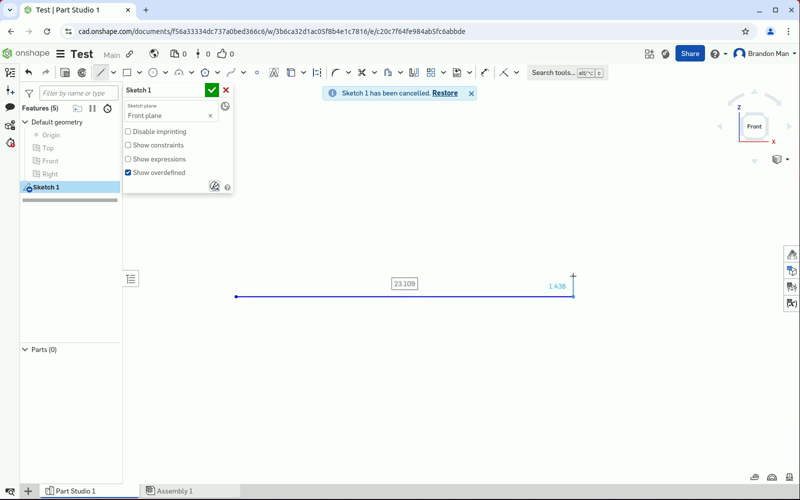
scroll(6)
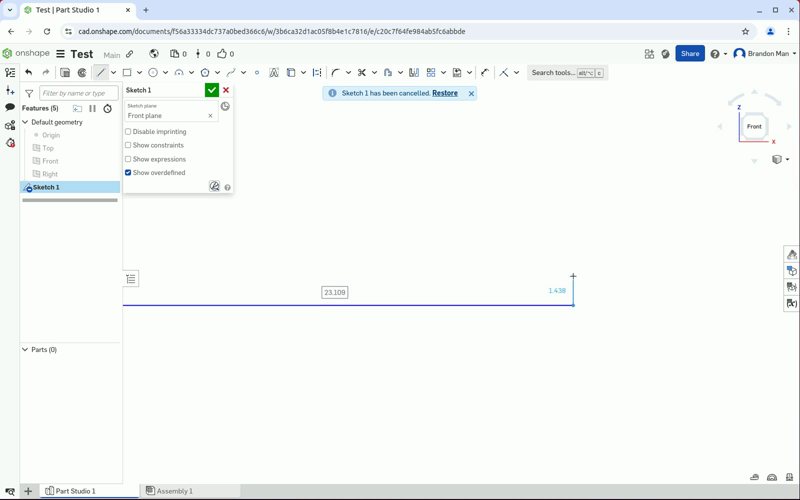
scroll(6)
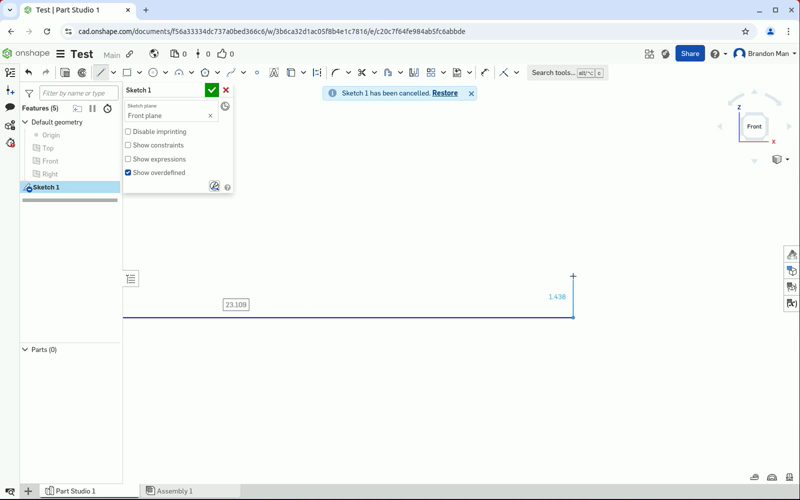
scroll(6)
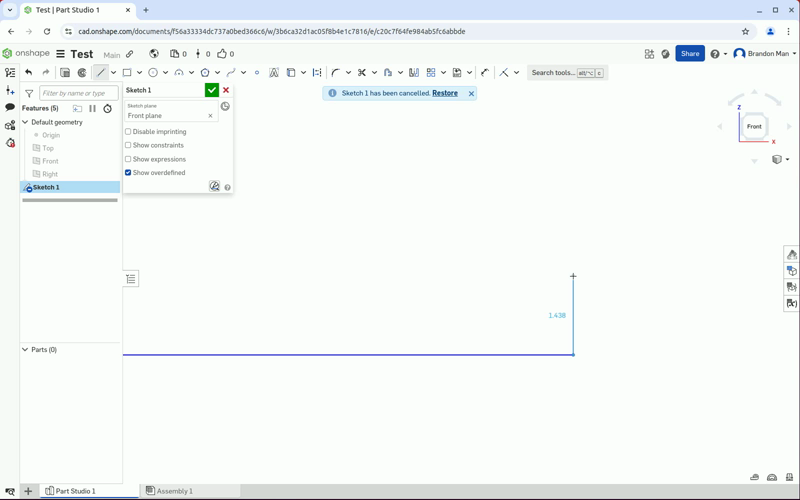
click(573, 275)
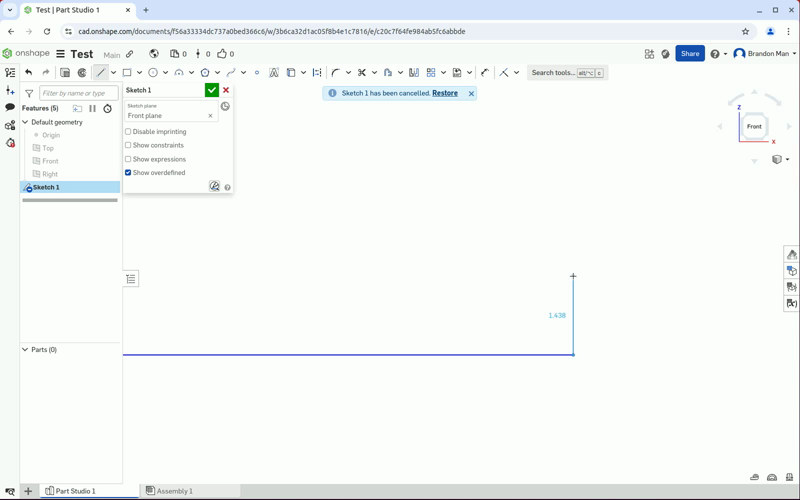
scroll(-6)
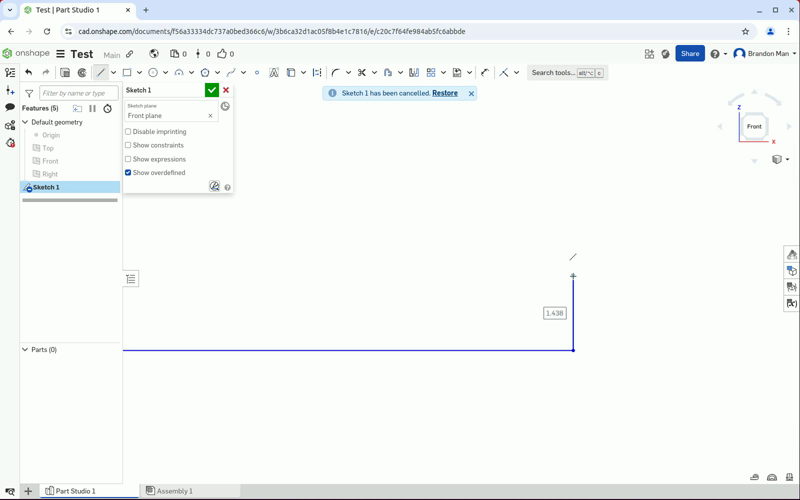
scroll(-6)
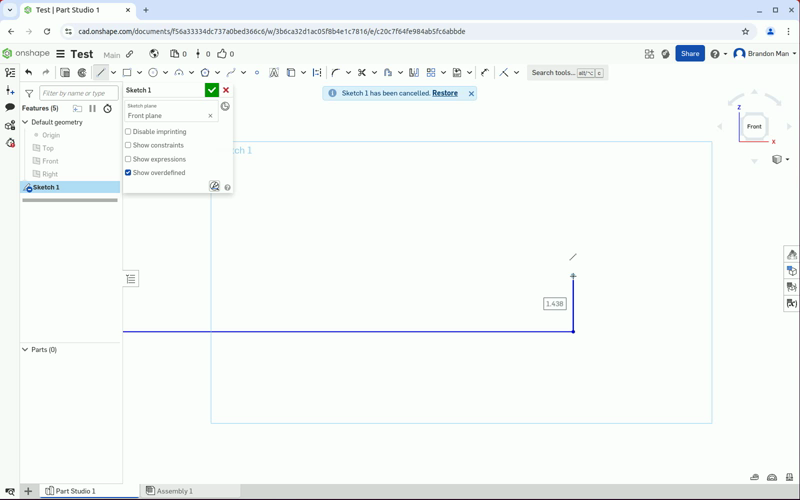
scroll(-6)
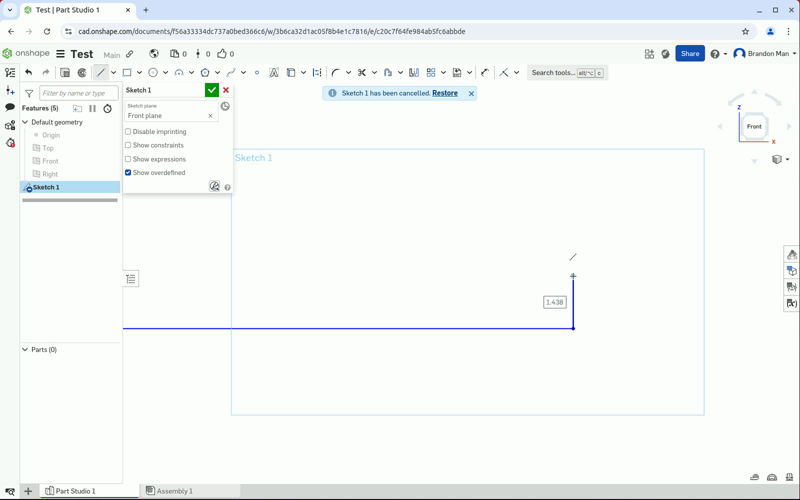
scroll(-6)
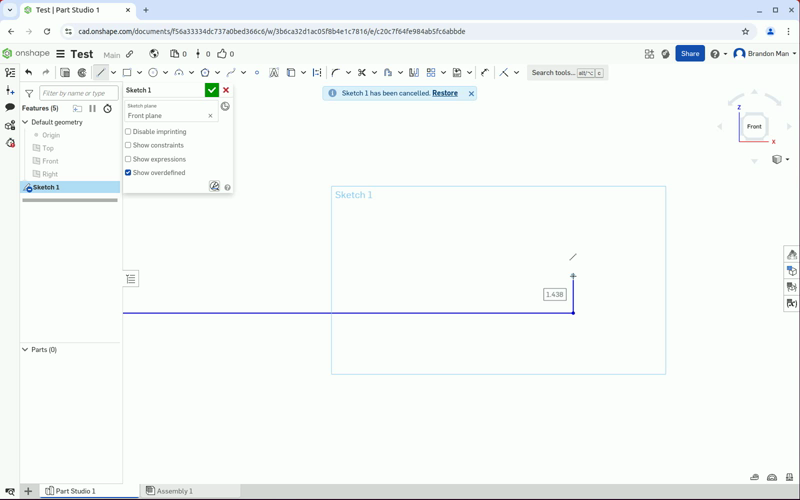
scroll(-6)
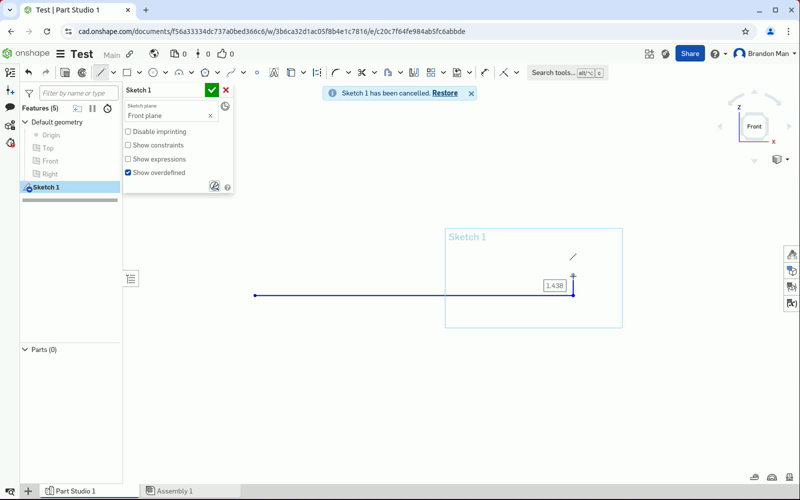
scroll(-6)
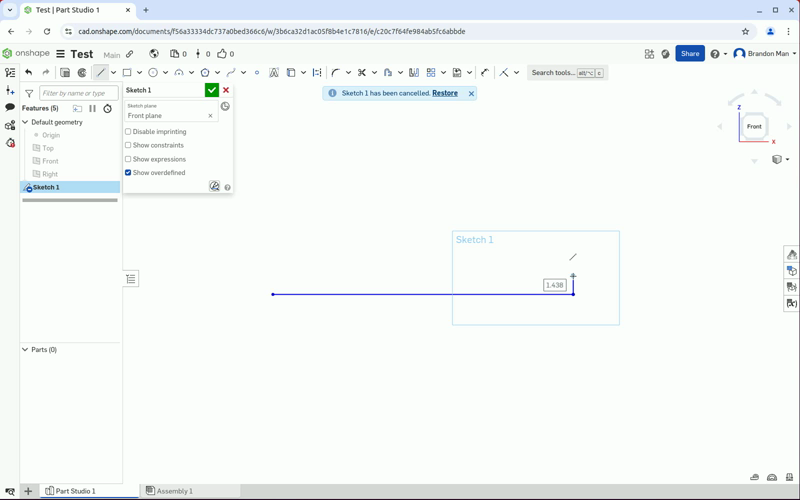
scroll(-6)
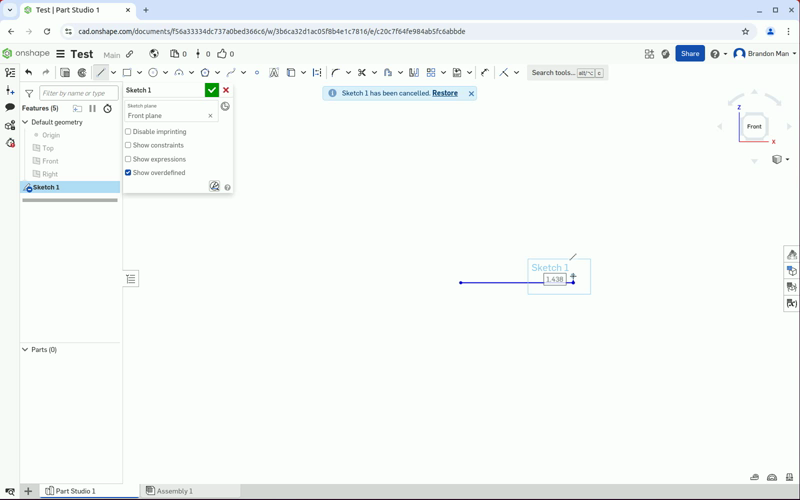
key_up(shift)
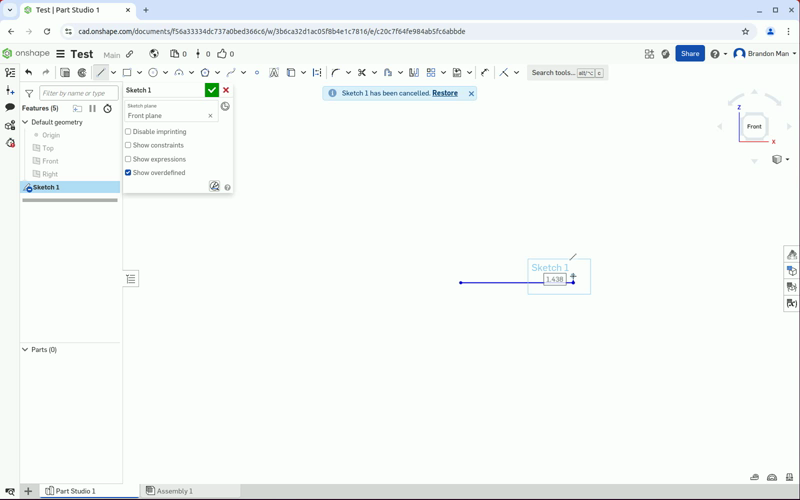
key_down(shift)
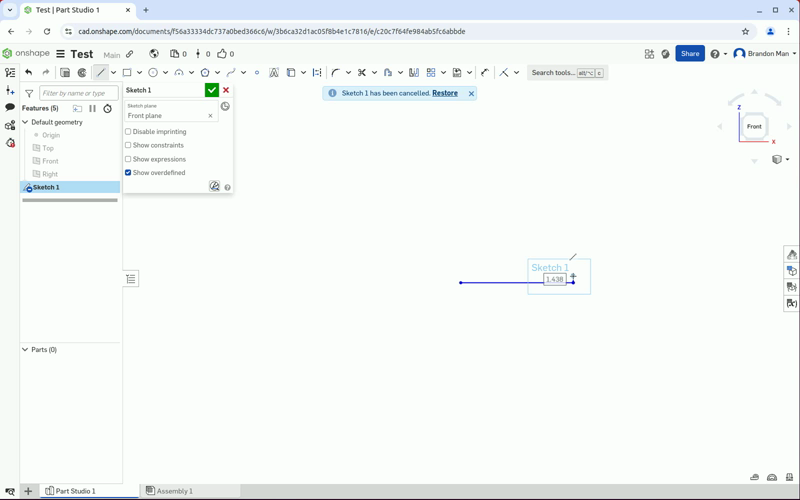
mouse_move(460, 275)
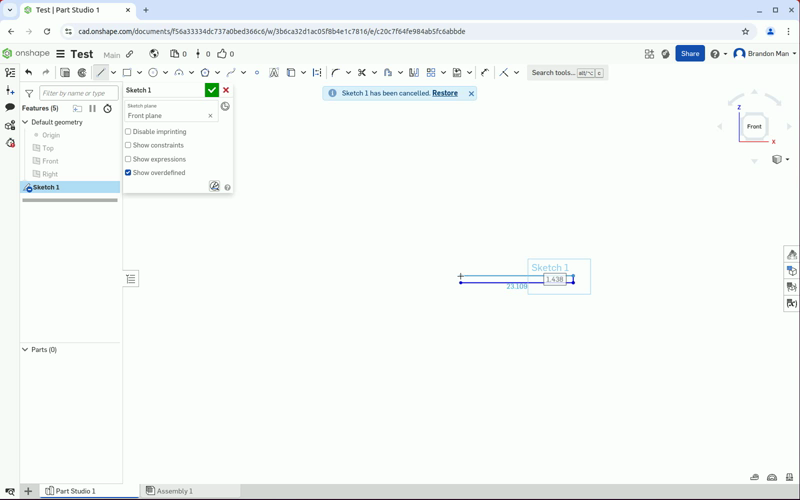
click(460, 275)
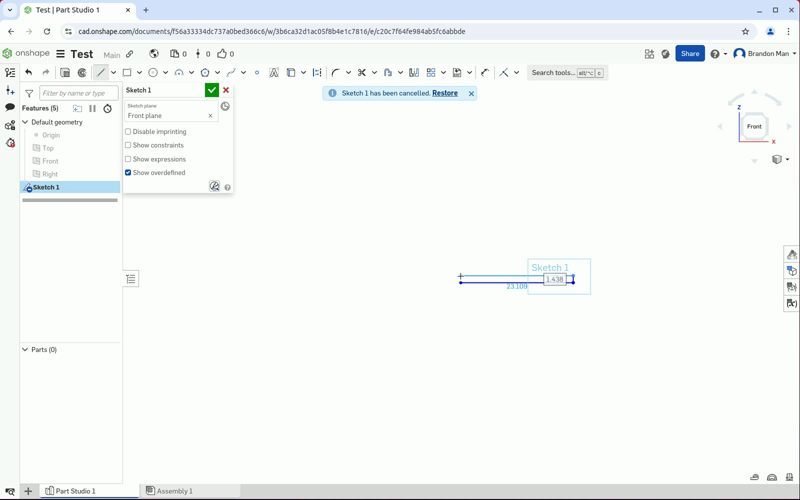
key_up(shift)
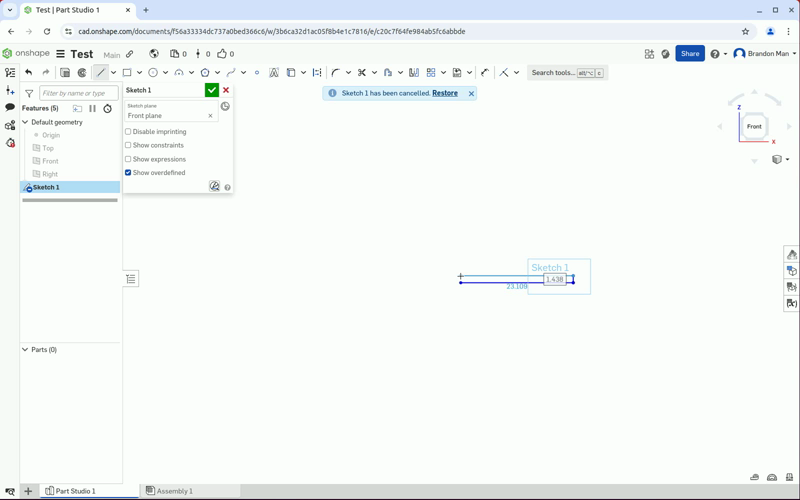
mouse_move(490, 275)
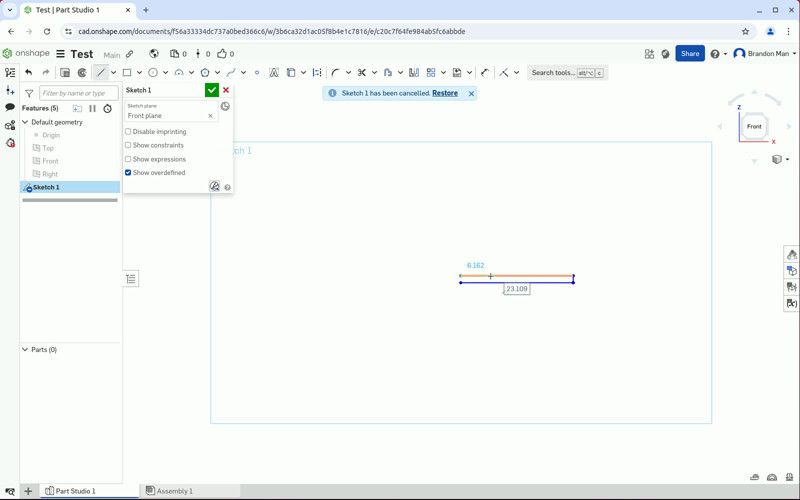
key_down(shift)
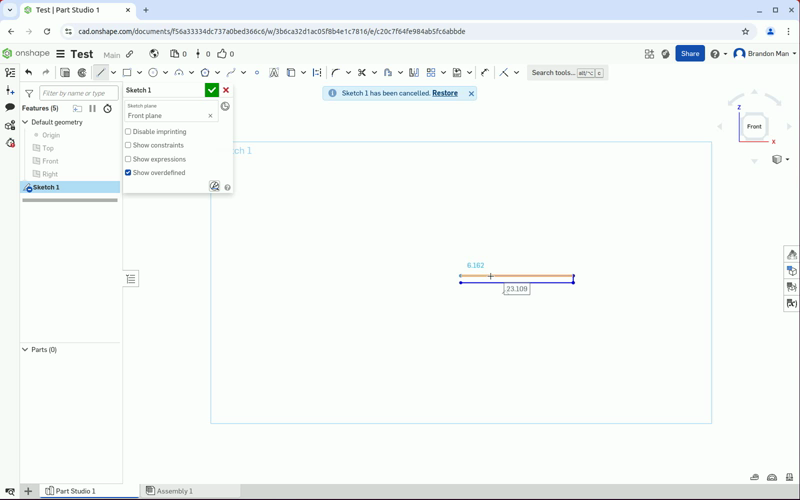
mouse_move(460, 282)
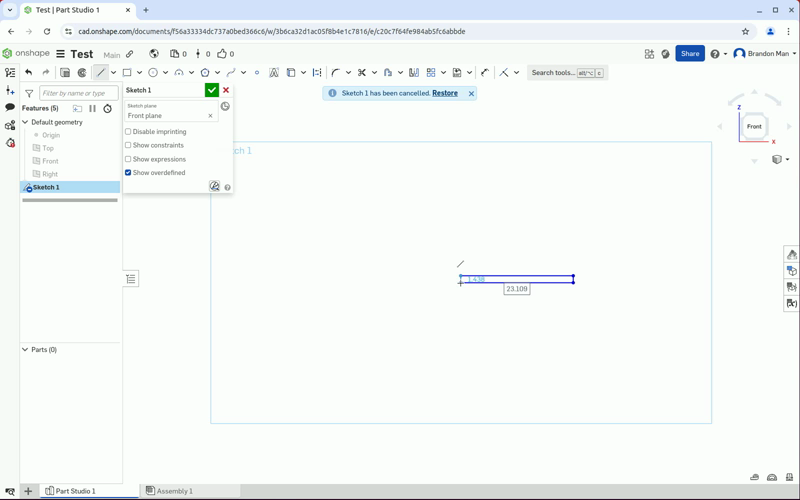
scroll(6)
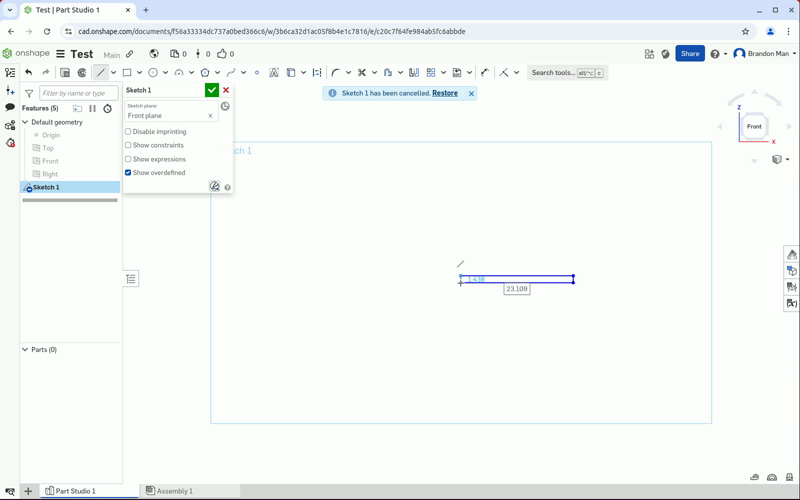
scroll(6)
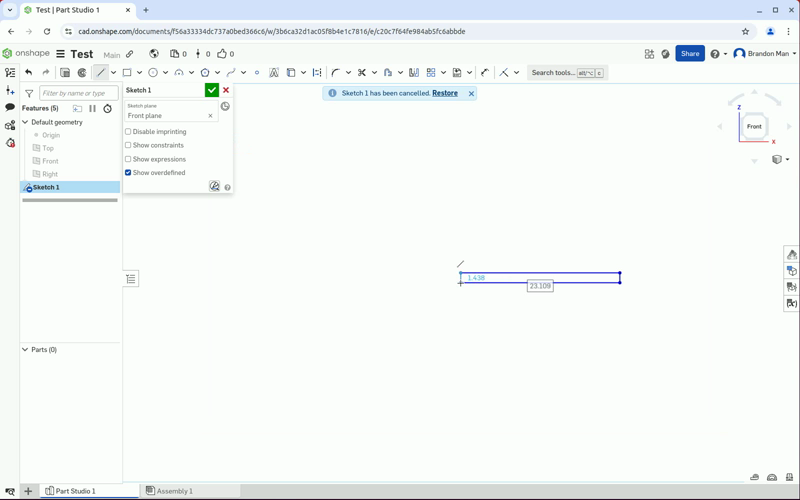
scroll(6)
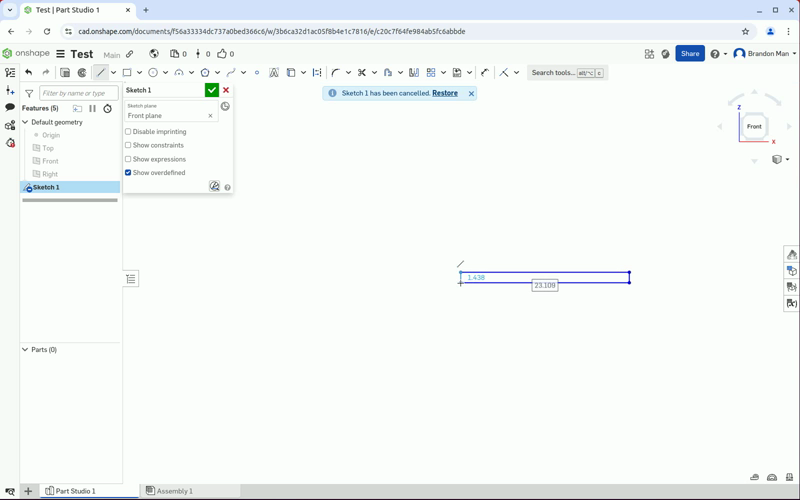
scroll(6)
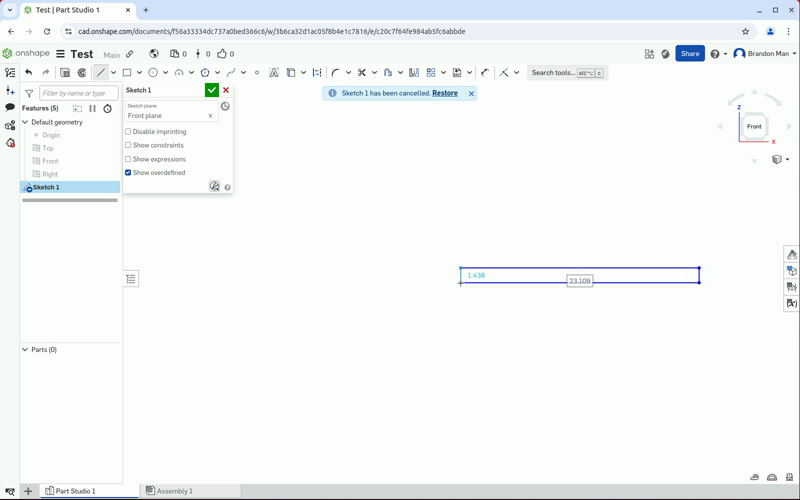
scroll(6)
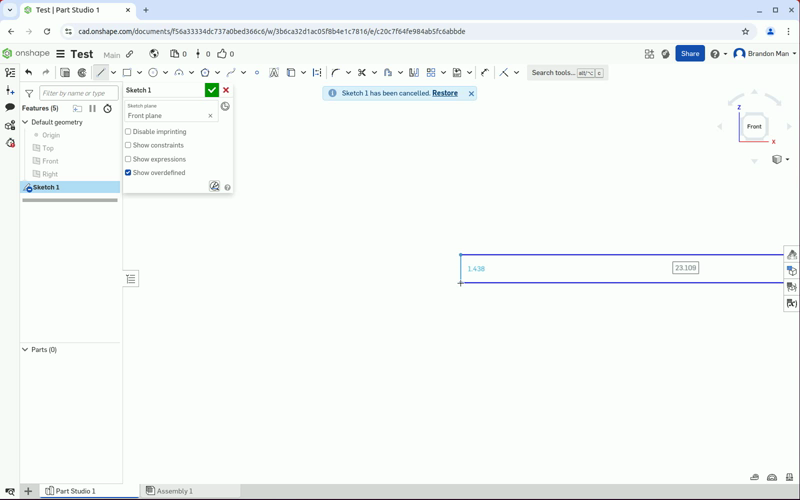
scroll(6)
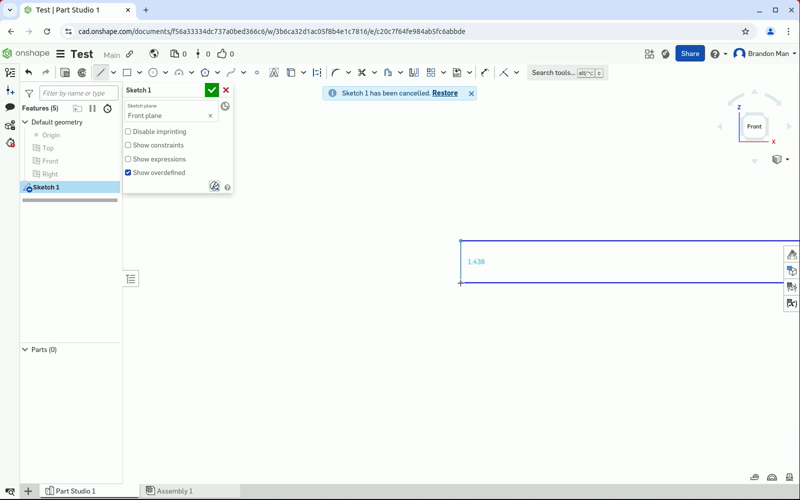
scroll(6)
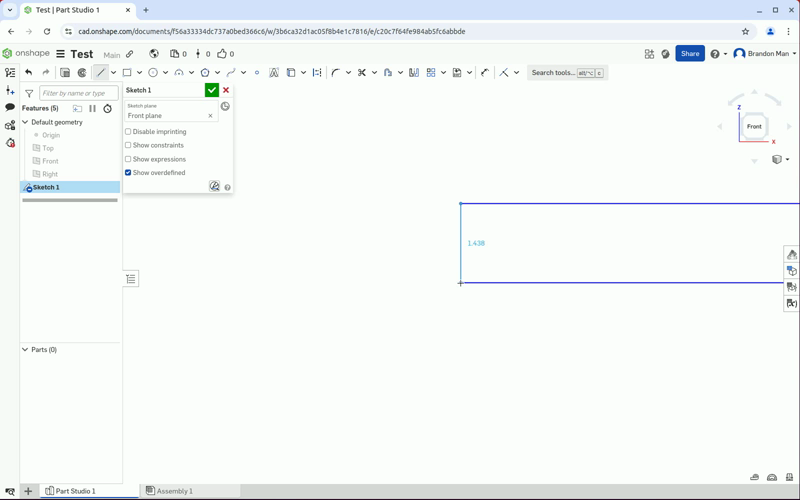
key_up(shift)
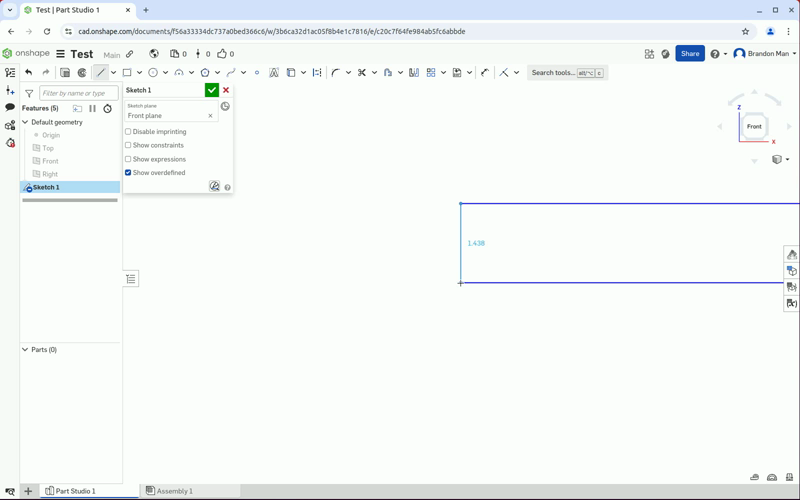
click(460, 282)
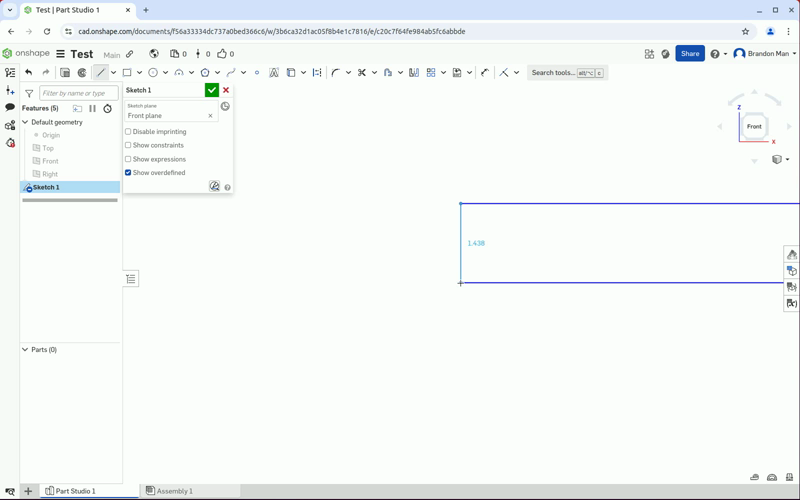
scroll(-6)
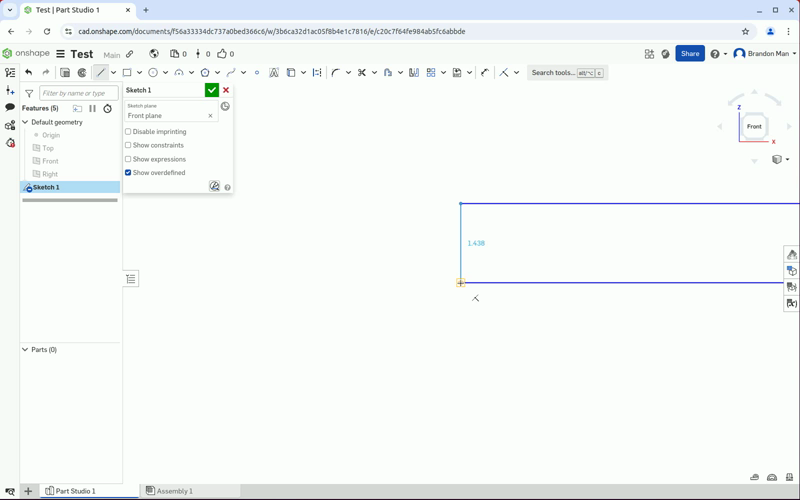
scroll(-6)
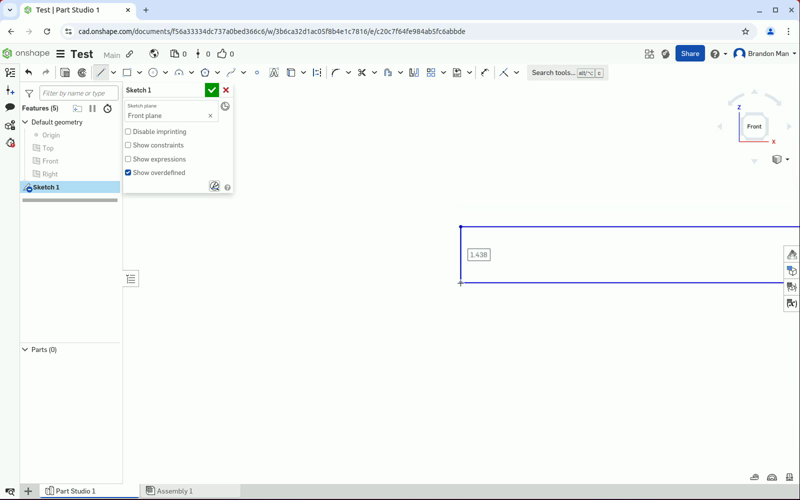
scroll(-6)
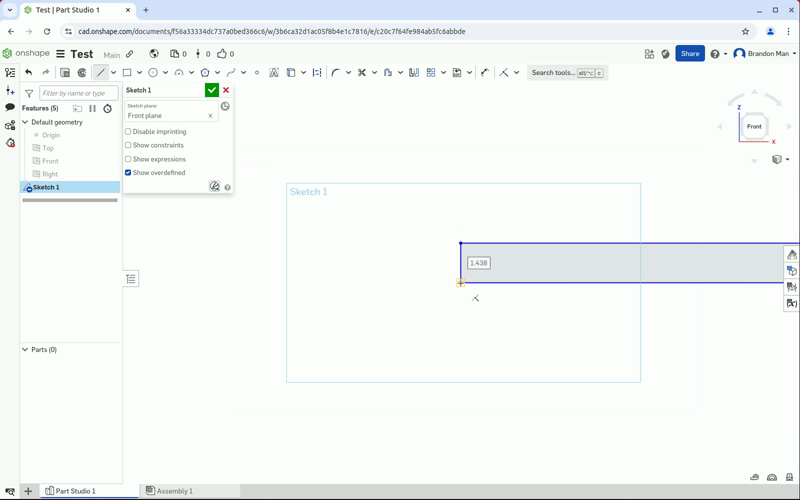
scroll(-6)
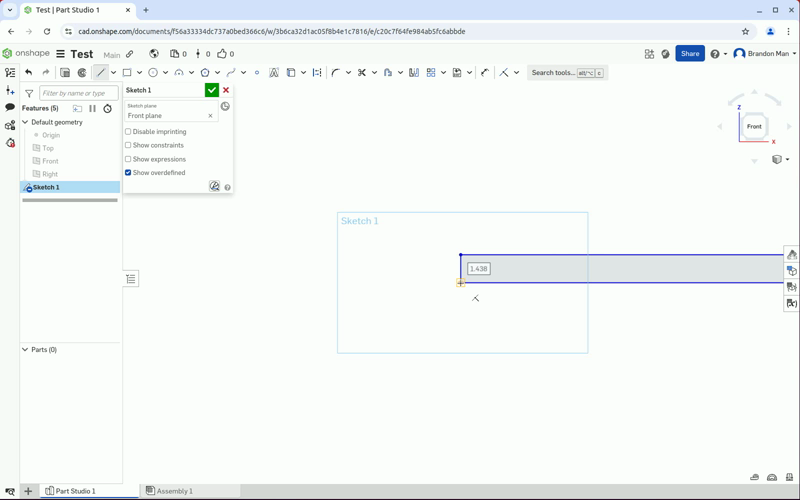
scroll(-6)
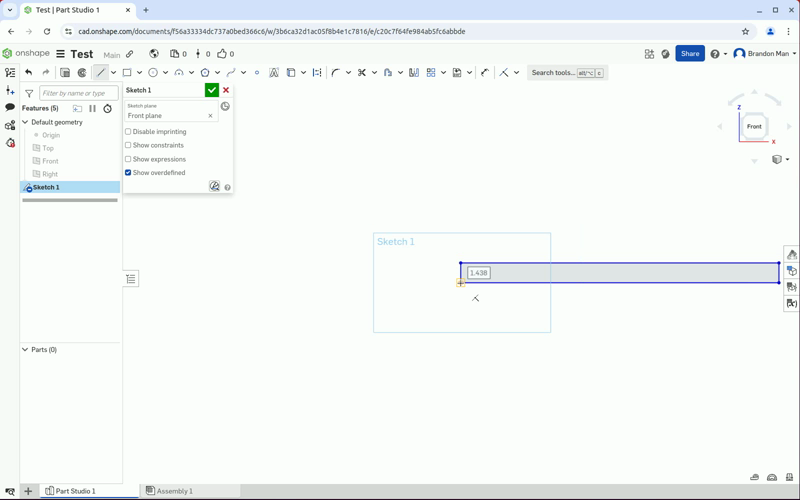
scroll(-6)
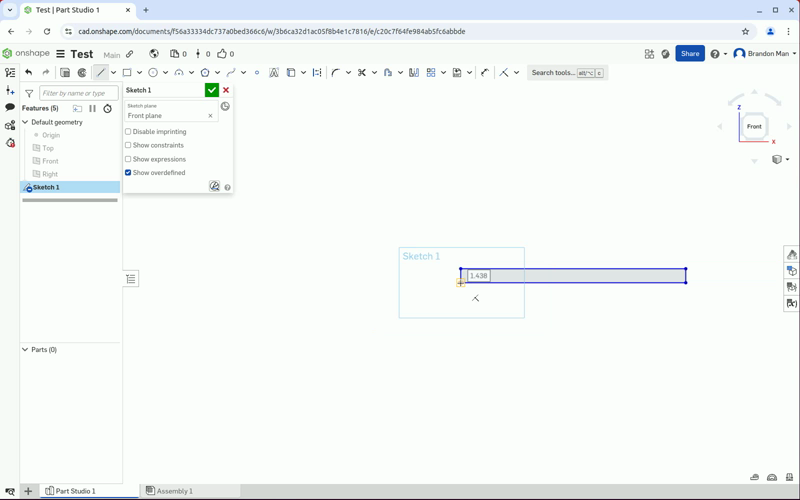
scroll(-6)
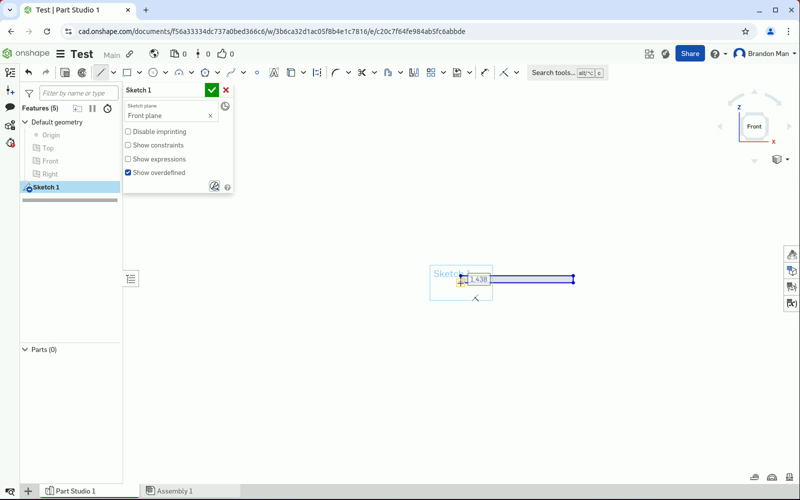
key(esc)
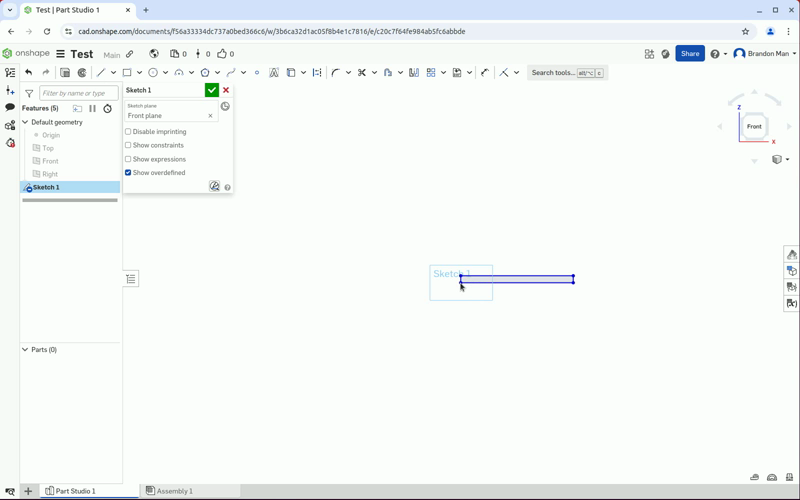
mouse_move(482, 277)
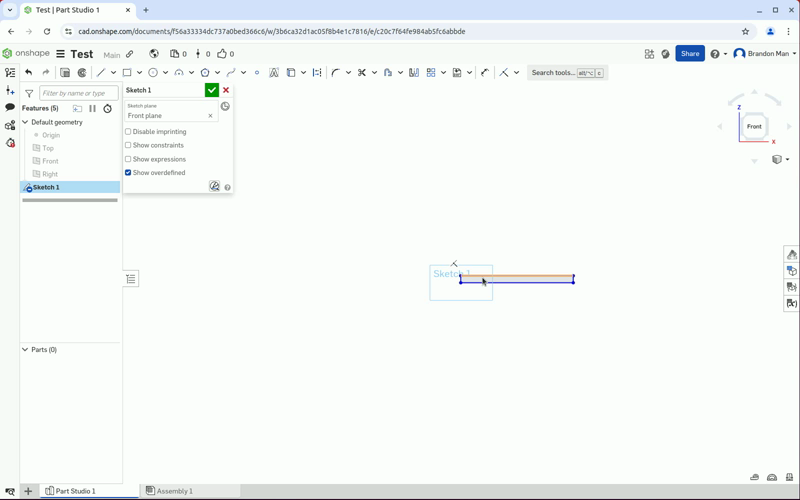
scroll(6)
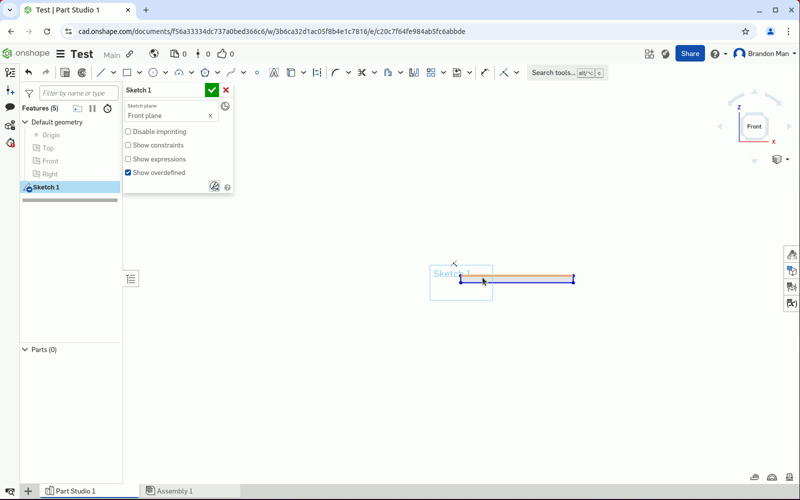
scroll(6)
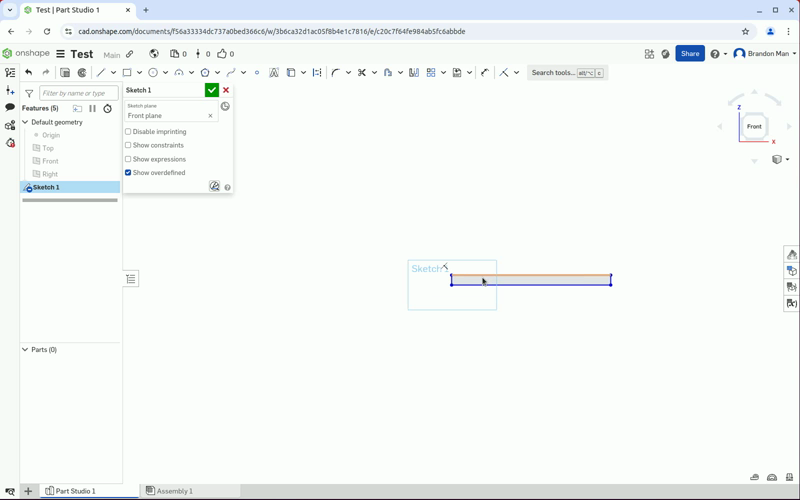
scroll(6)
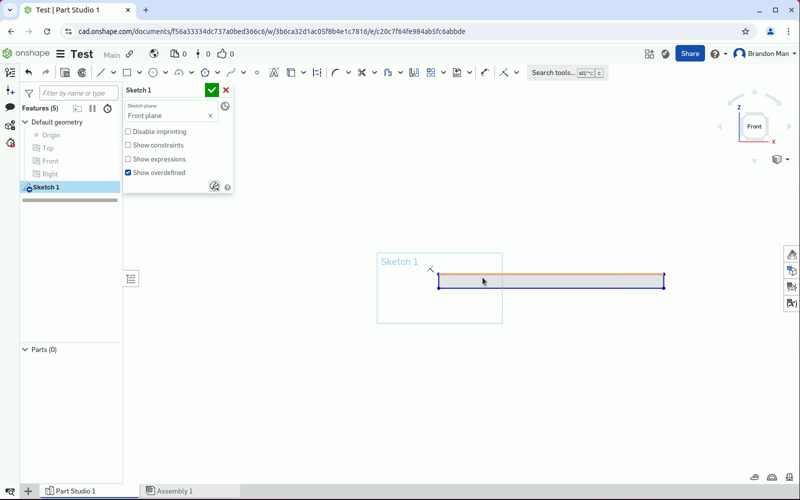
scroll(6)
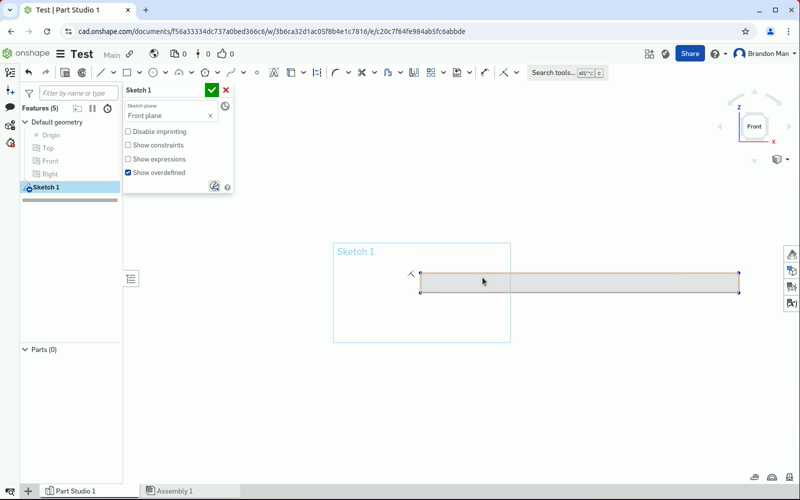
scroll(6)
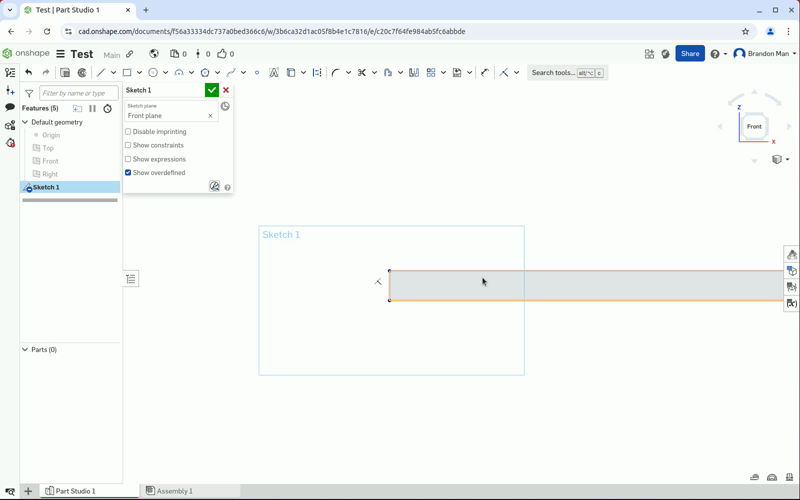
scroll(6)
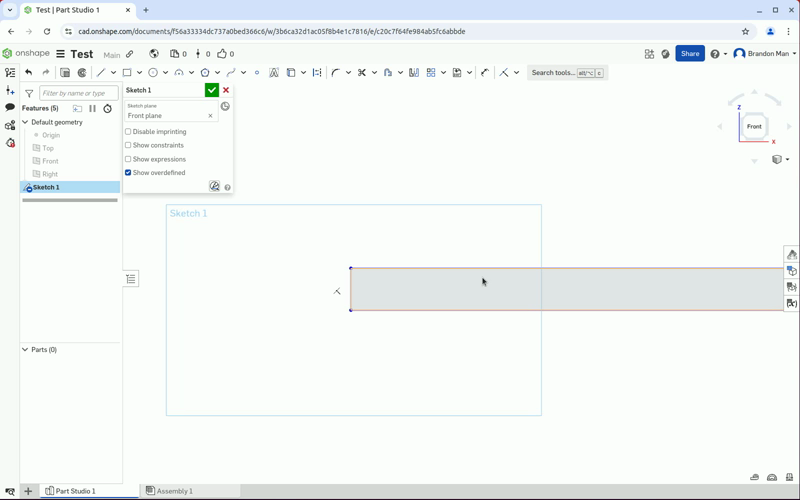
scroll(6)
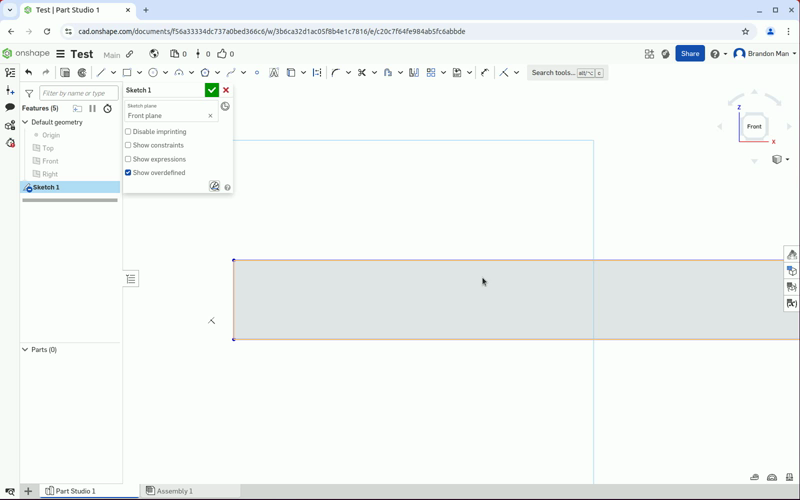
click(482, 277)
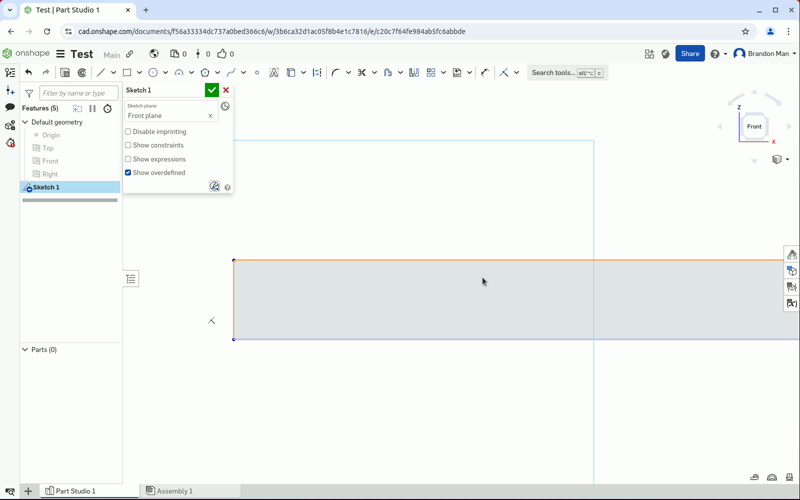
scroll(-6)
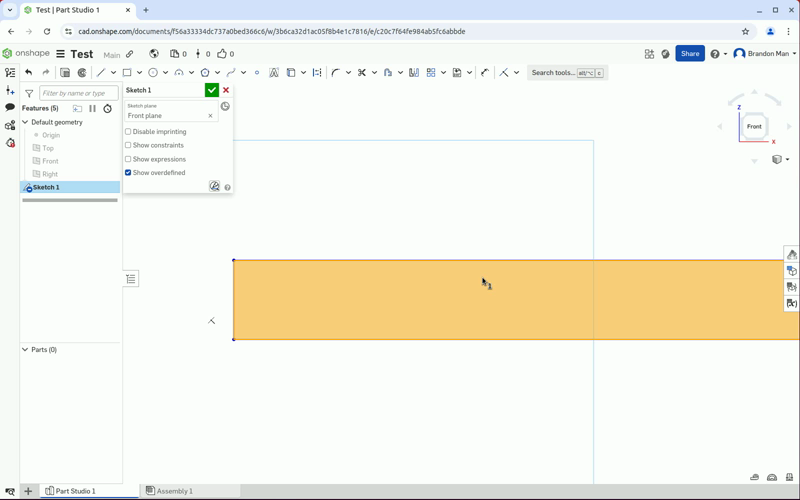
scroll(-6)
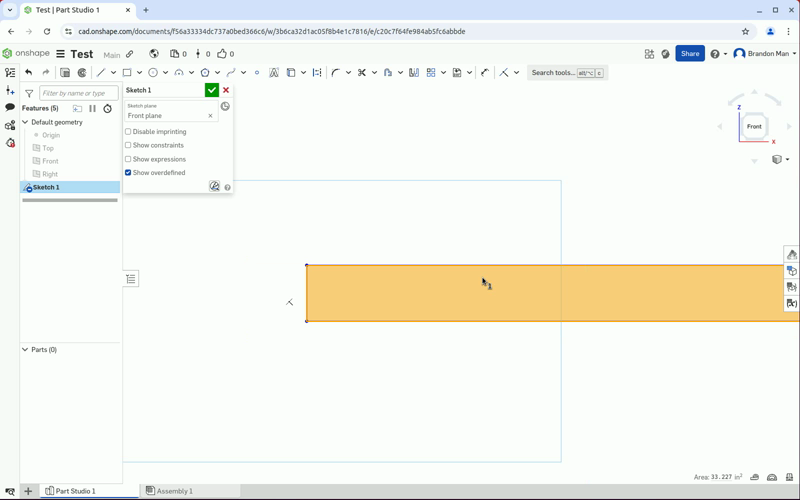
scroll(-6)
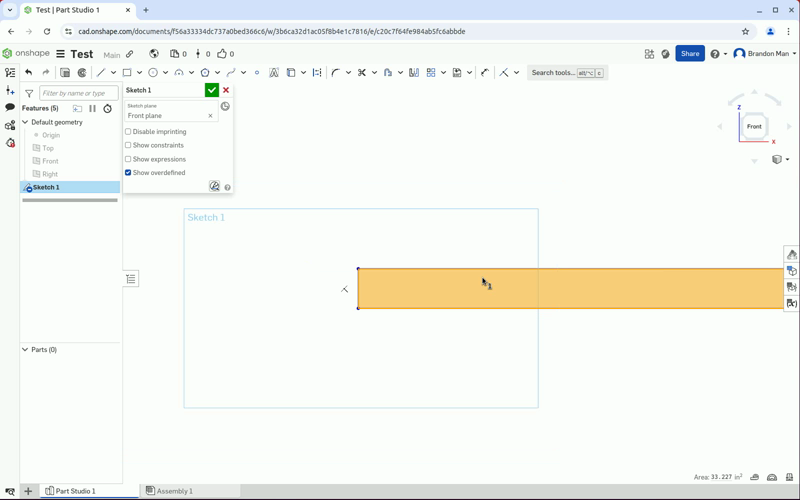
scroll(-6)
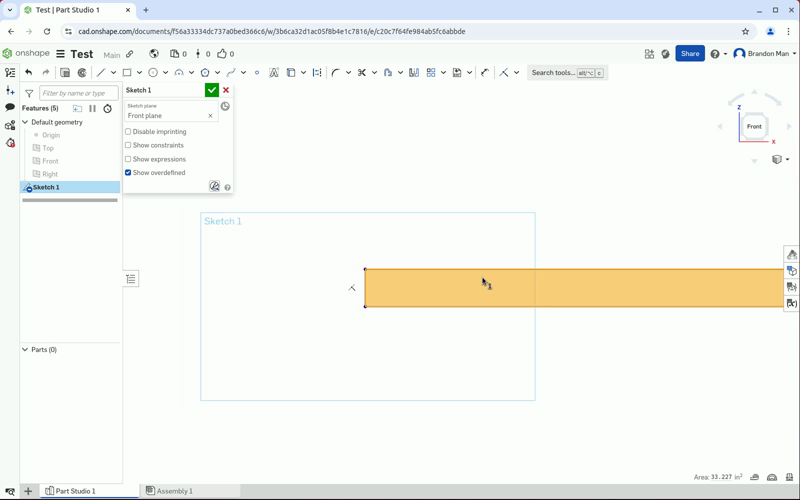
scroll(-6)
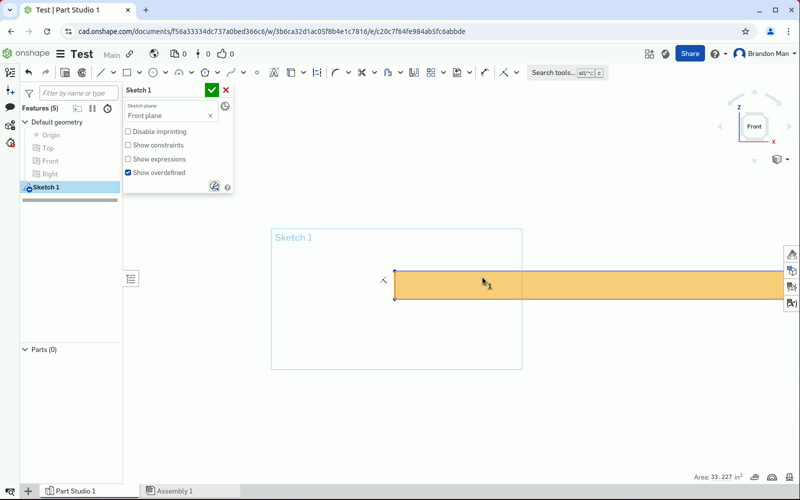
scroll(-6)
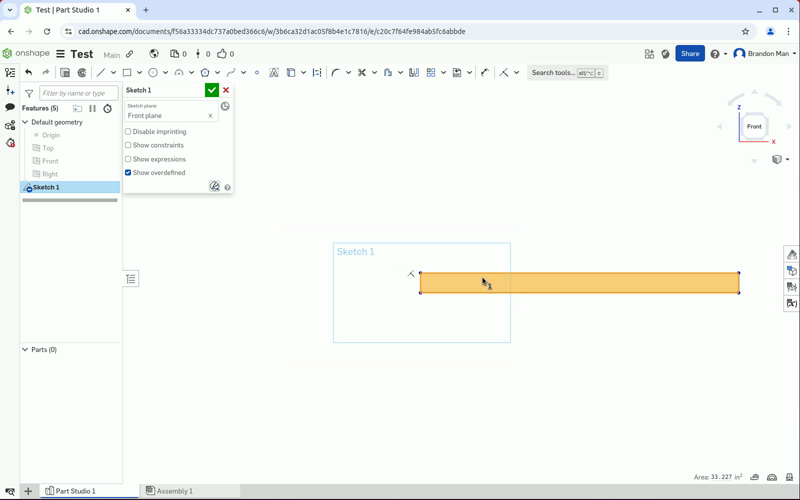
scroll(-6)
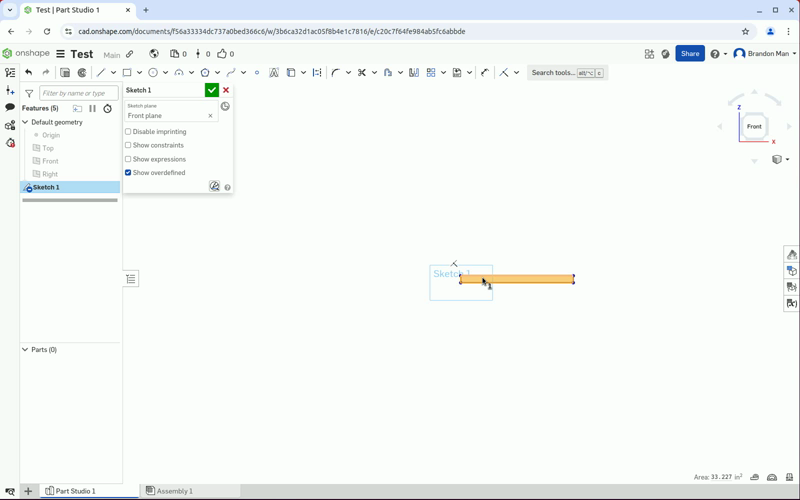
mouse_move(73, 352)
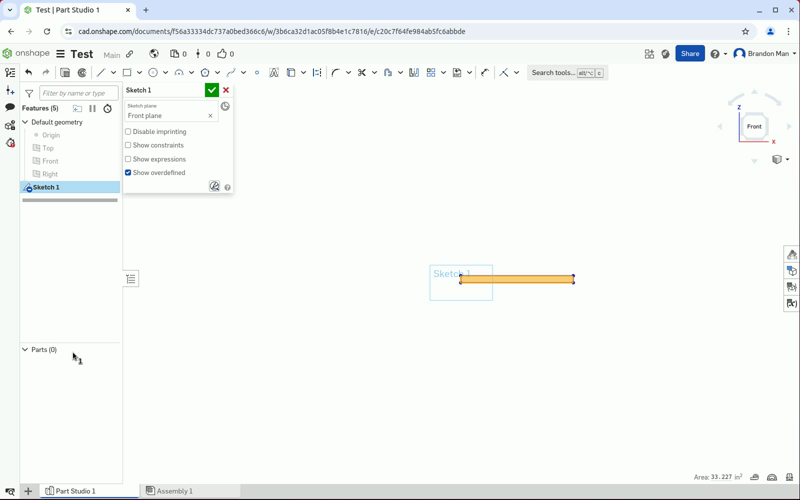
key(shift+y)
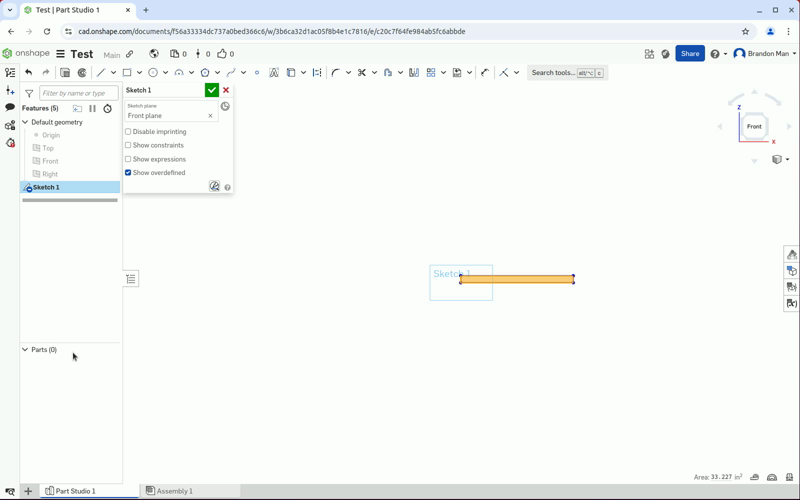
key(shift+e)
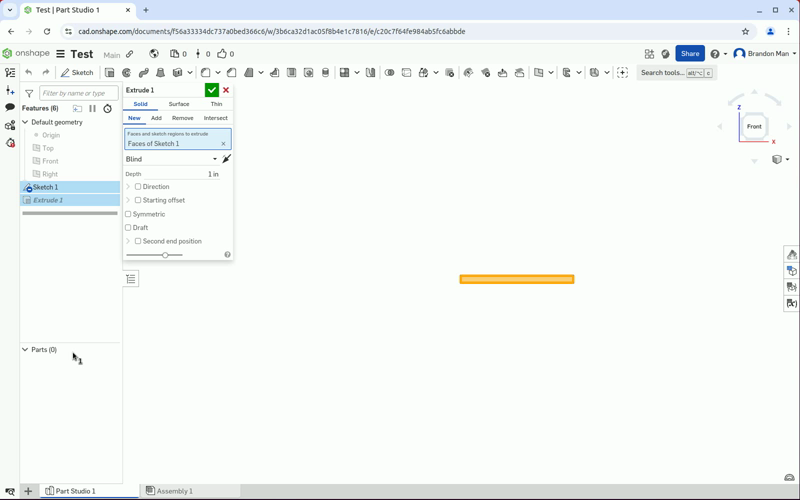
mouse_move(143, 106)
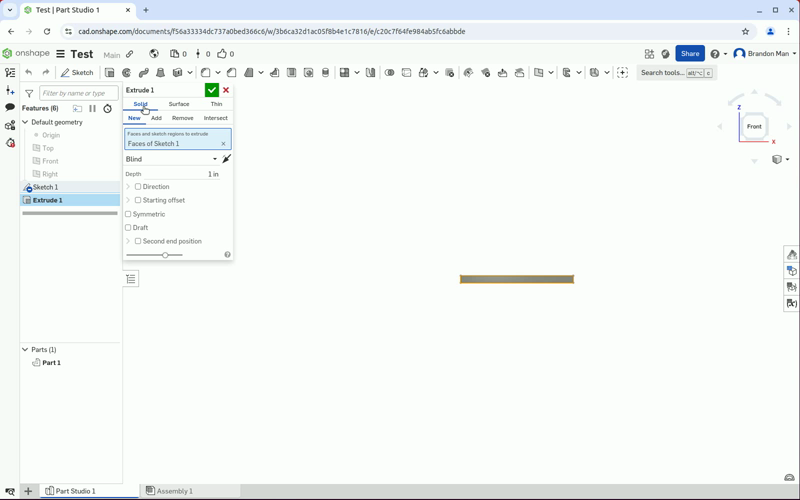
click(143, 106)
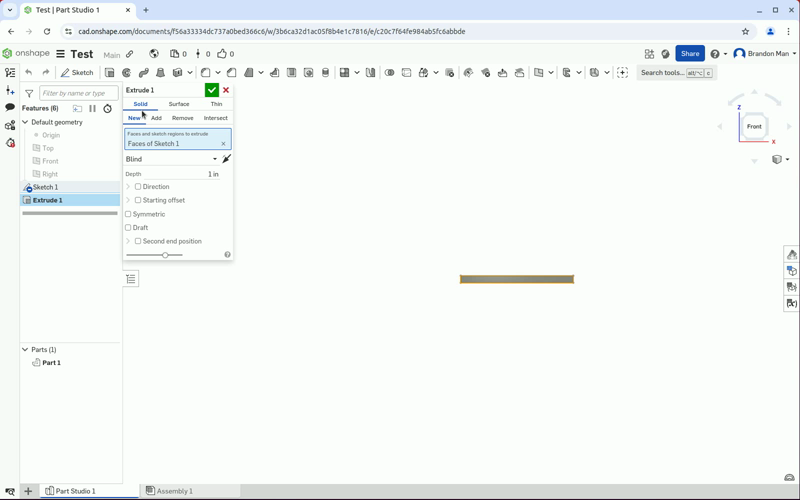
mouse_move(137, 120)
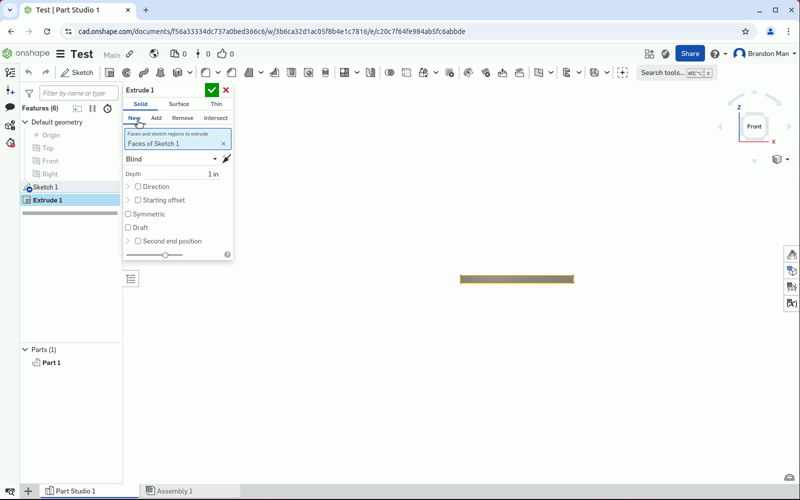
click(137, 120)
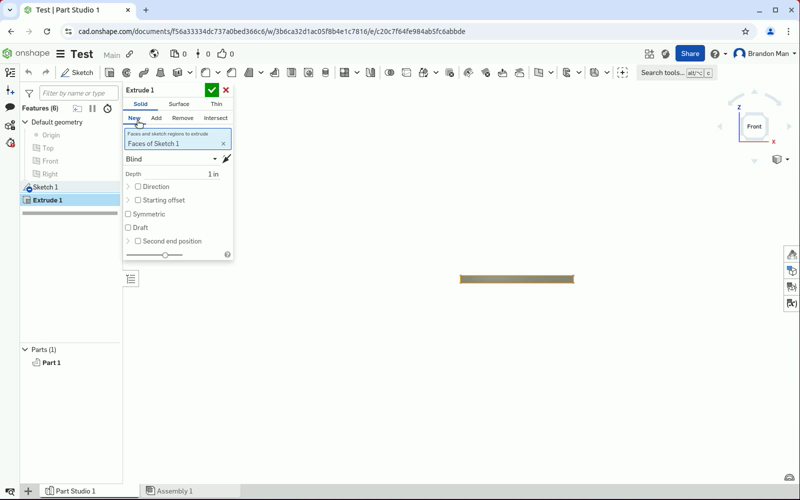
key(tab, 4)
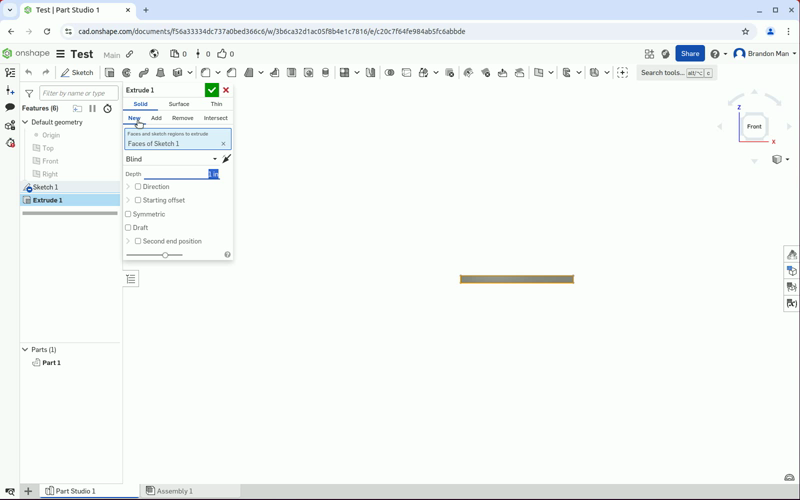
text(1.444)
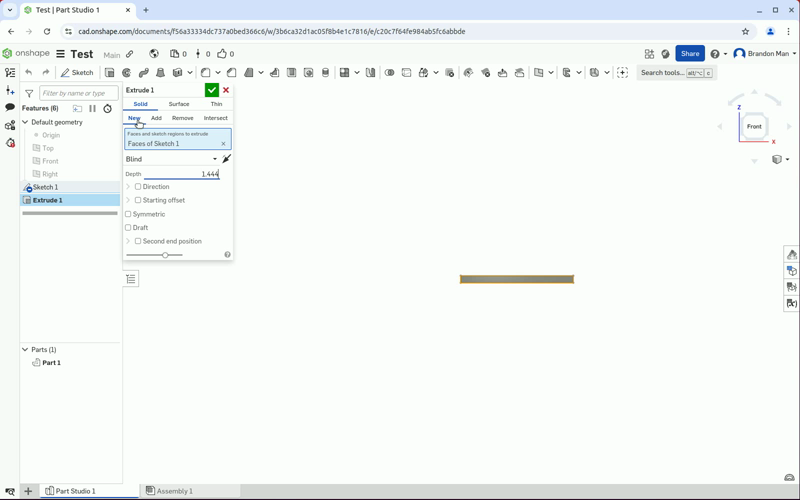
key(enter)
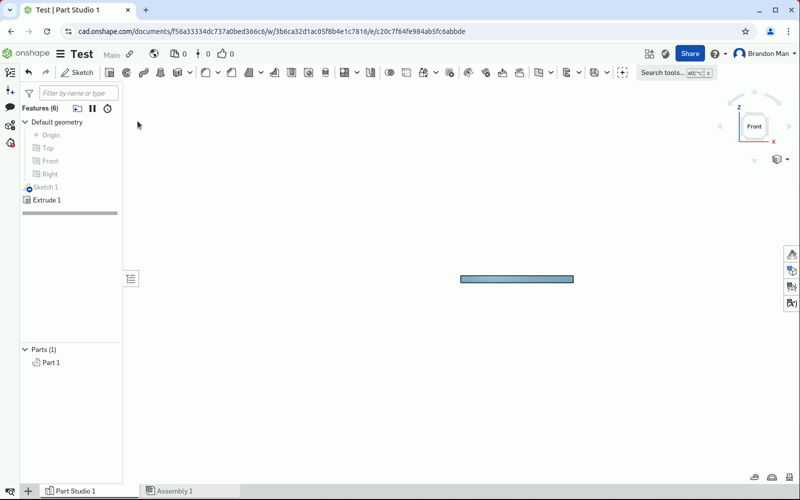
key(shift+h)
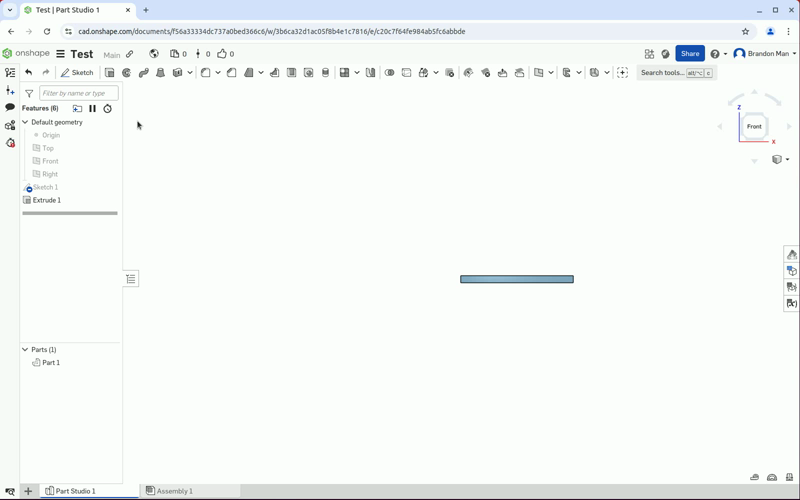
key(shift+h)
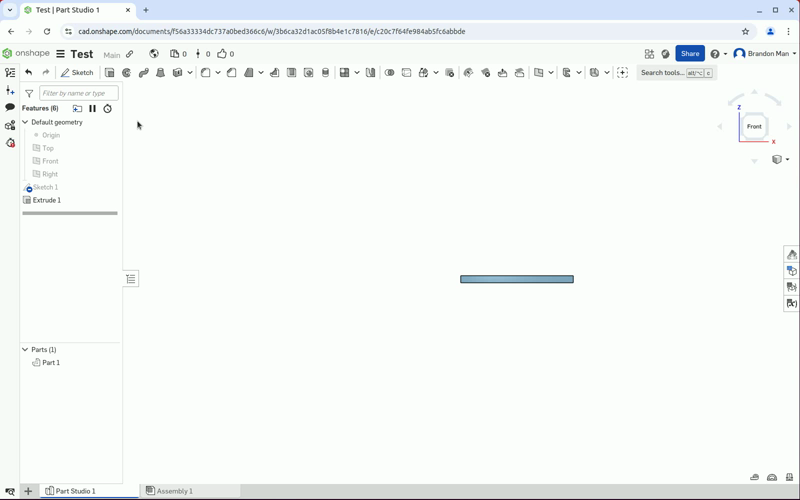
mouse_move(73, 189)
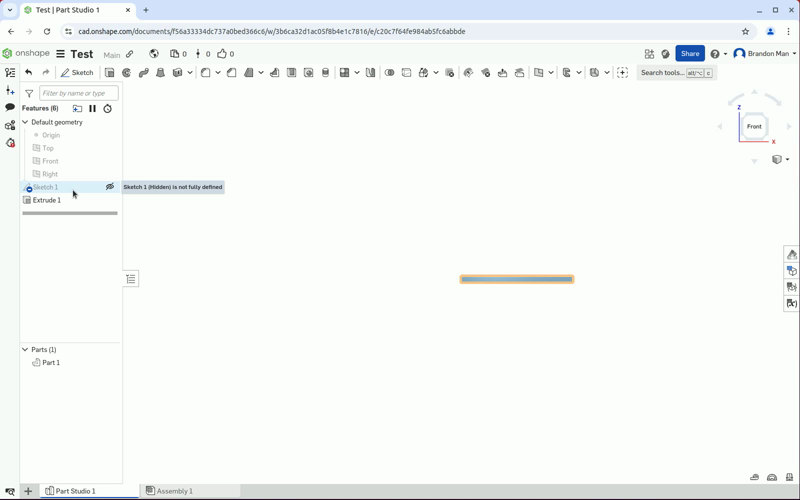
click(73, 189)
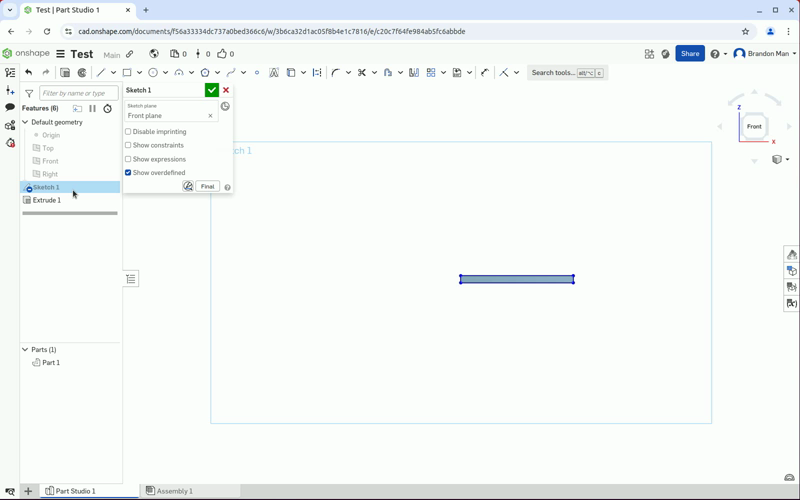
mouse_move(229, 92)
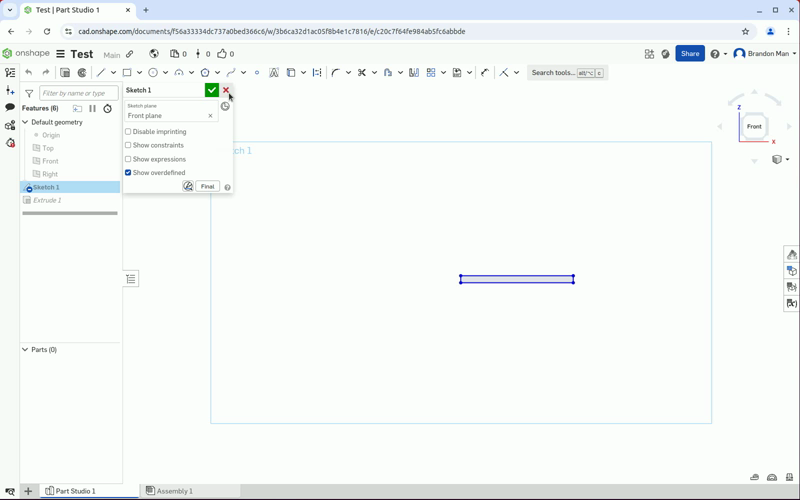
click(229, 92)
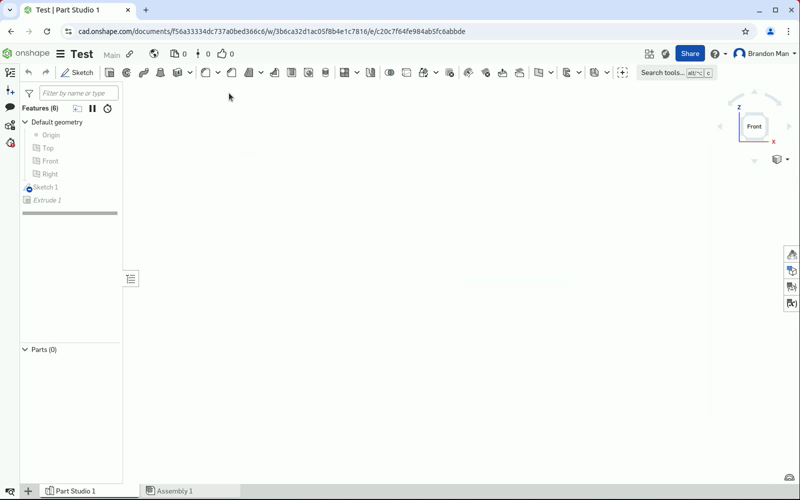
mouse_move(73, 352)
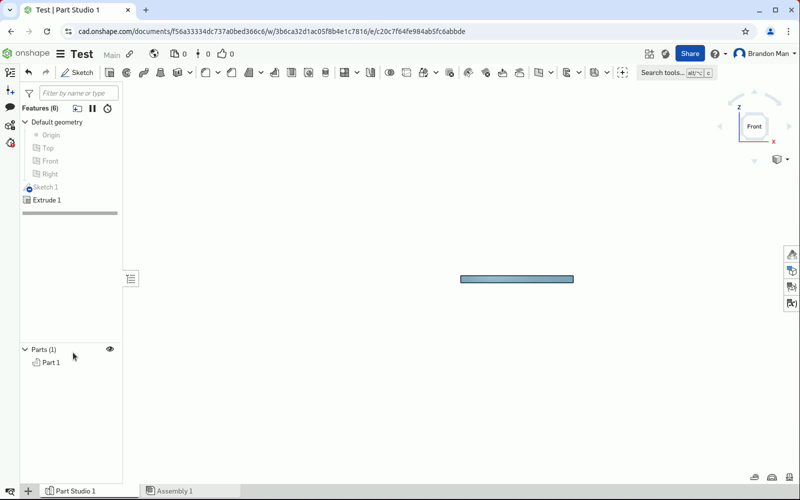
key(y)
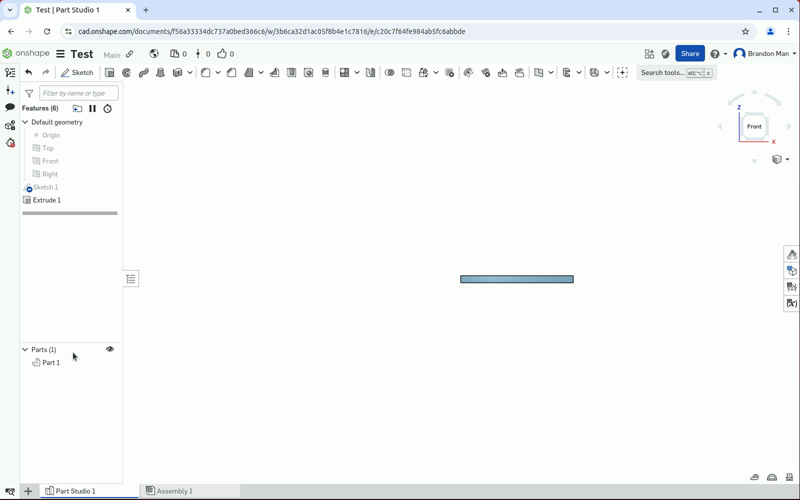
key(shift+p)
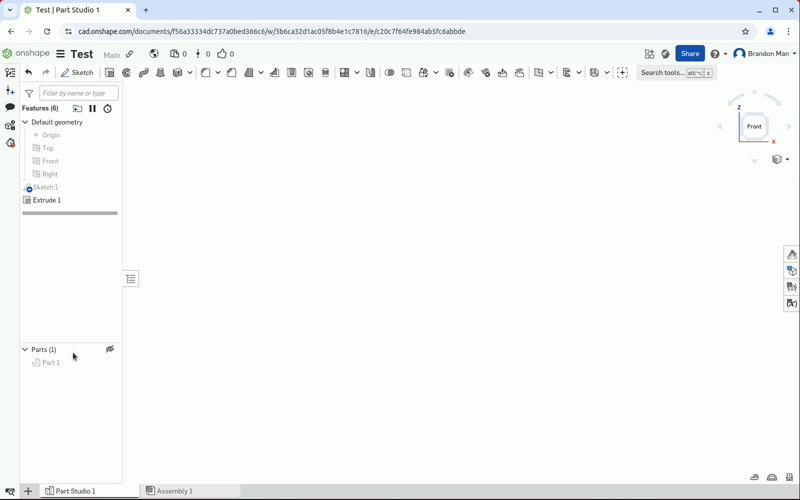
key(space)
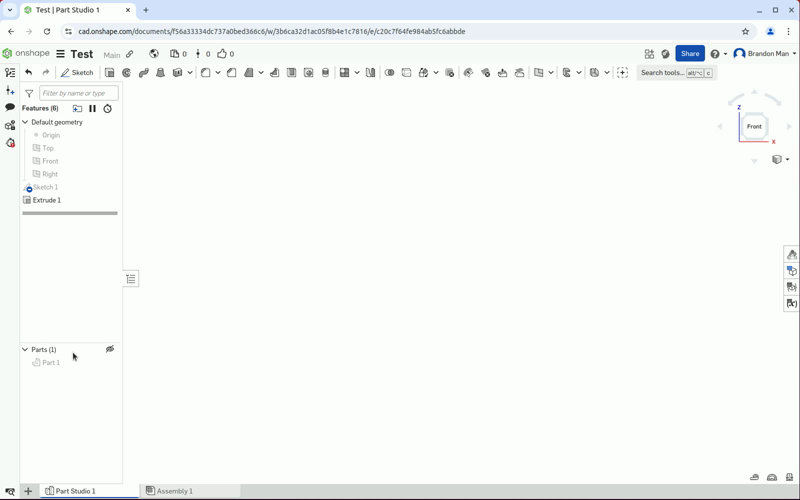
key_down(shift)
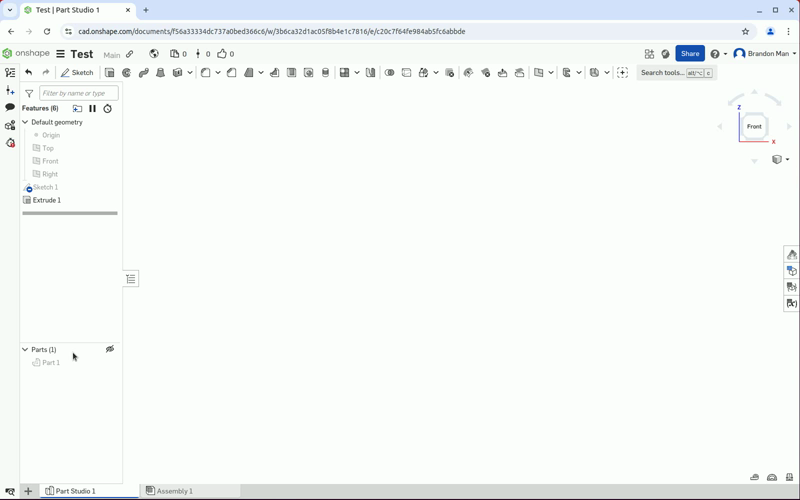
key(left)
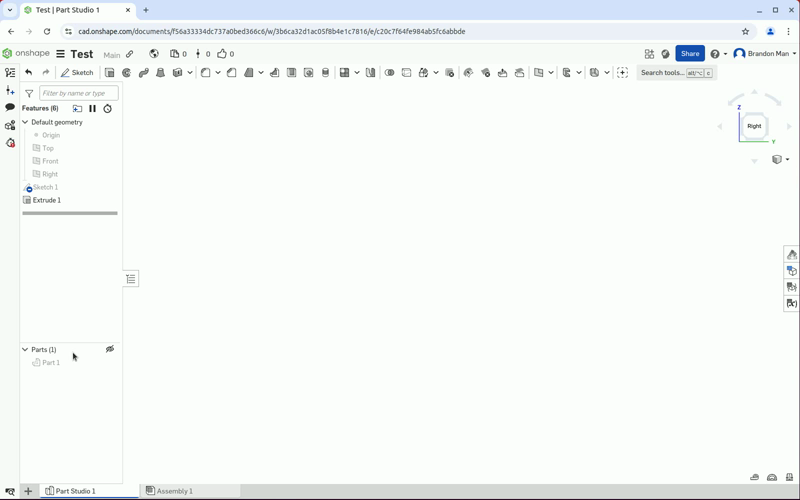
key_up(shift)
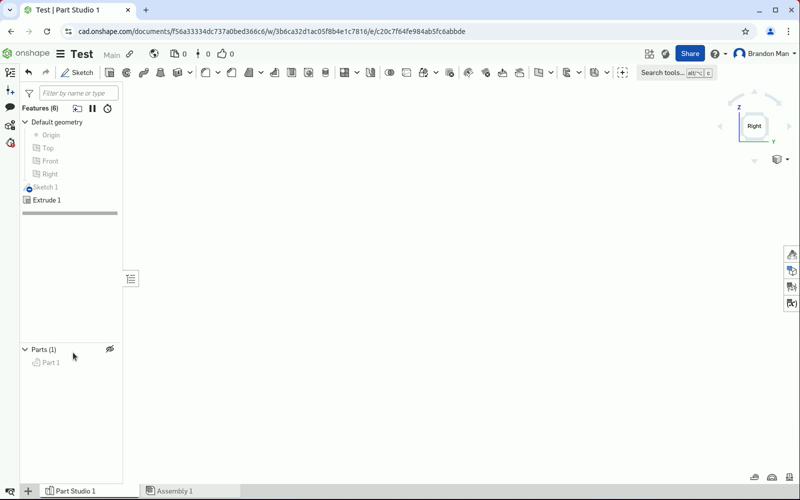
mouse_move(73, 352)
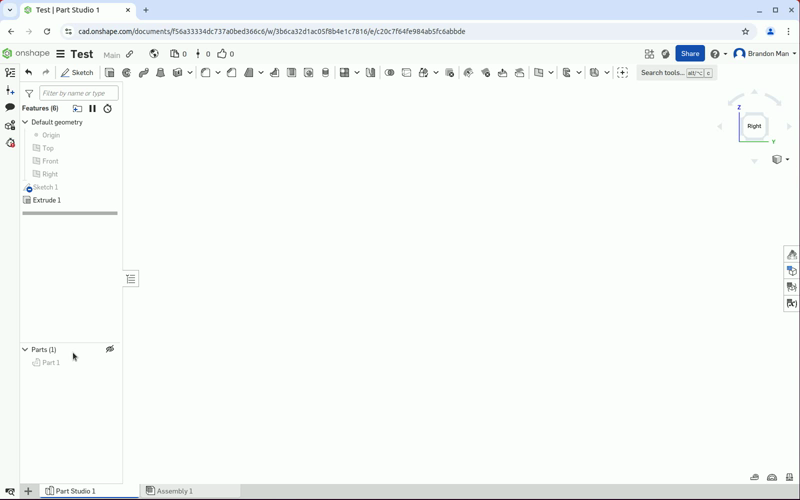
key(shift+y)
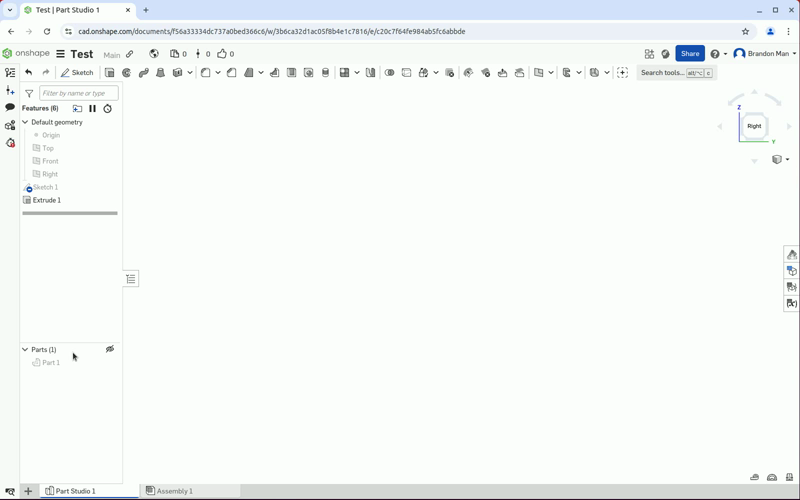
key(shift+s)
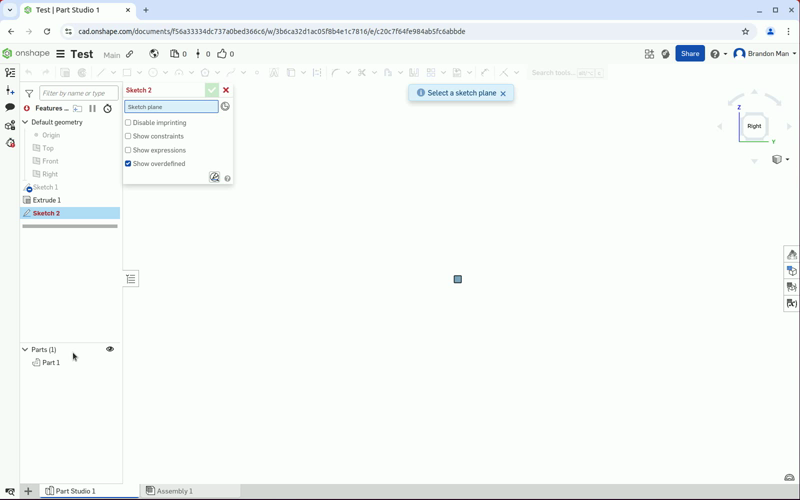
mouse_move(73, 176)
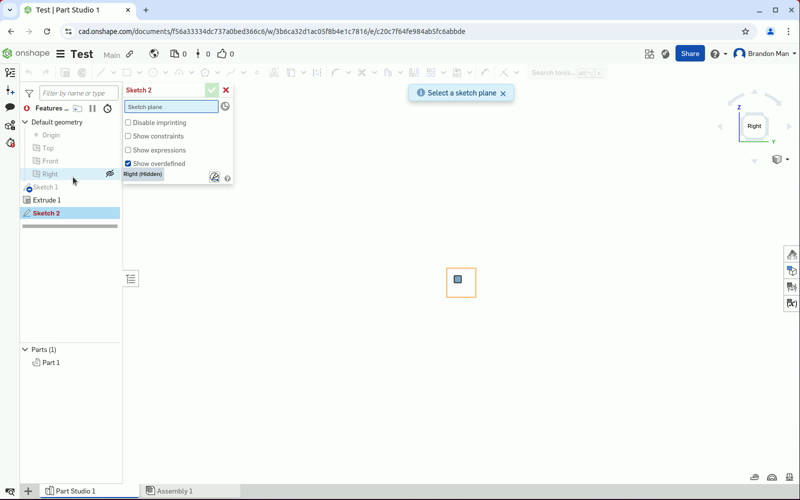
click(73, 176)
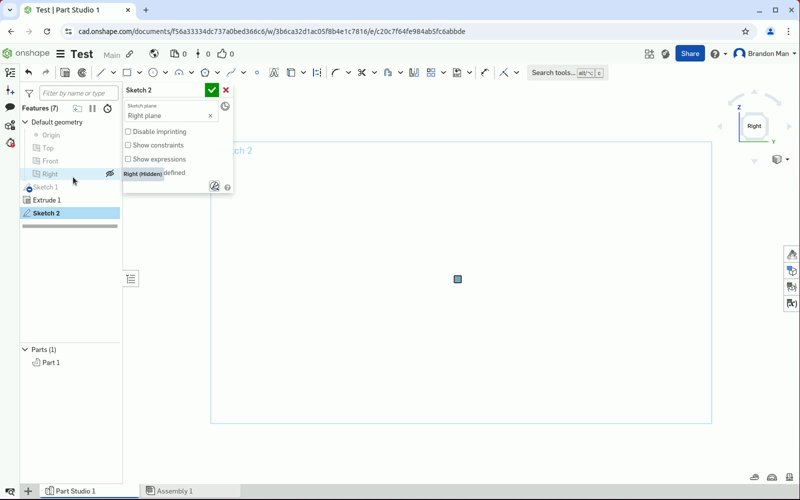
mouse_move(73, 352)
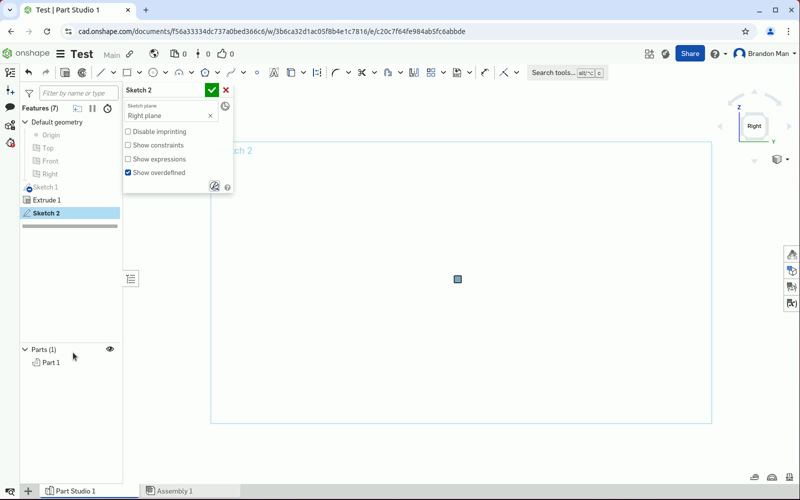
key(y)
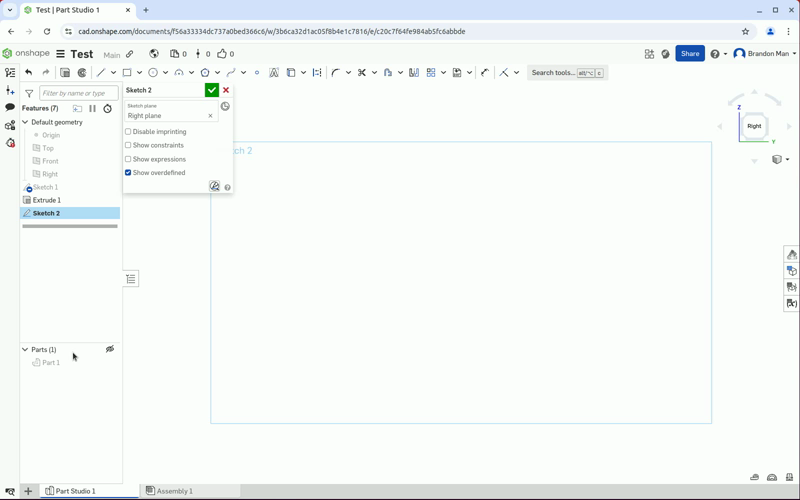
key(l)
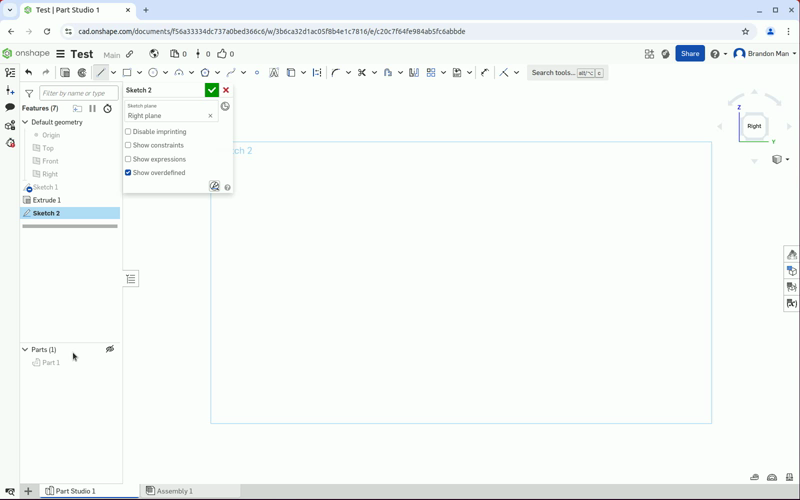
key_down(shift)
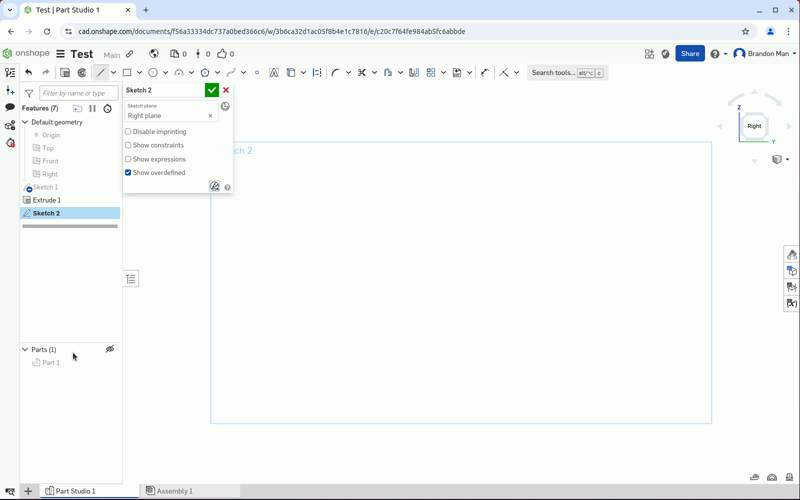
mouse_move(454, 282)
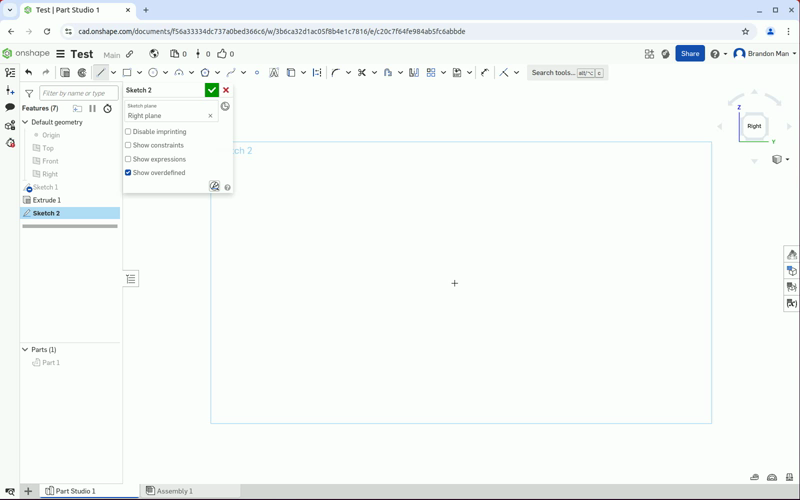
click(454, 282)
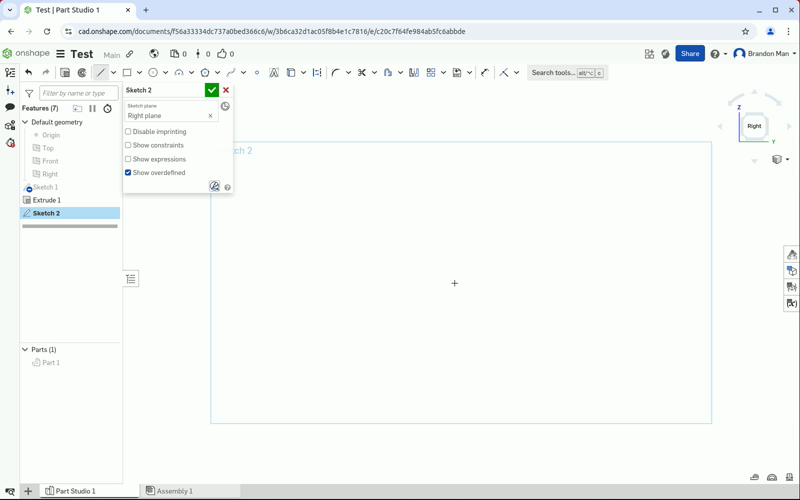
key_up(shift)
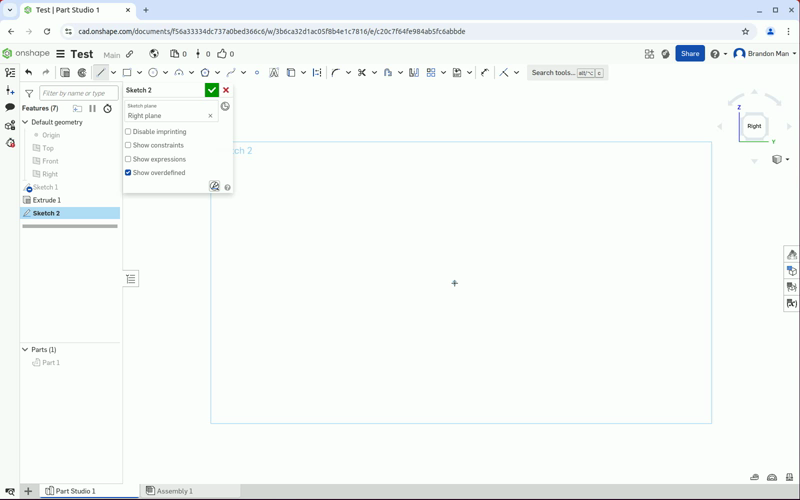
key_down(shift)
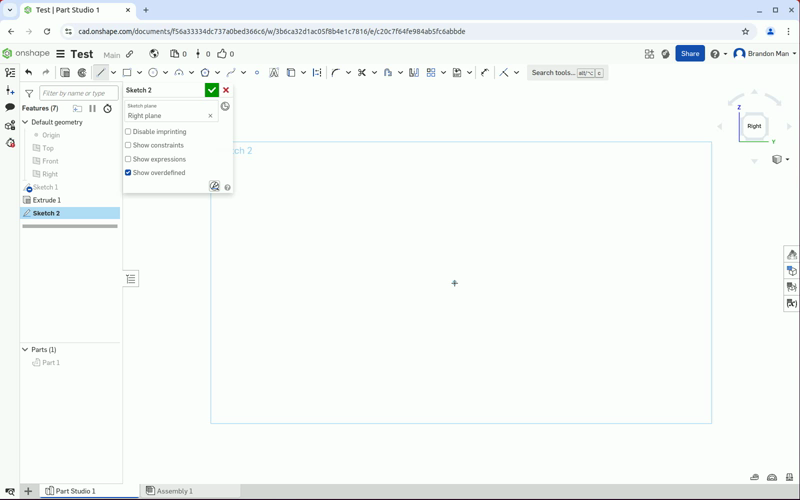
mouse_move(484, 282)
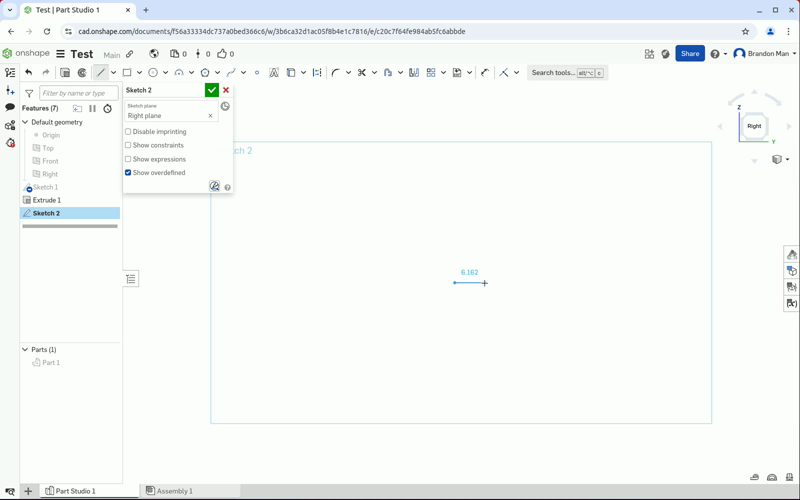
mouse_move(461, 282)
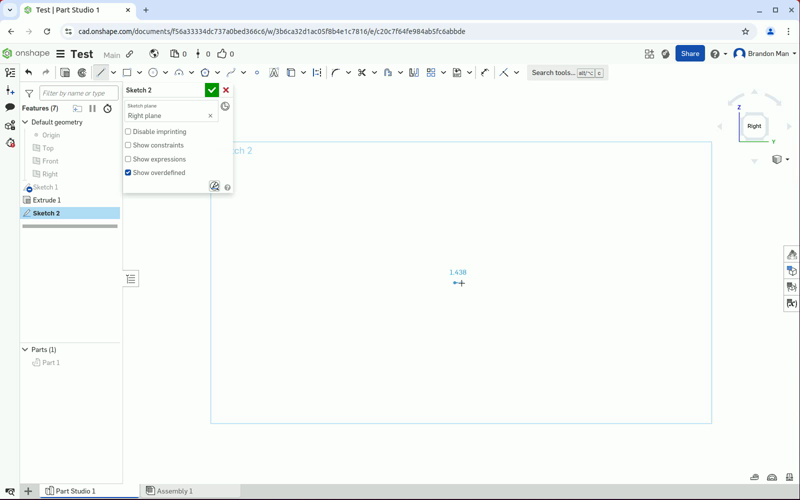
scroll(6)
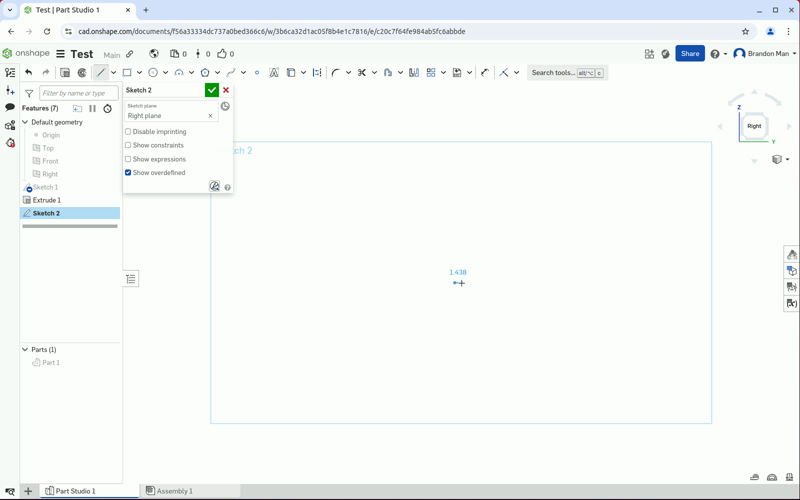
scroll(6)
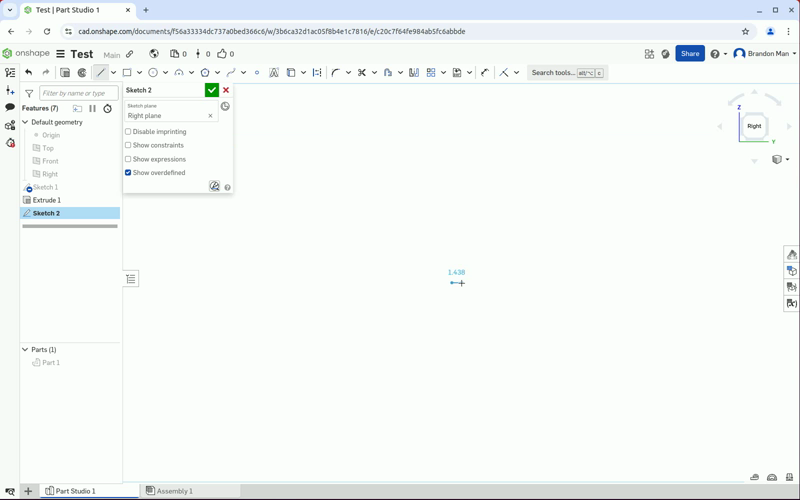
scroll(6)
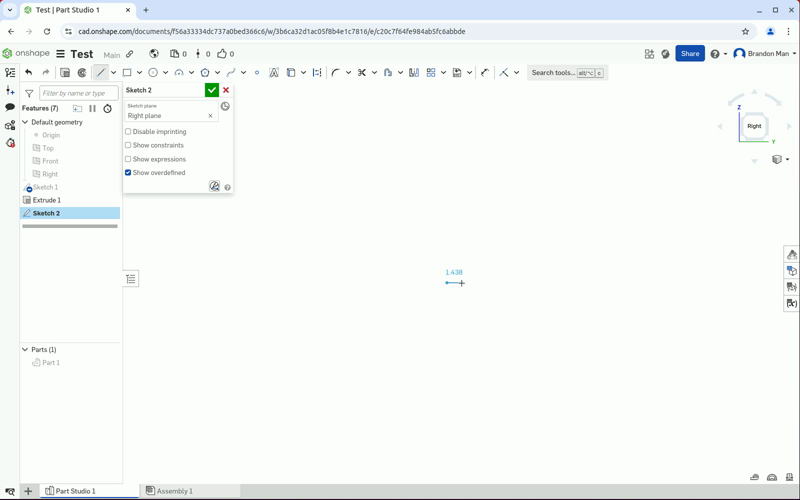
scroll(6)
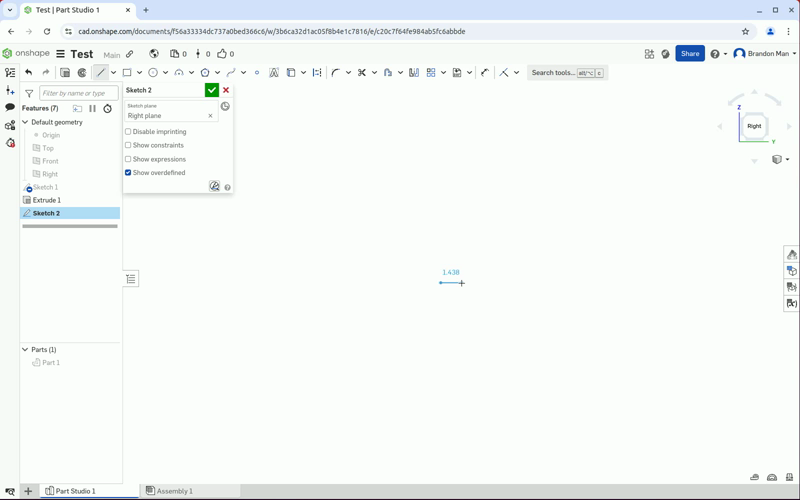
scroll(6)
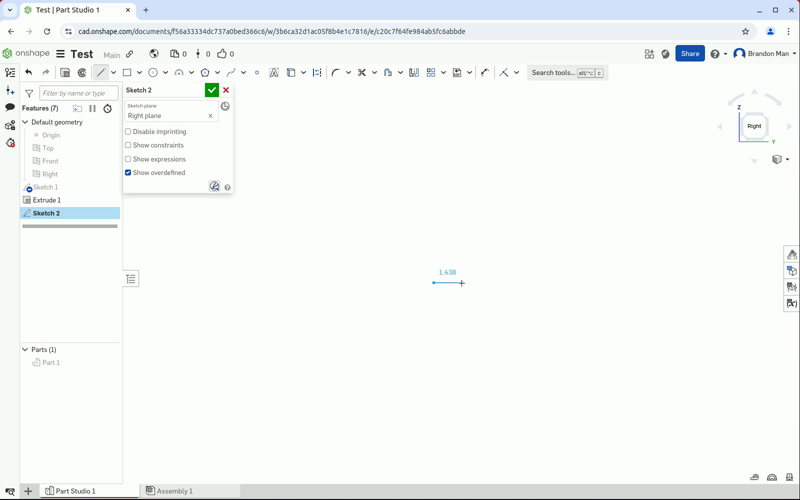
scroll(6)
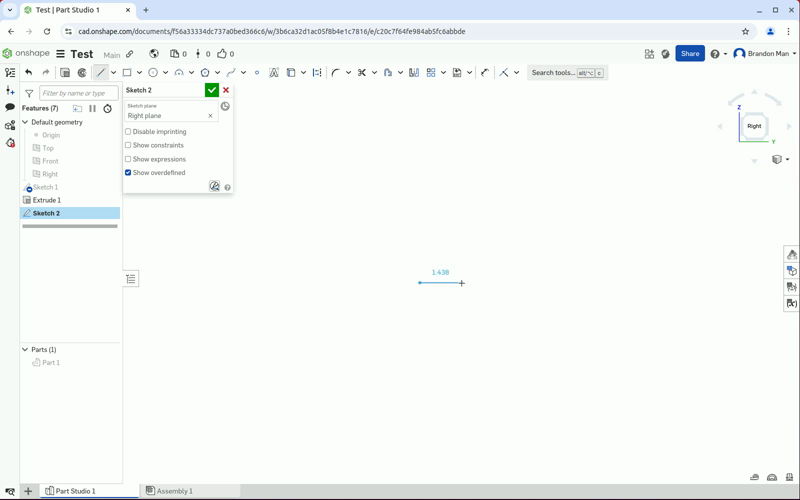
scroll(6)
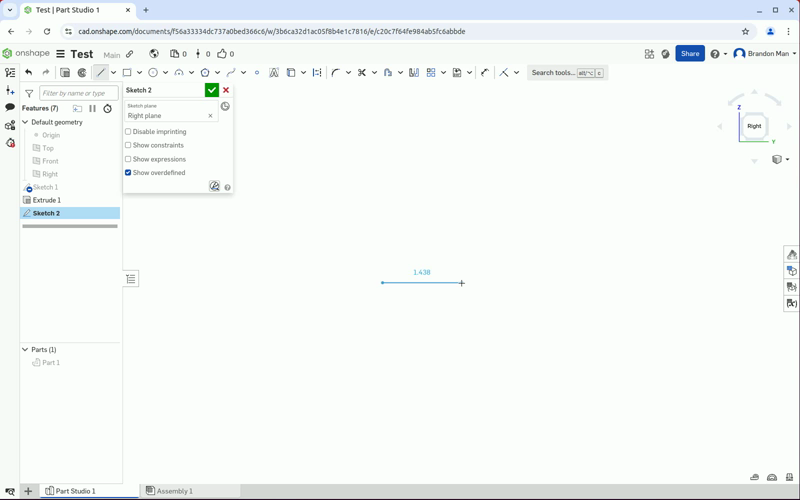
click(461, 282)
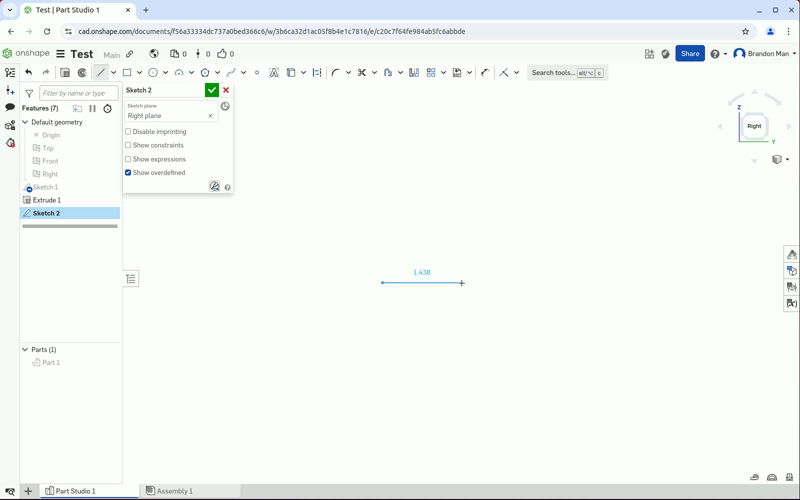
scroll(-6)
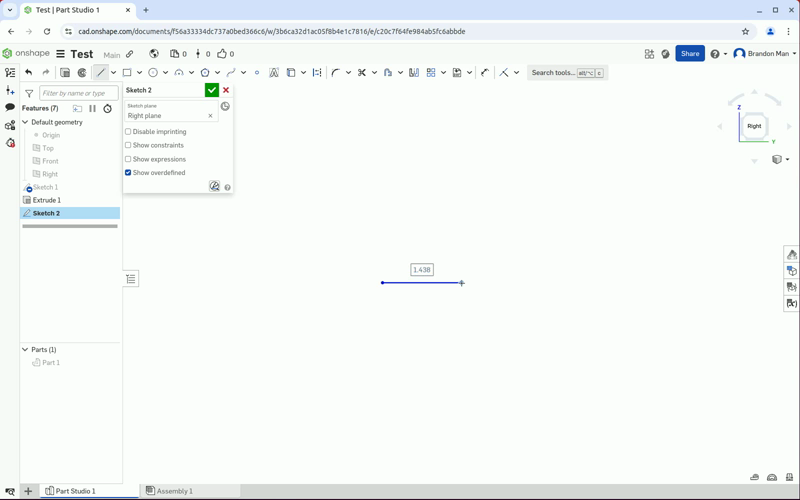
scroll(-6)
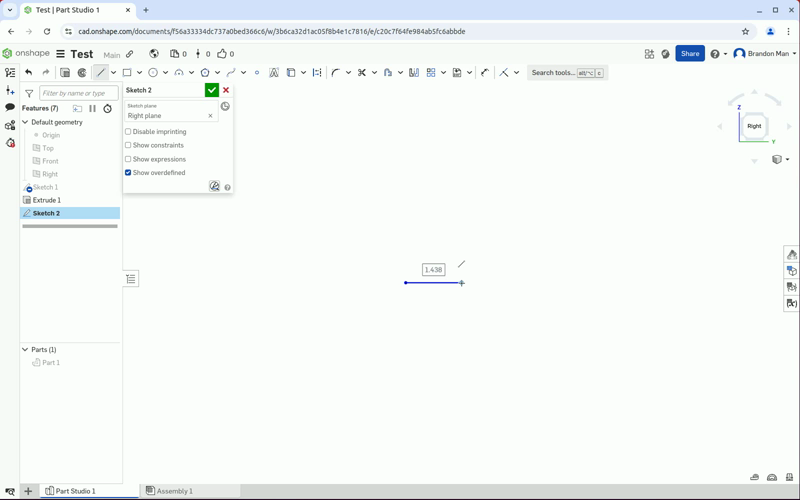
scroll(-6)
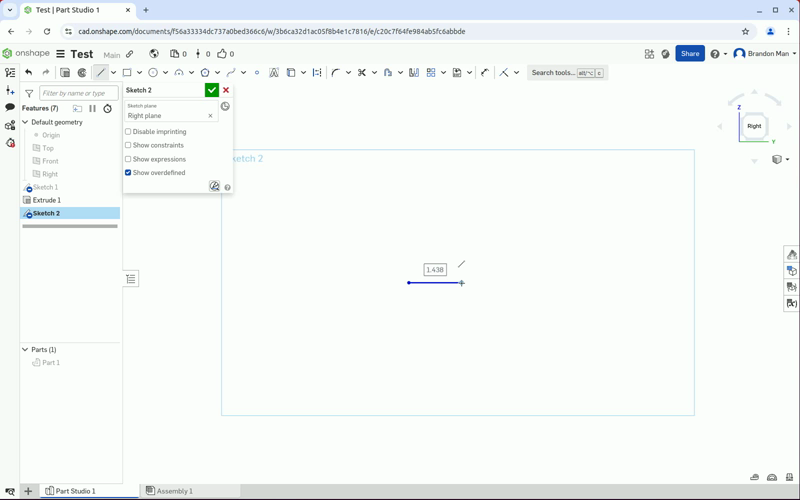
scroll(-6)
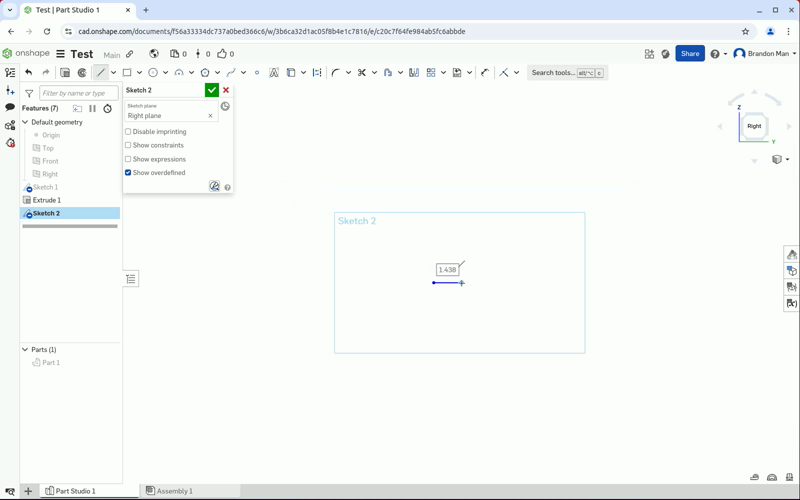
scroll(-6)
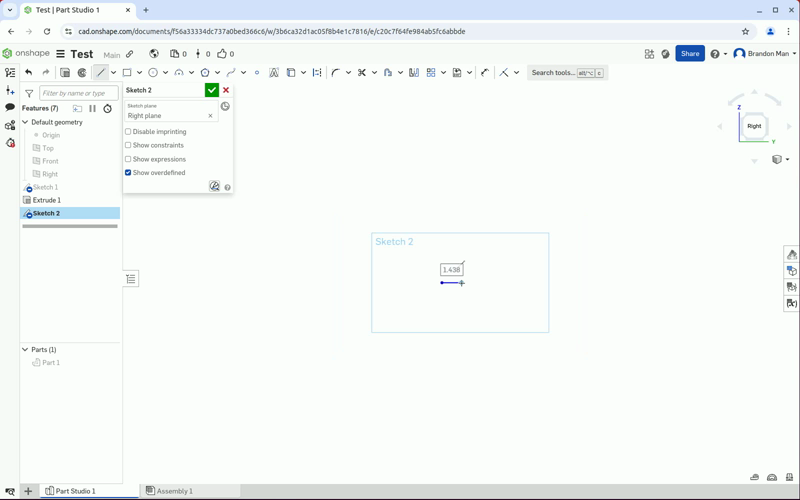
scroll(-6)
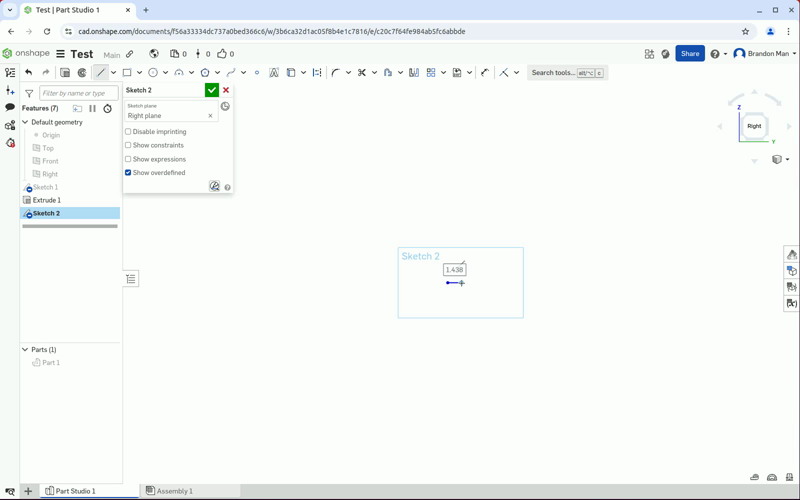
scroll(-6)
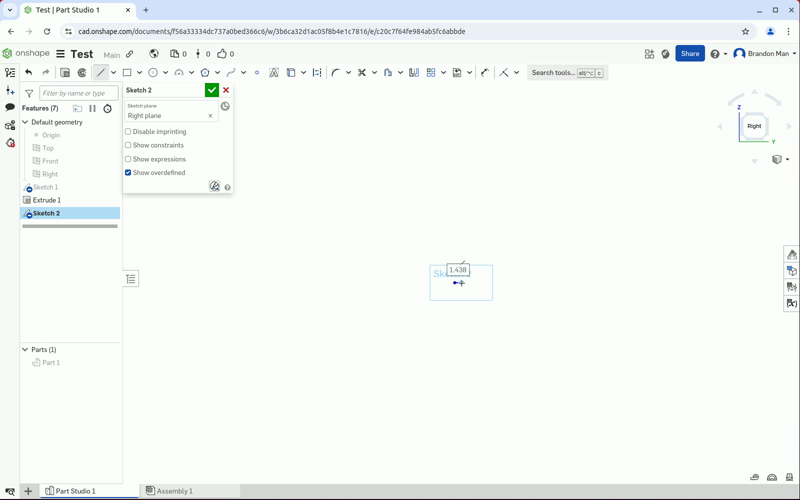
key_up(shift)
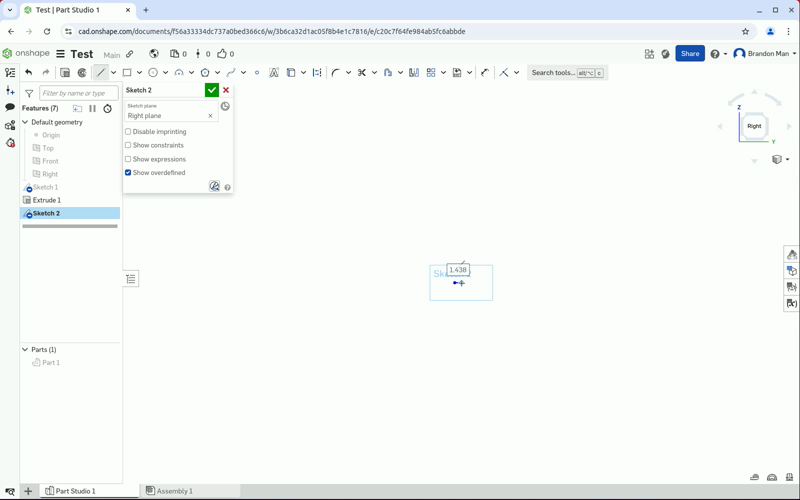
key_down(shift)
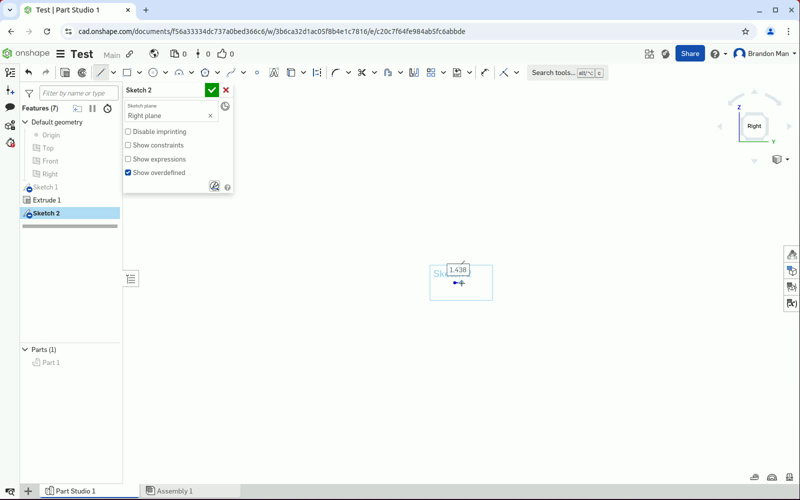
mouse_move(492, 282)
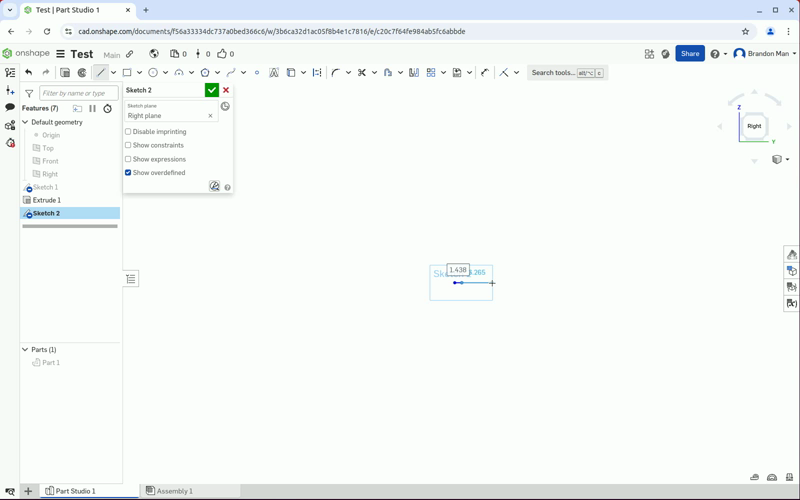
mouse_move(461, 276)
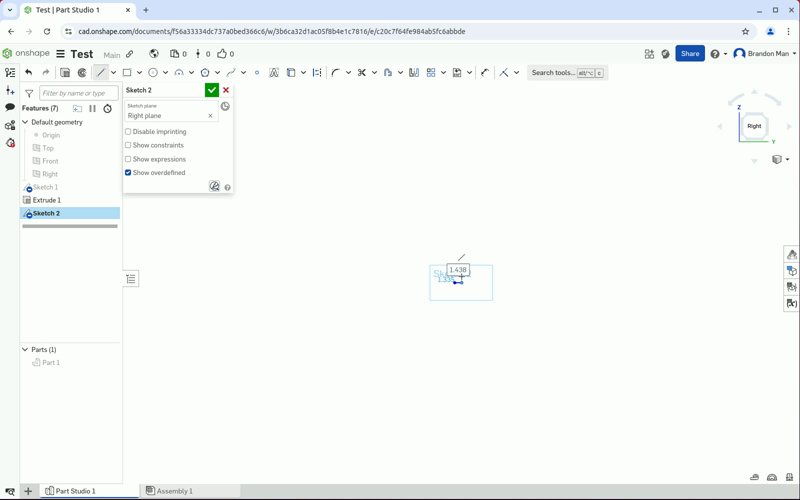
scroll(6)
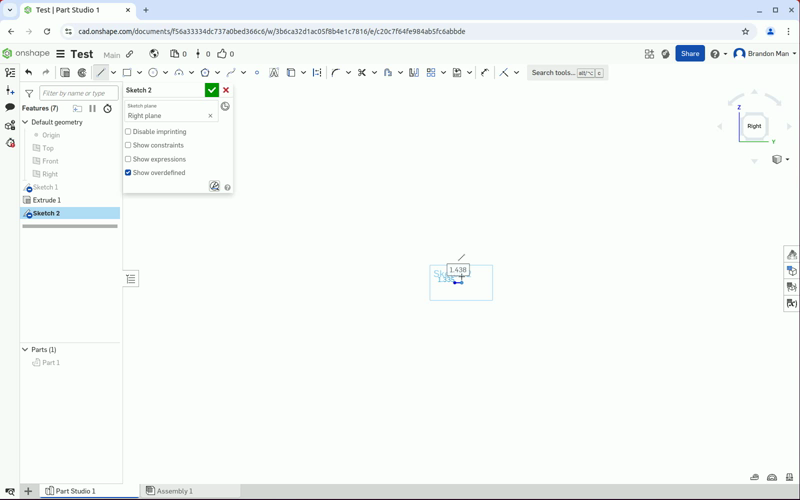
scroll(6)
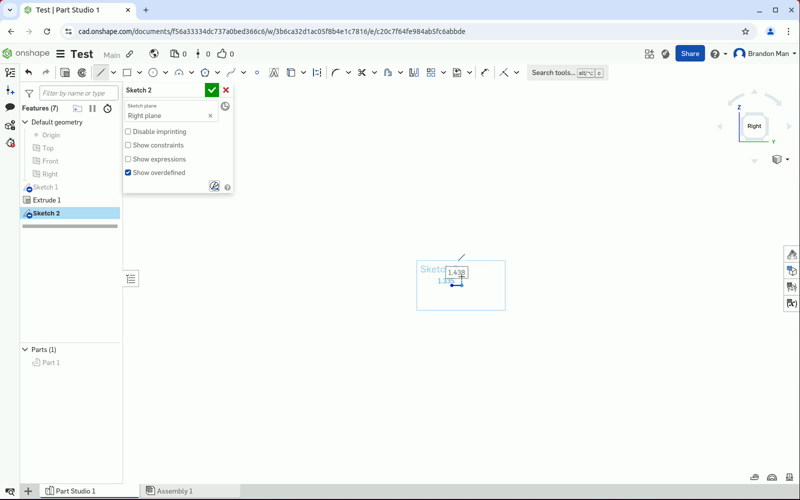
scroll(6)
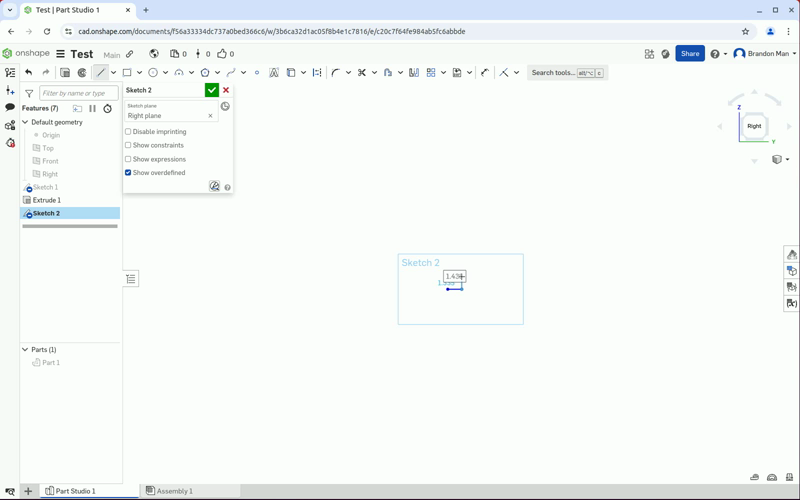
scroll(6)
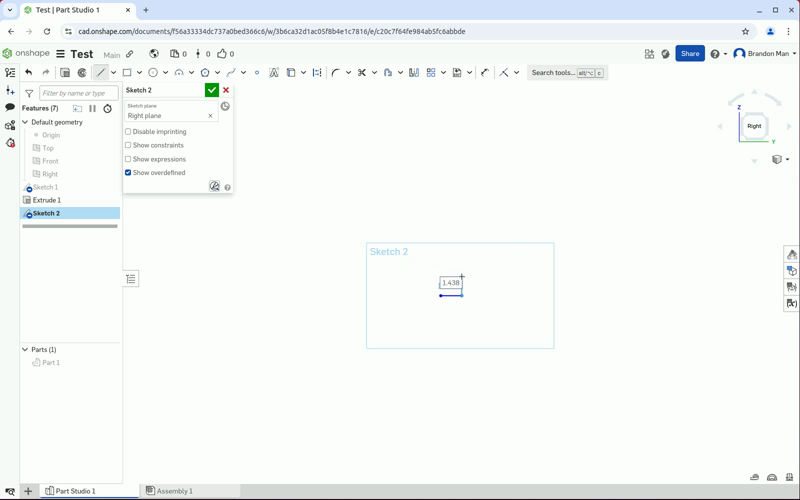
scroll(6)
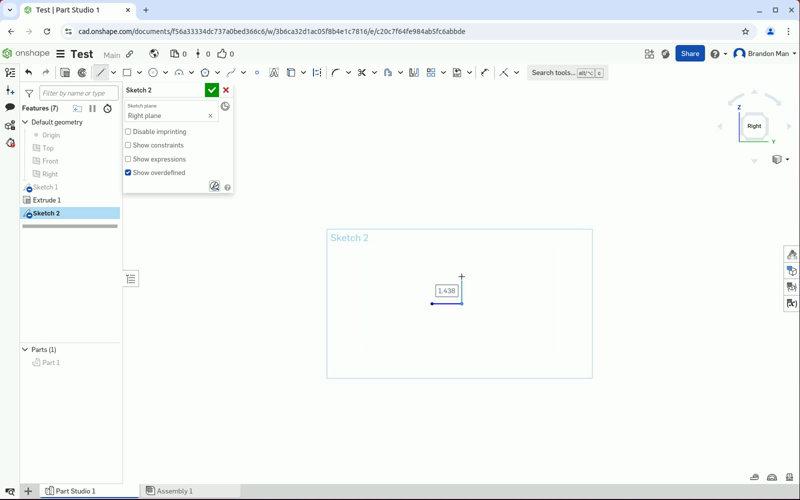
scroll(6)
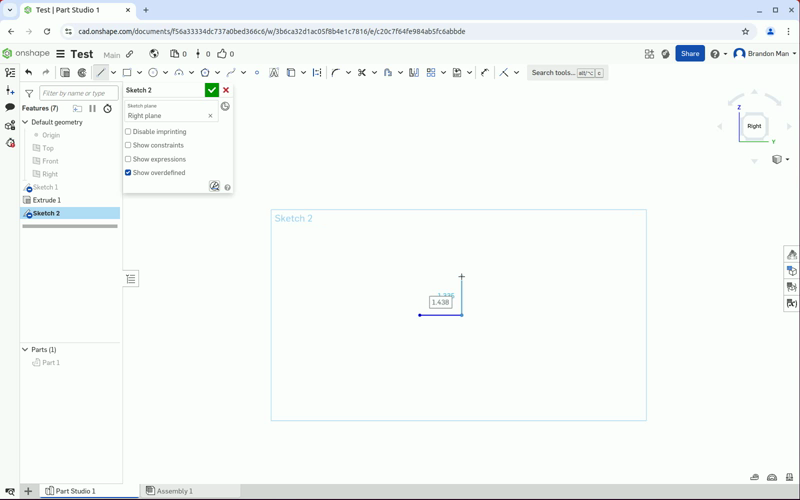
scroll(6)
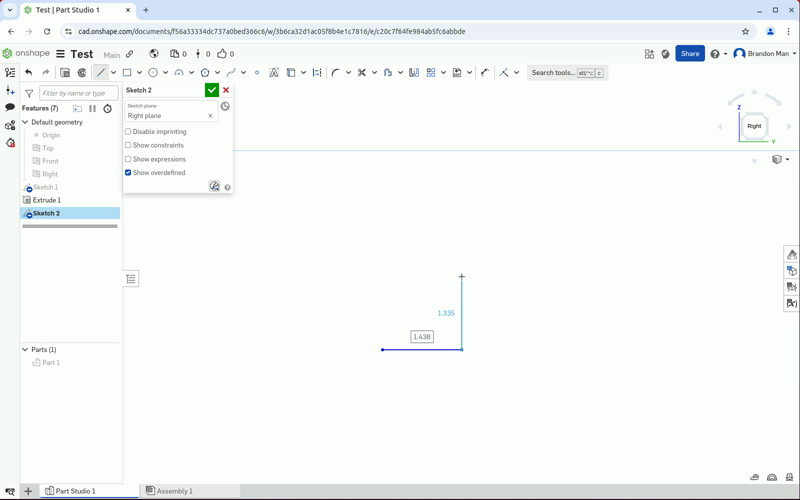
click(461, 276)
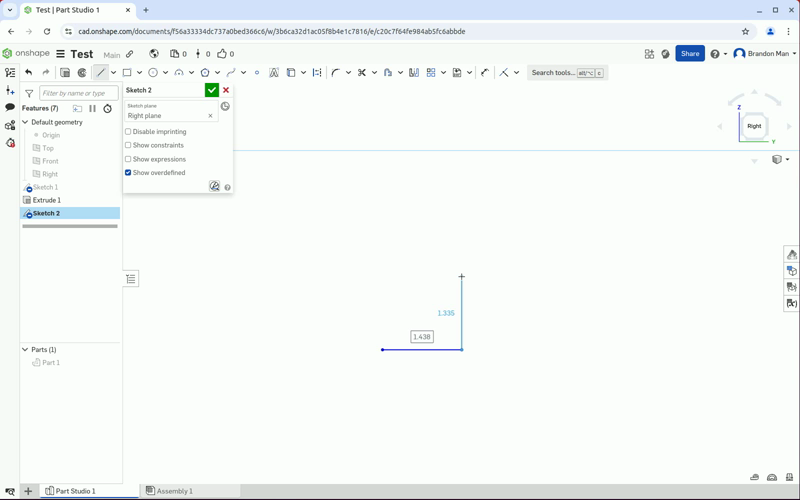
scroll(-6)
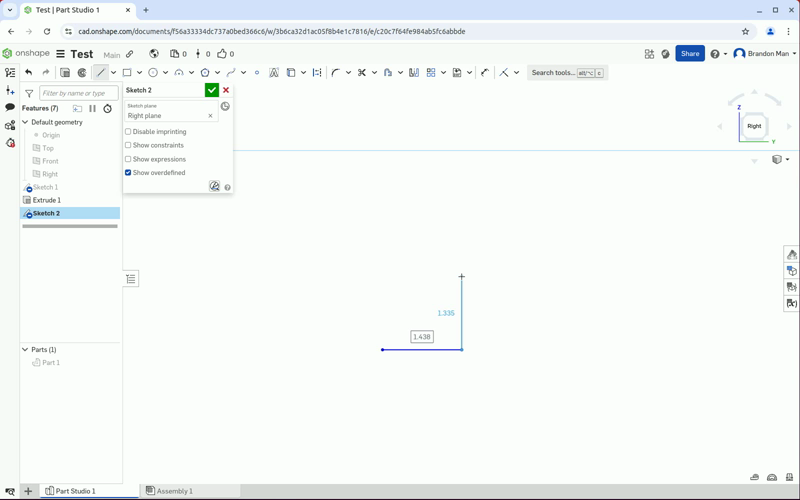
scroll(-6)
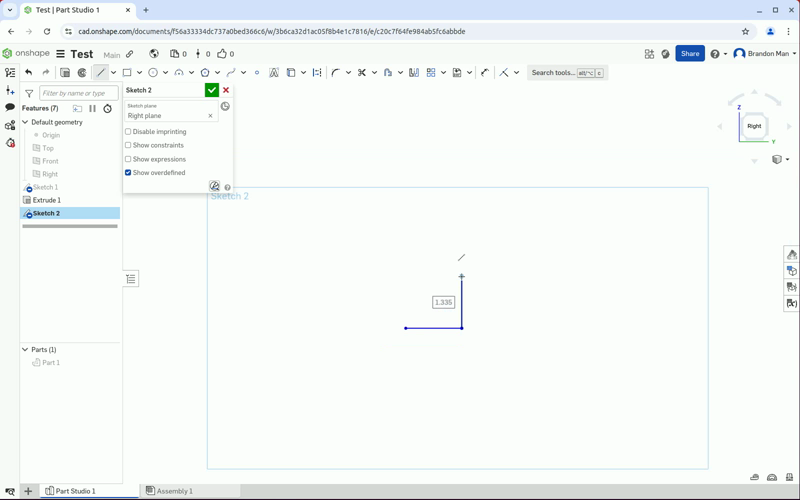
scroll(-6)
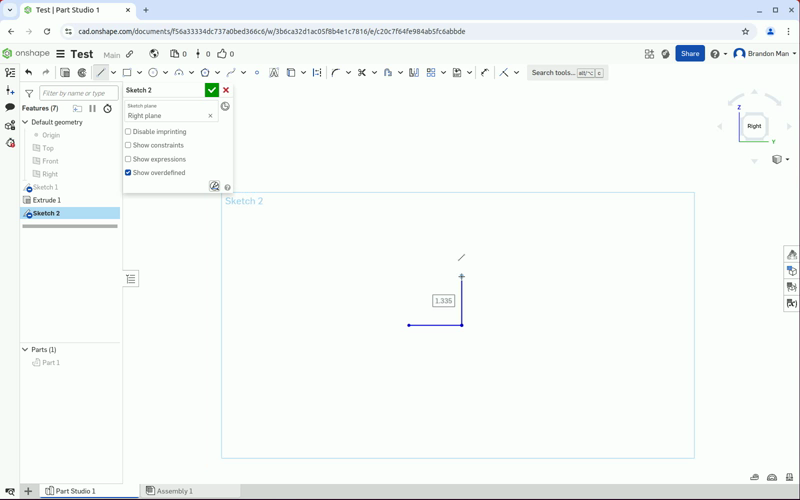
scroll(-6)
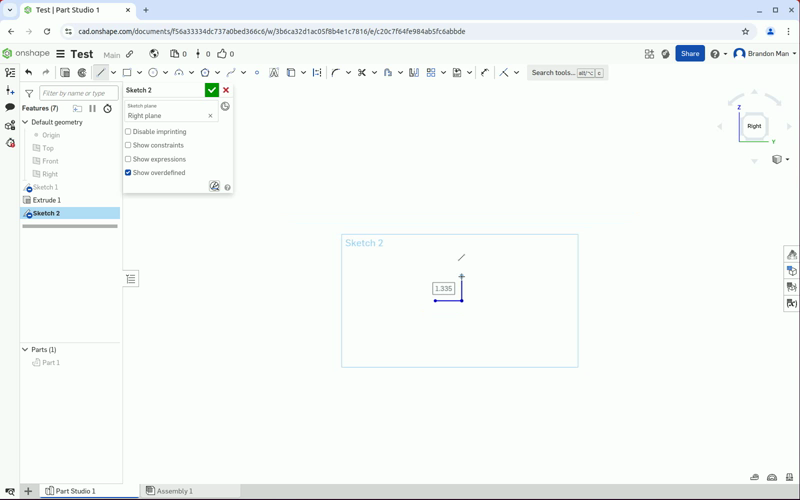
scroll(-6)
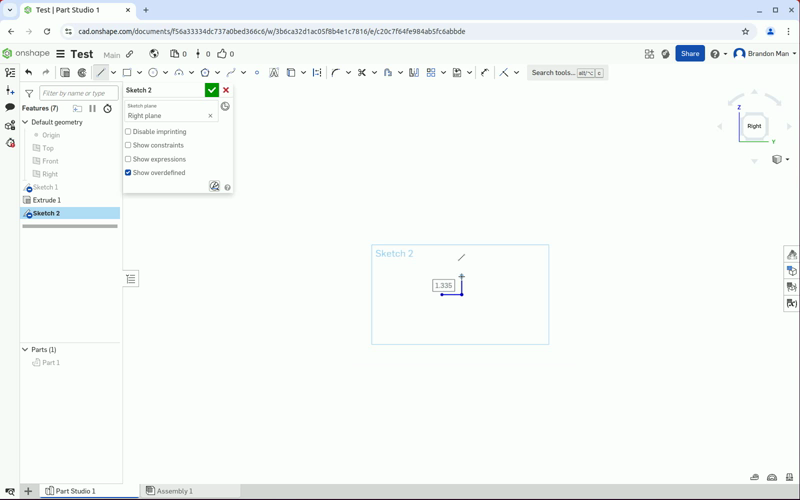
scroll(-6)
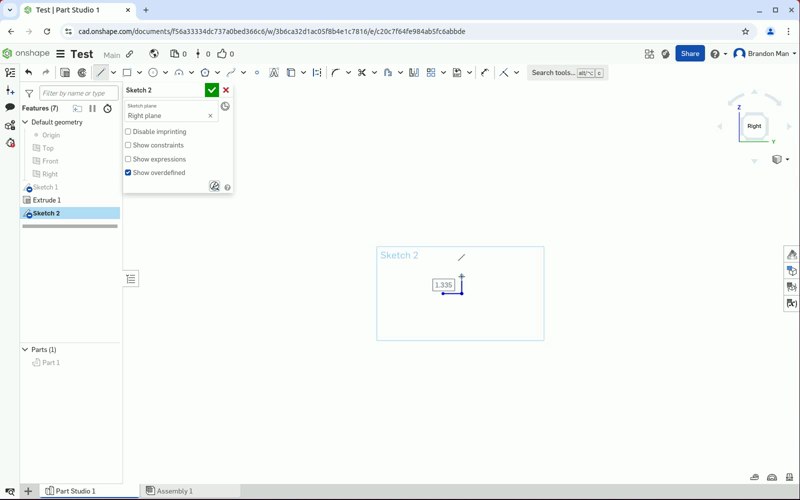
scroll(-6)
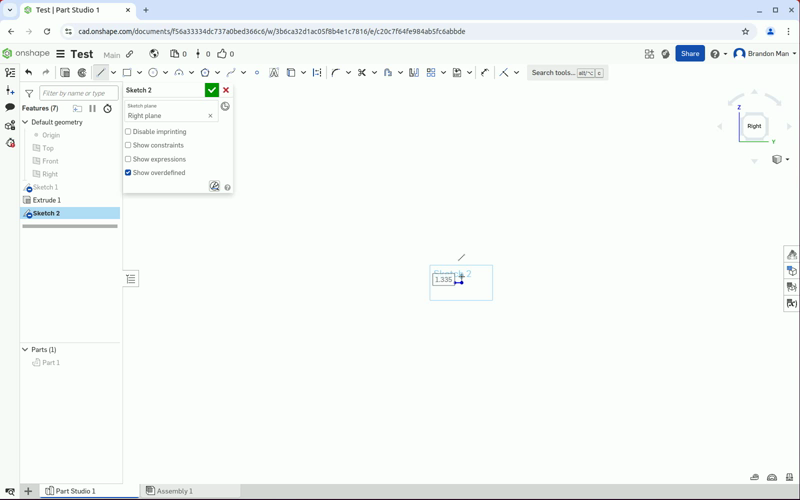
key_up(shift)
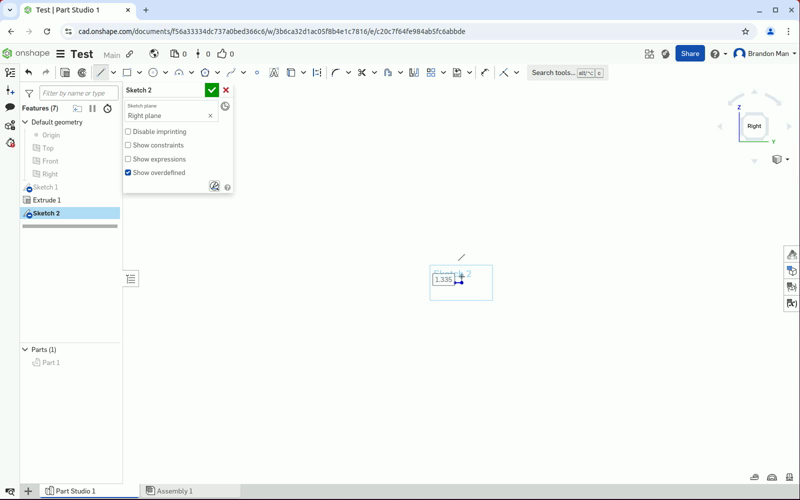
key_down(shift)
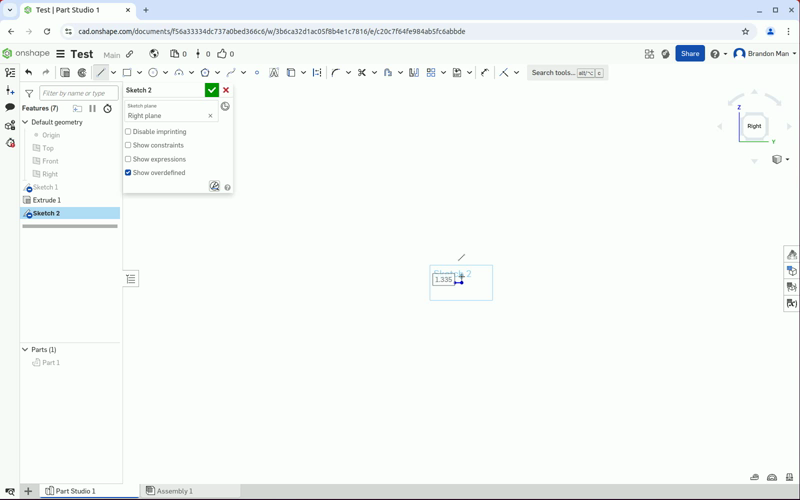
mouse_move(492, 276)
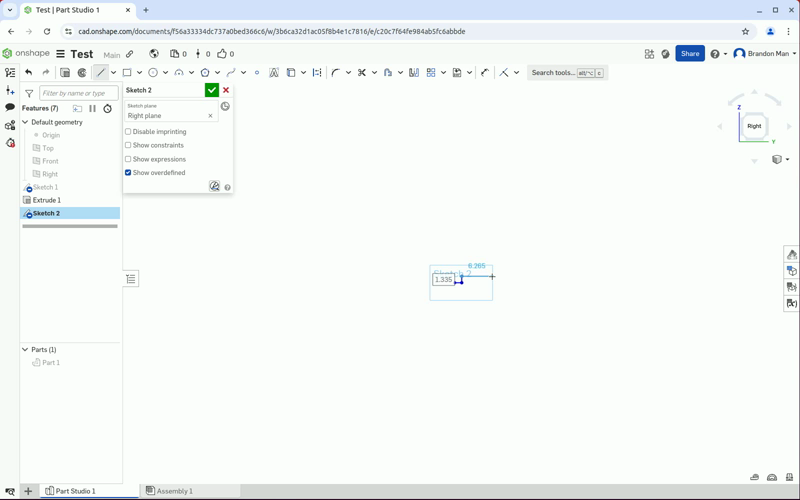
mouse_move(454, 276)
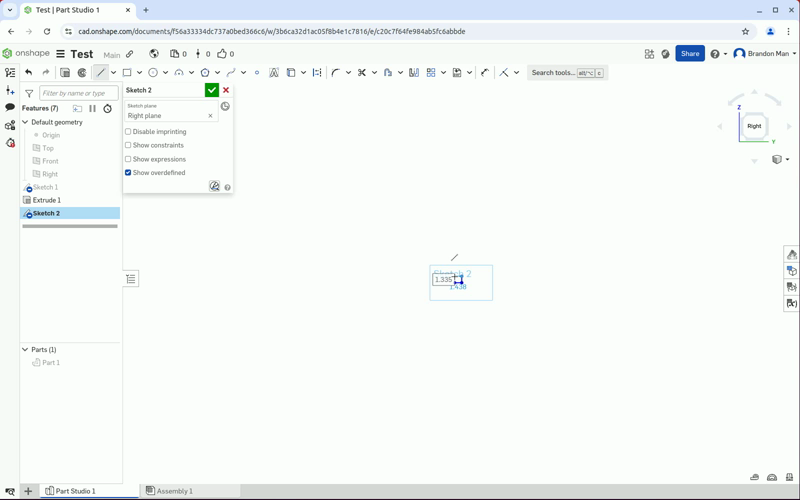
scroll(6)
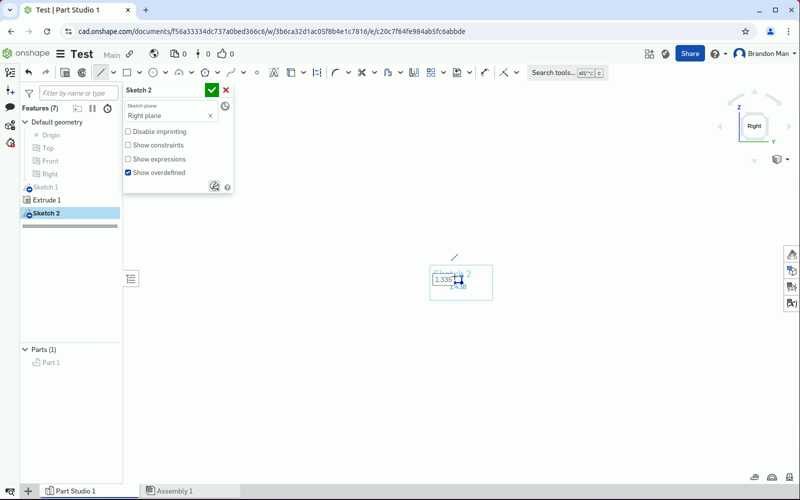
scroll(6)
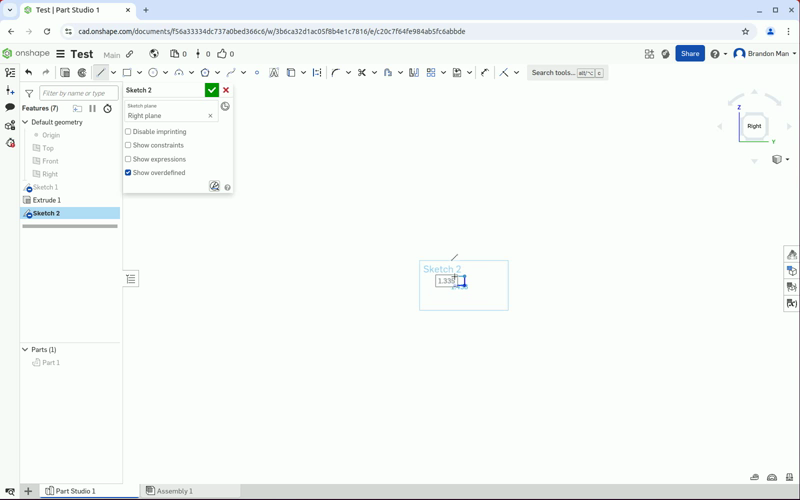
scroll(6)
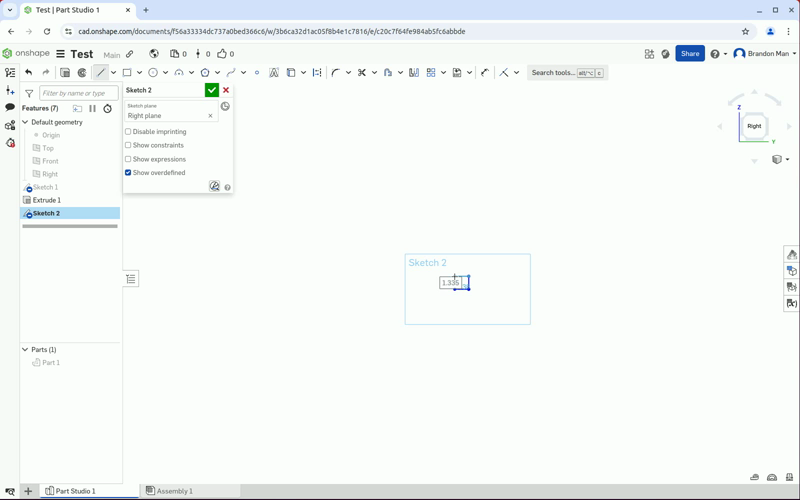
scroll(6)
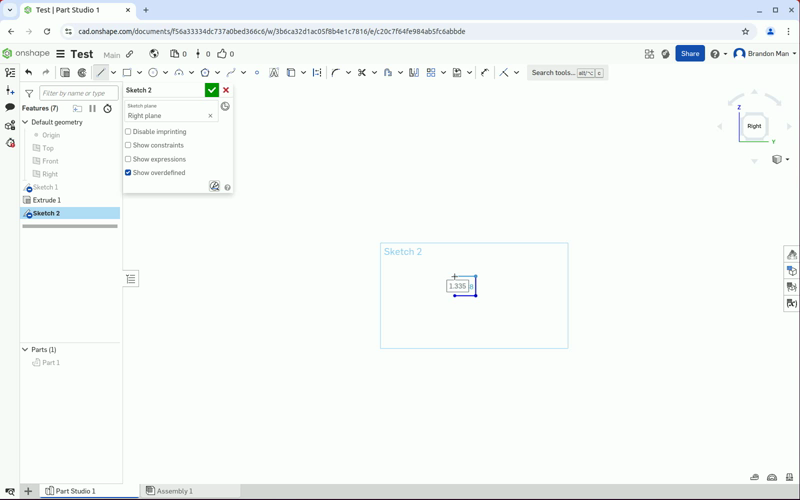
scroll(6)
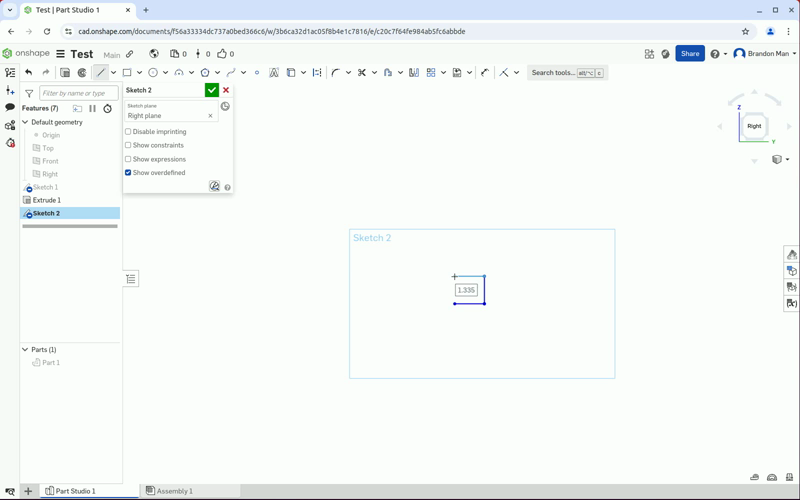
scroll(6)
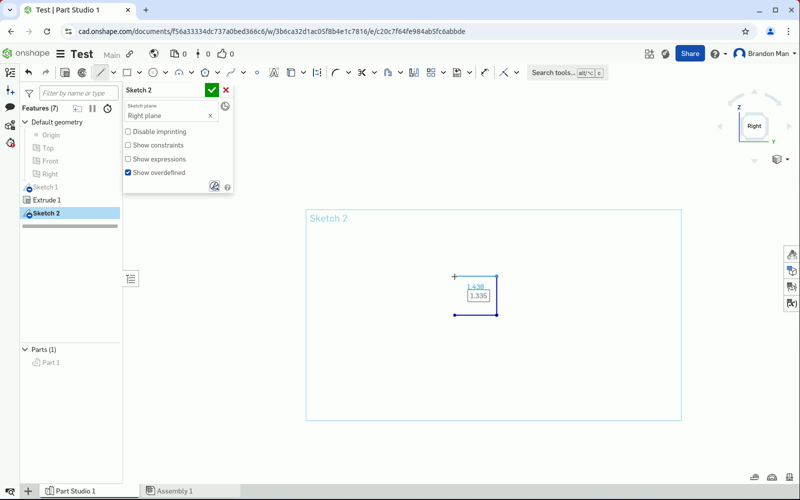
scroll(6)
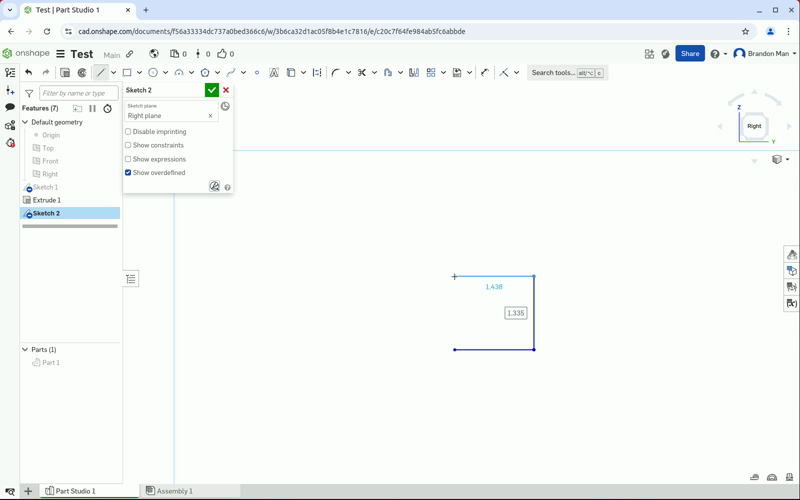
click(454, 276)
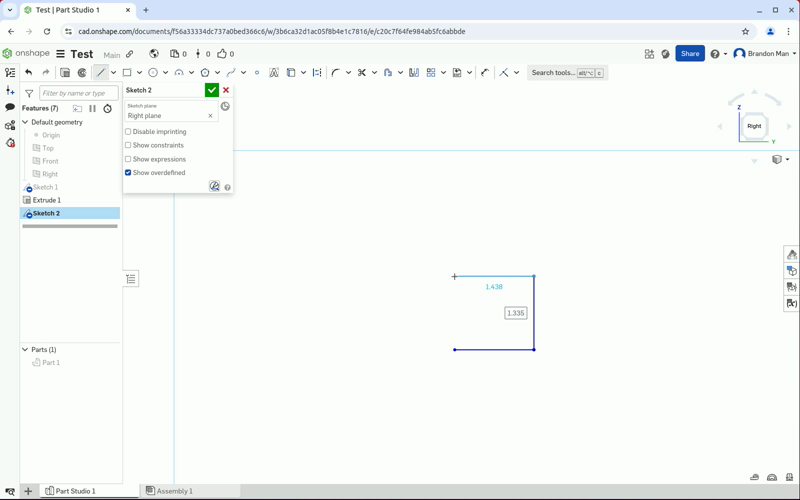
scroll(-6)
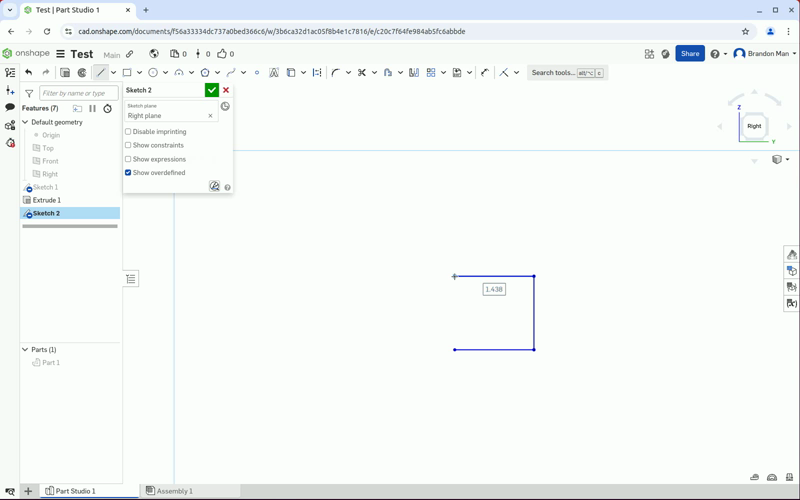
scroll(-6)
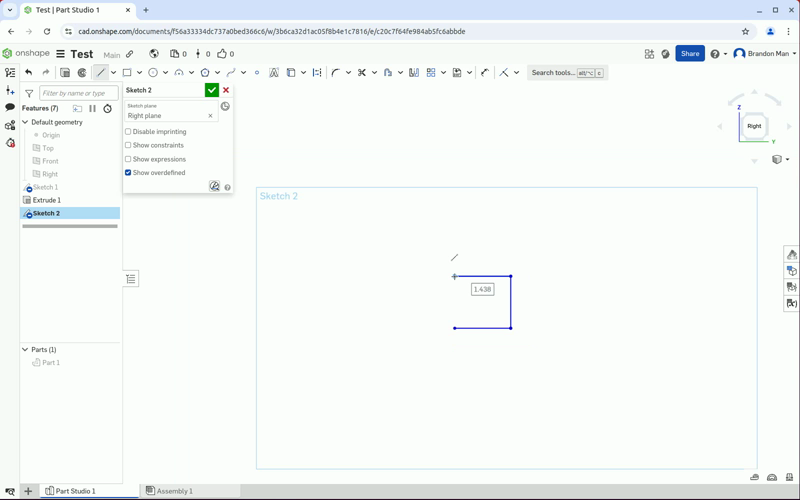
scroll(-6)
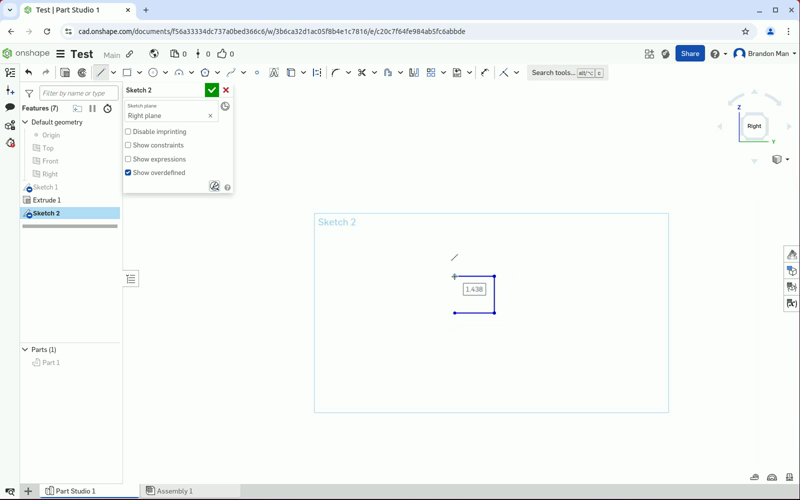
scroll(-6)
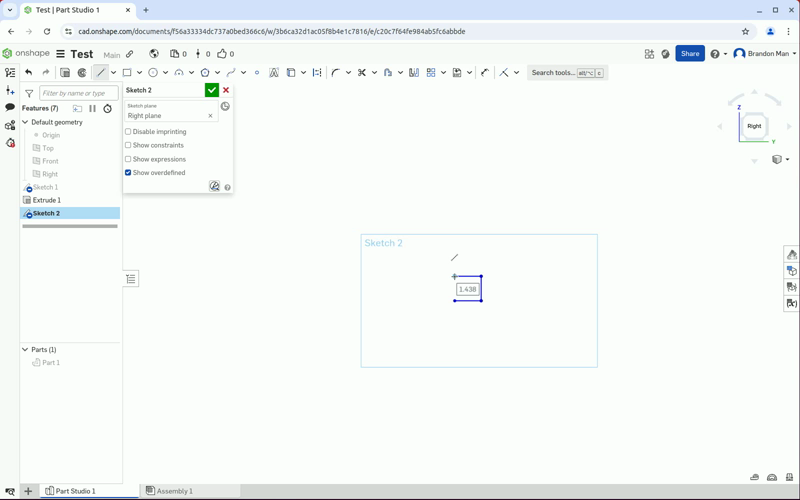
scroll(-6)
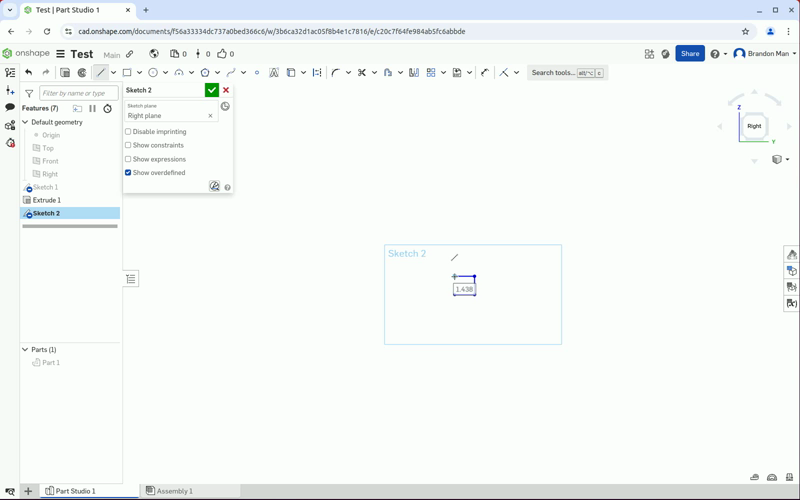
scroll(-6)
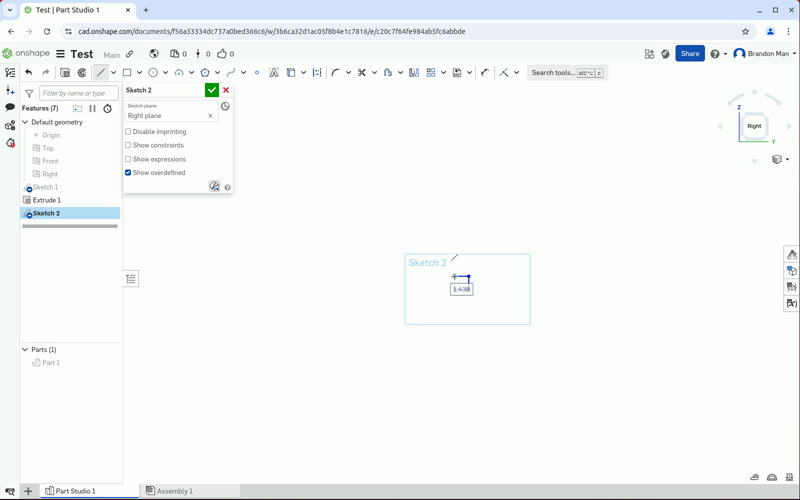
scroll(-6)
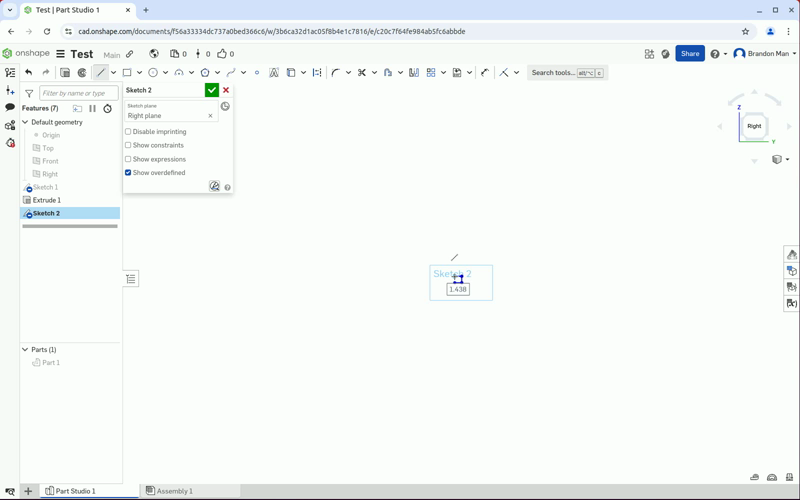
key_up(shift)
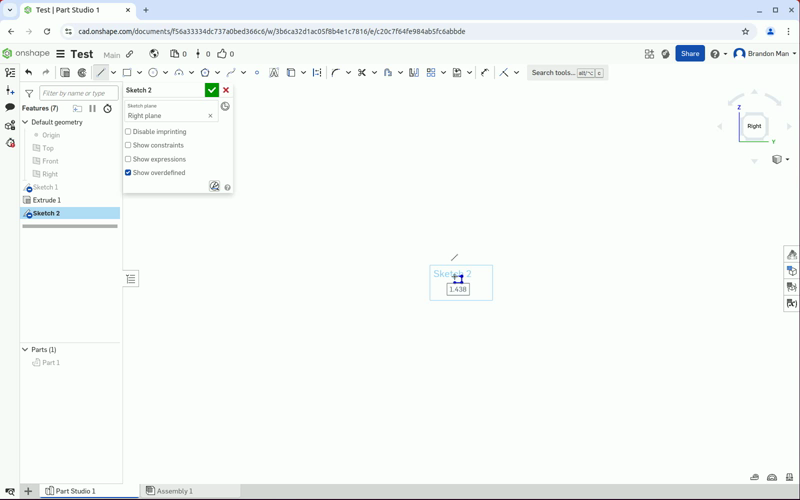
mouse_move(484, 276)
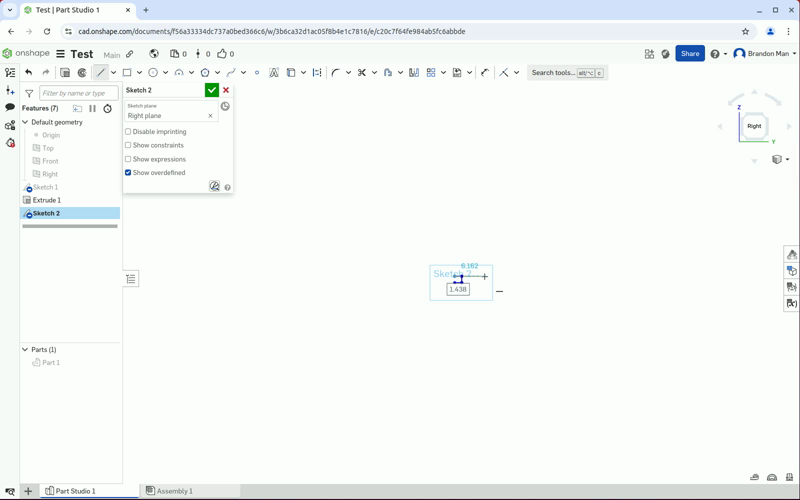
key_down(shift)
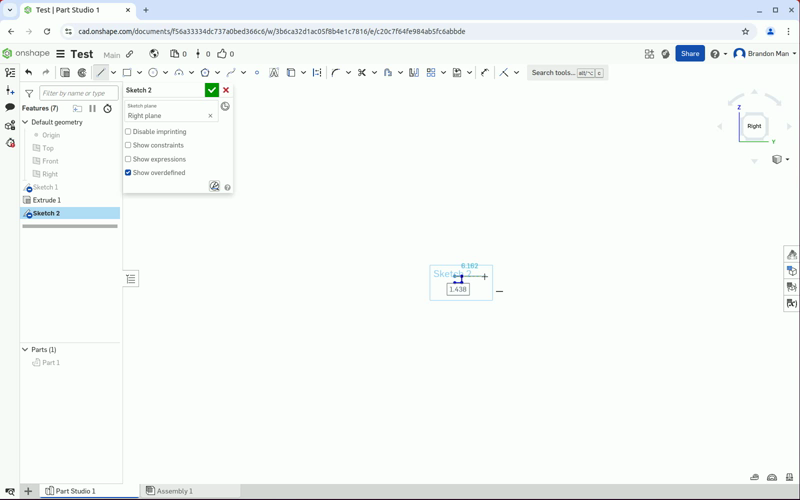
mouse_move(454, 282)
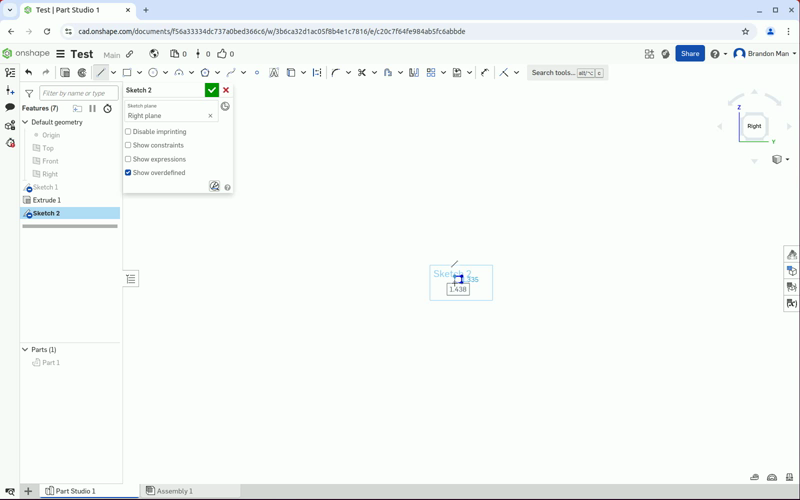
scroll(6)
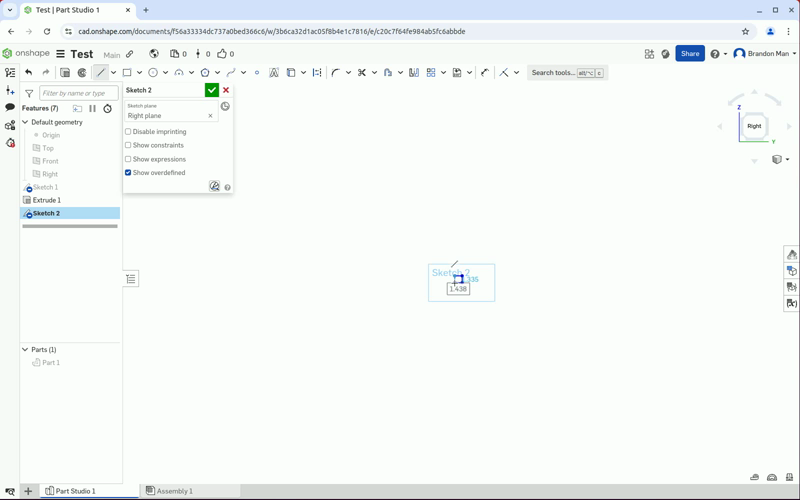
scroll(6)
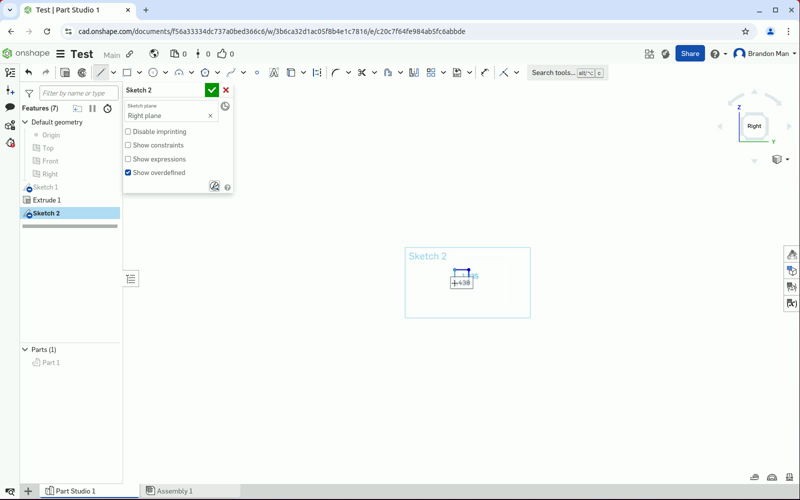
scroll(6)
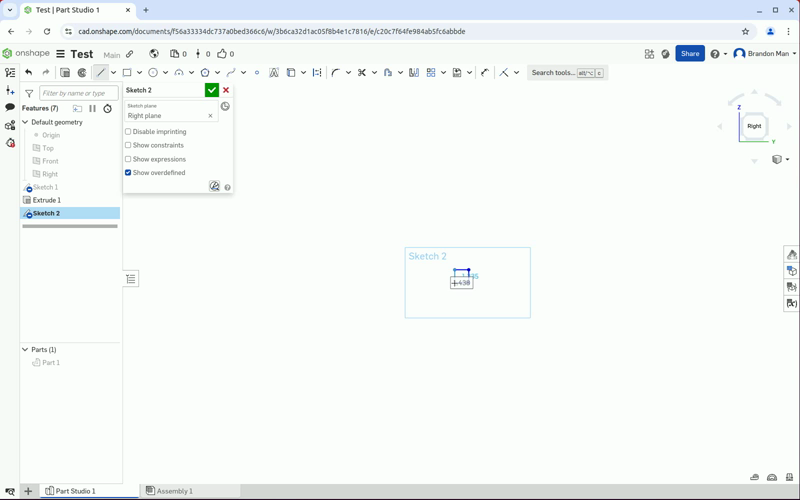
scroll(6)
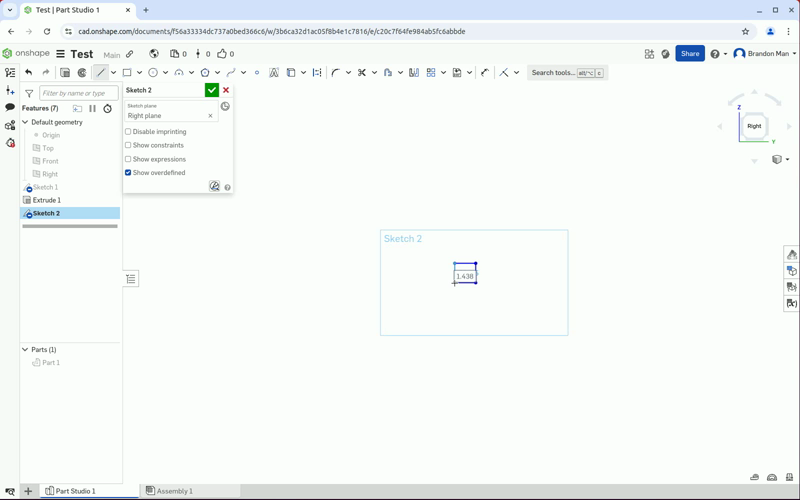
scroll(6)
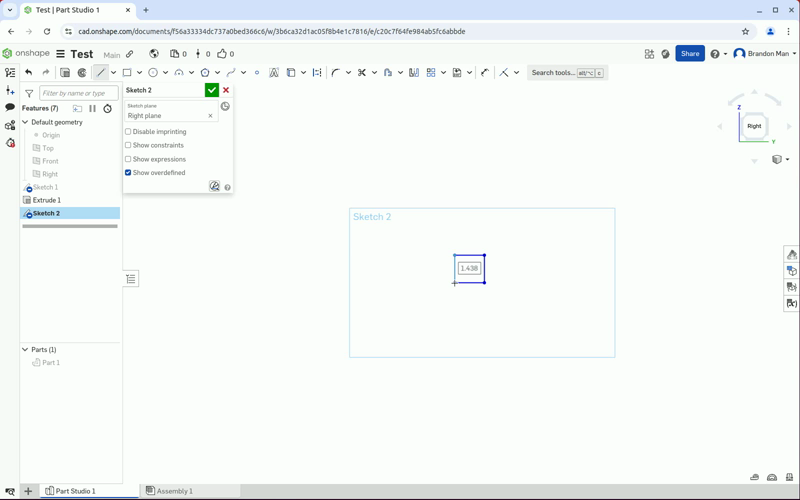
scroll(6)
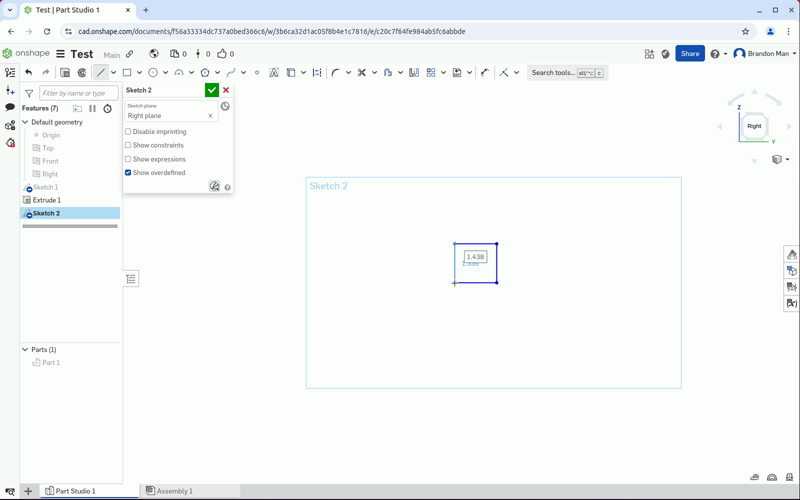
scroll(6)
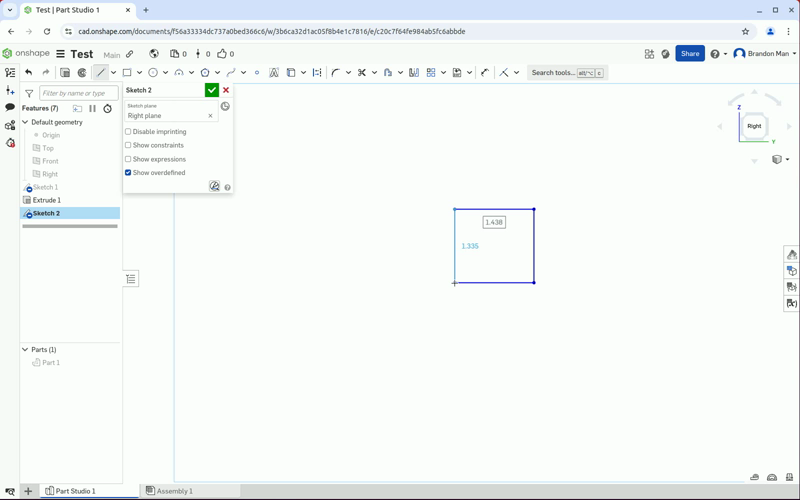
key_up(shift)
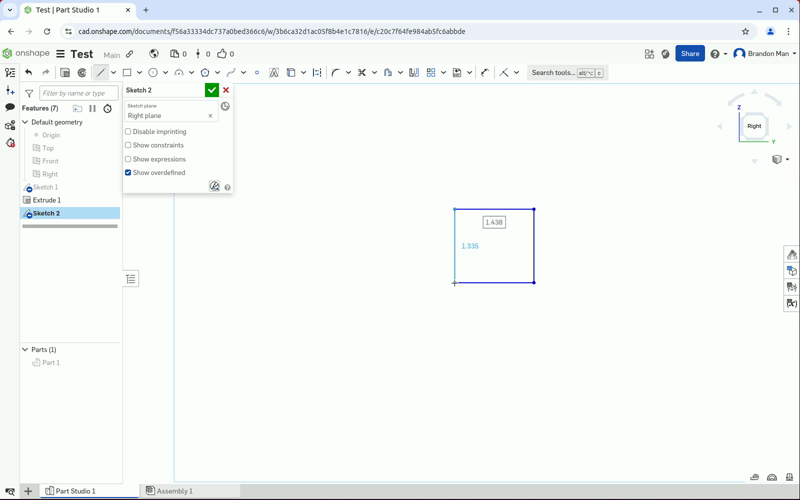
click(454, 282)
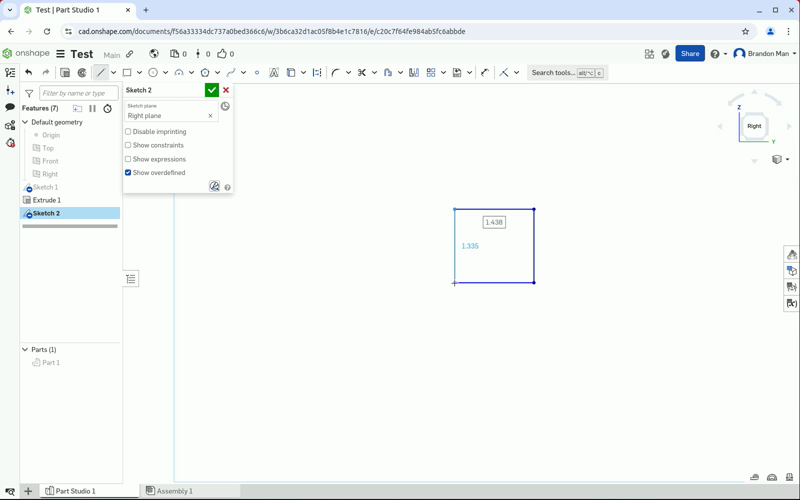
scroll(-6)
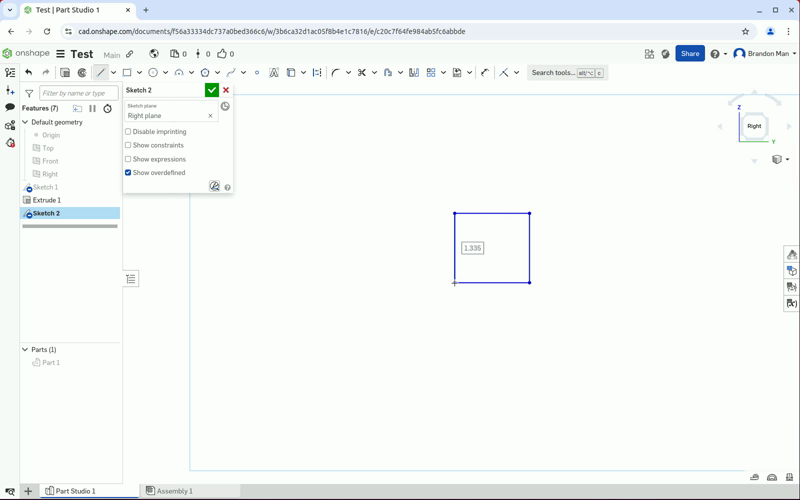
scroll(-6)
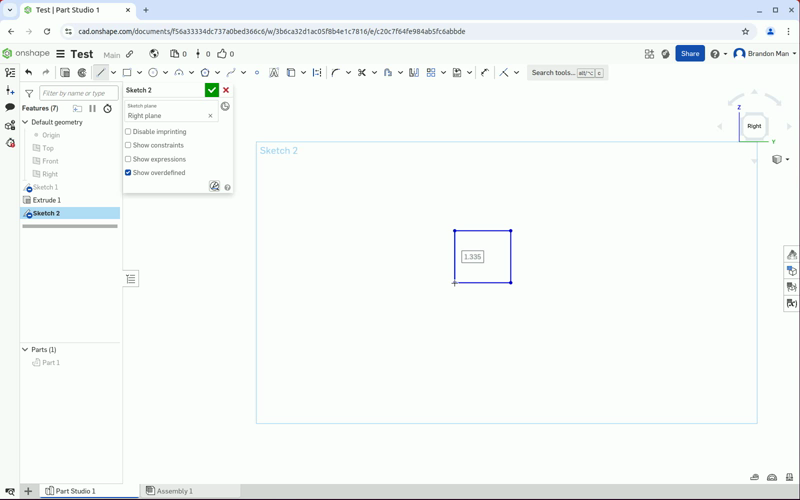
scroll(-6)
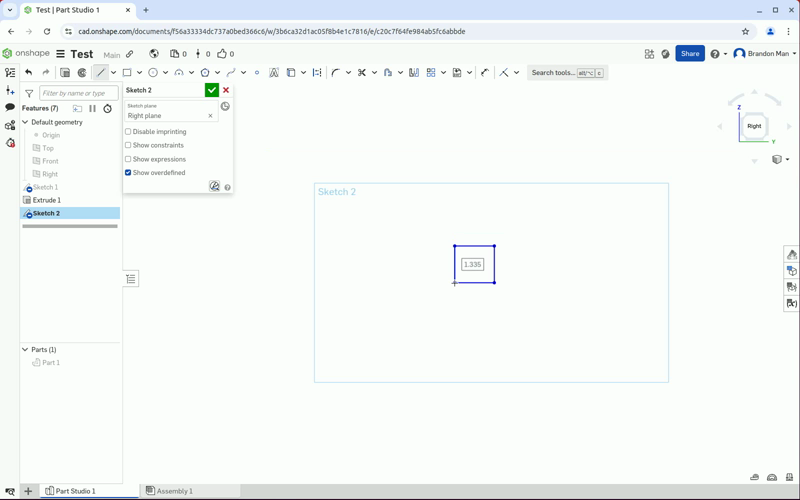
scroll(-6)
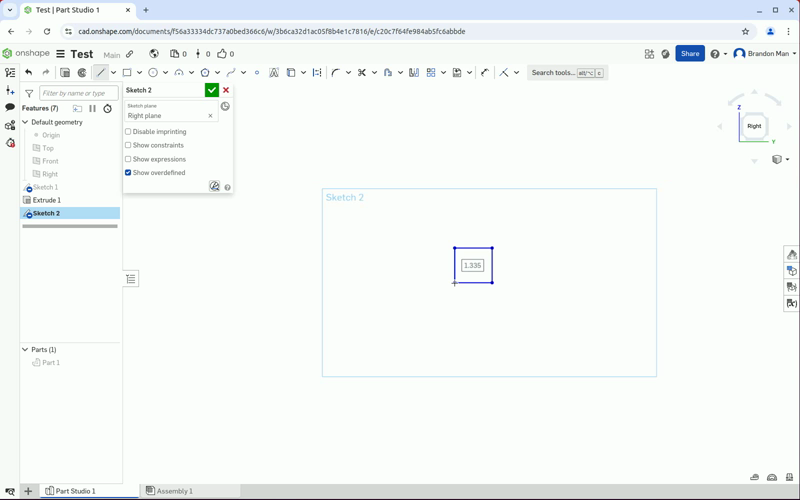
scroll(-6)
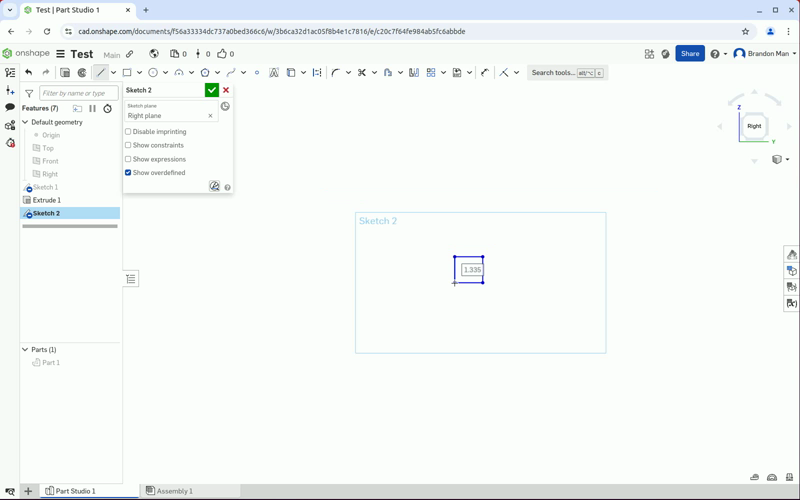
scroll(-6)
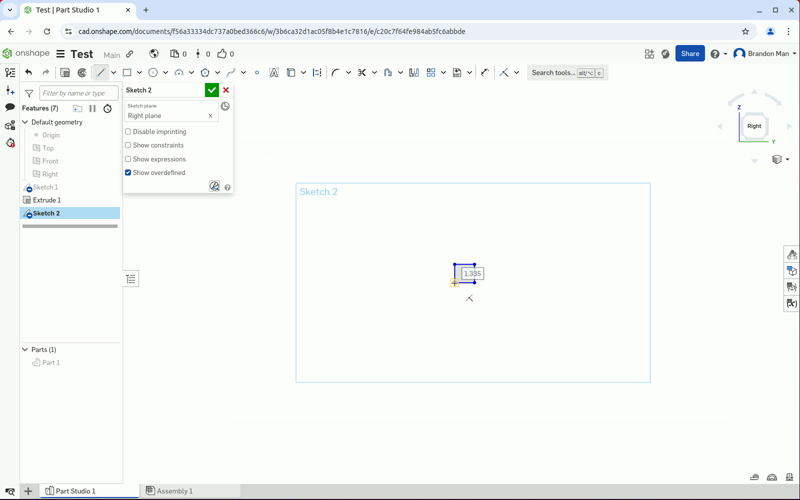
scroll(-6)
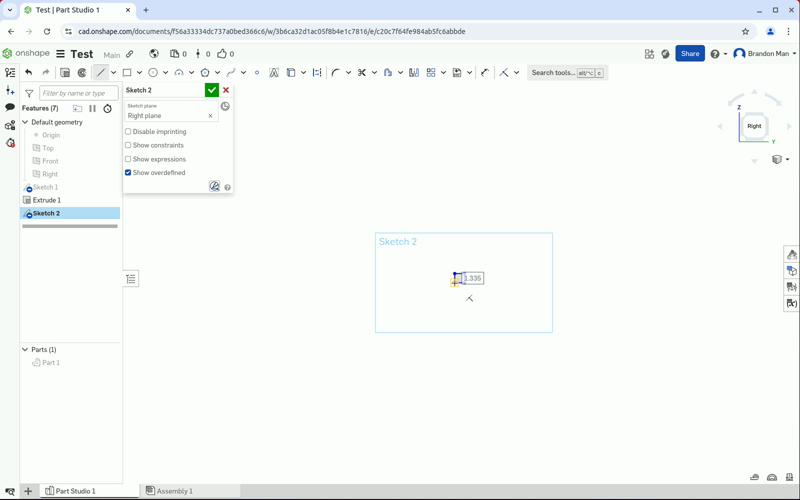
key(esc)
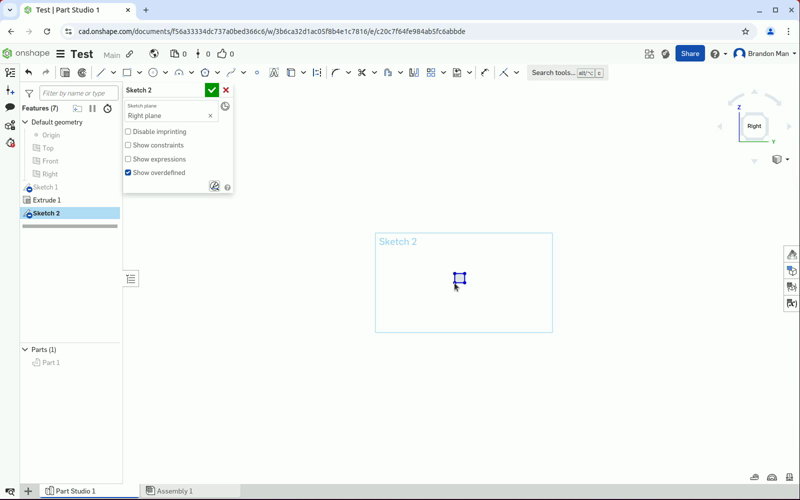
mouse_move(456, 281)
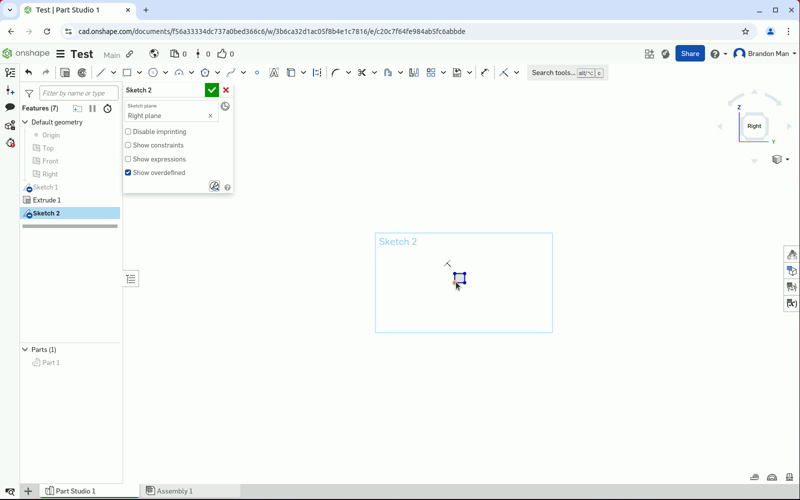
scroll(6)
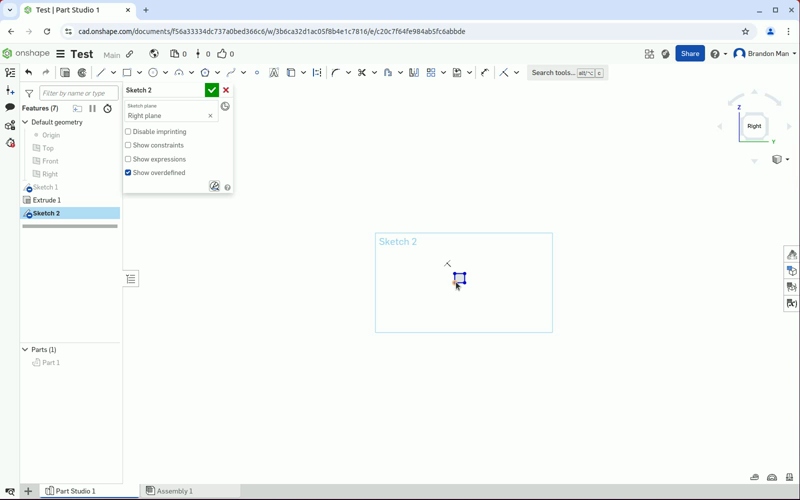
scroll(6)
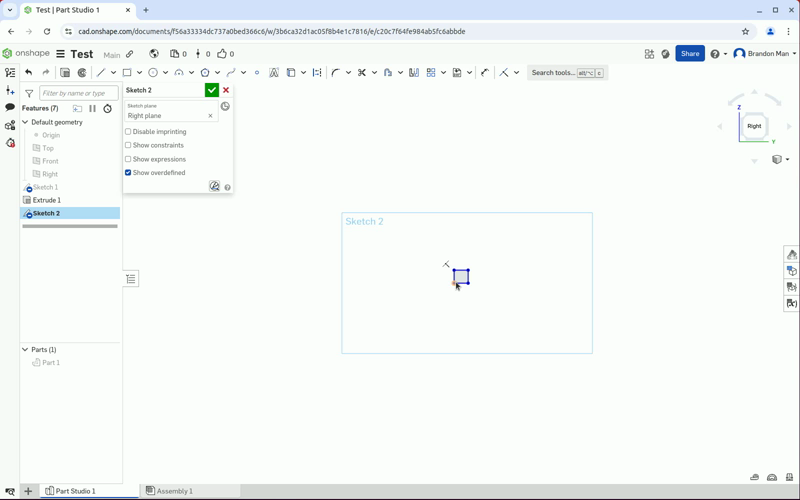
scroll(6)
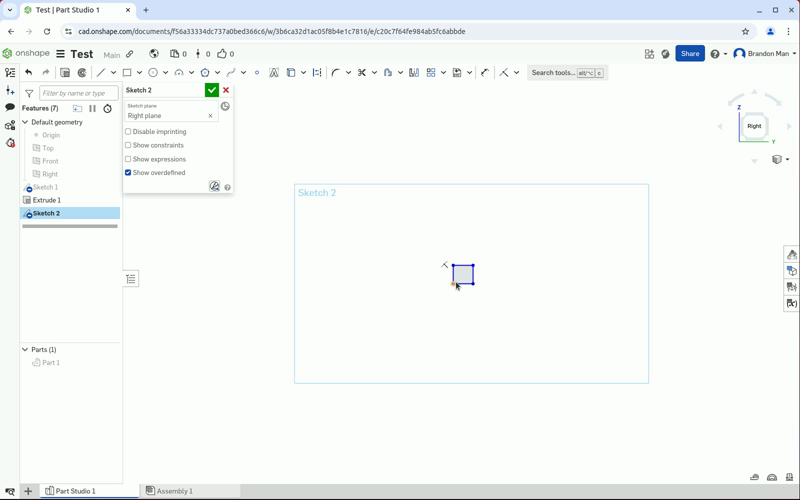
scroll(6)
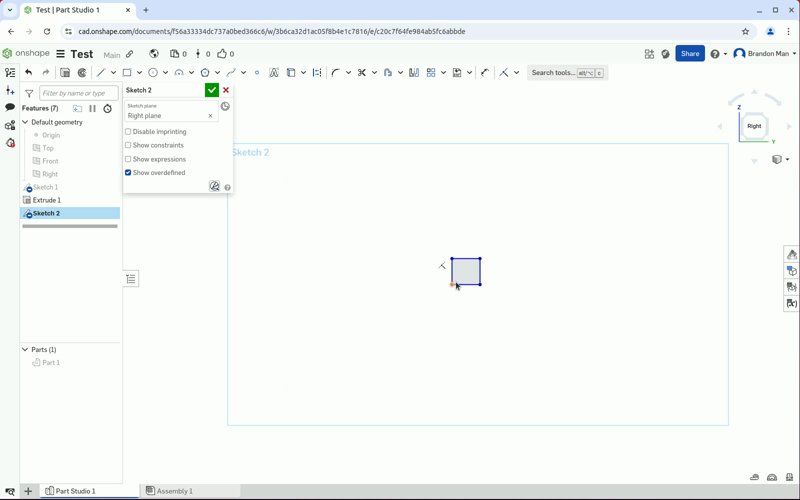
scroll(6)
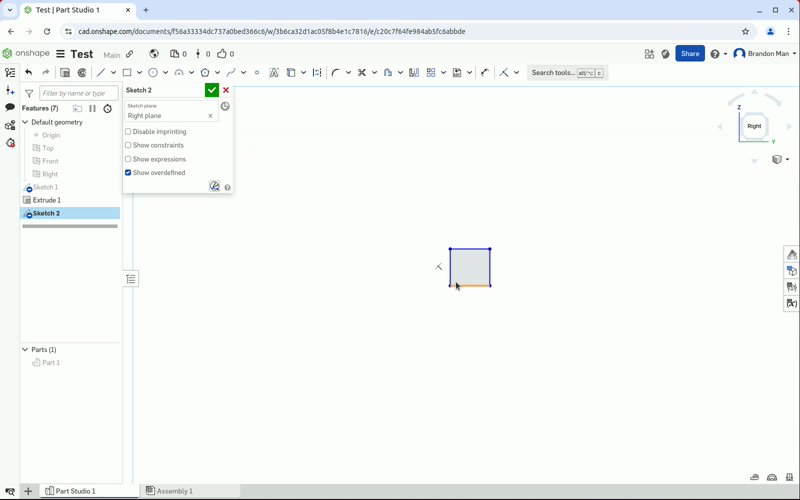
scroll(6)
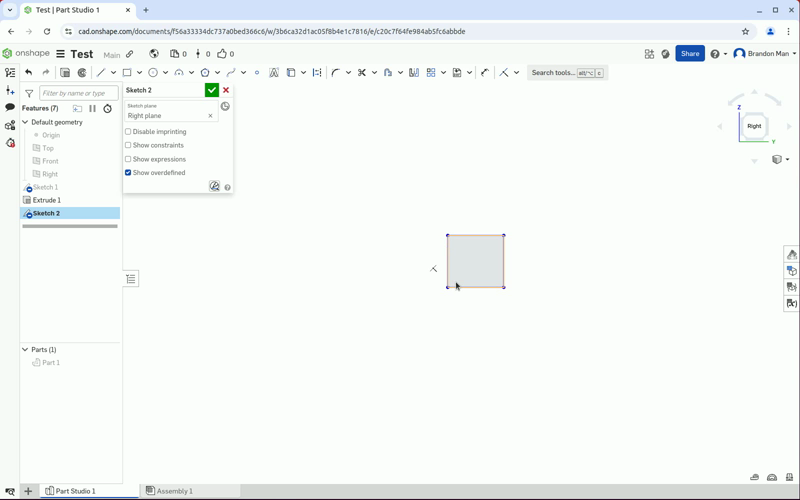
scroll(6)
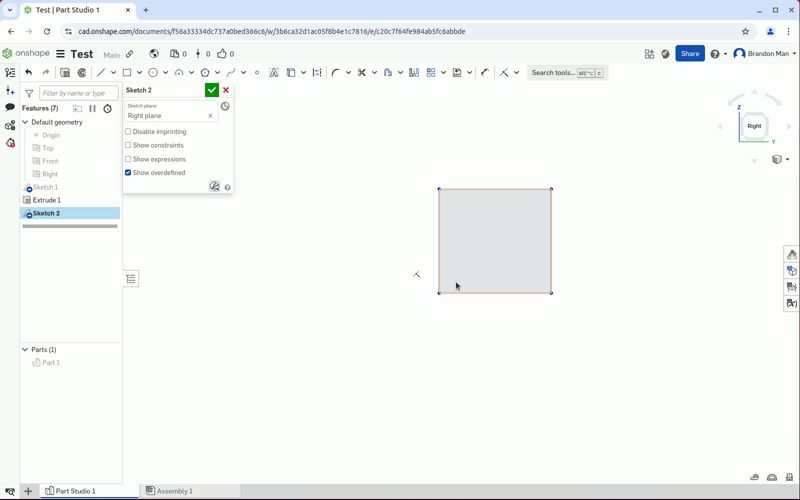
click(456, 281)
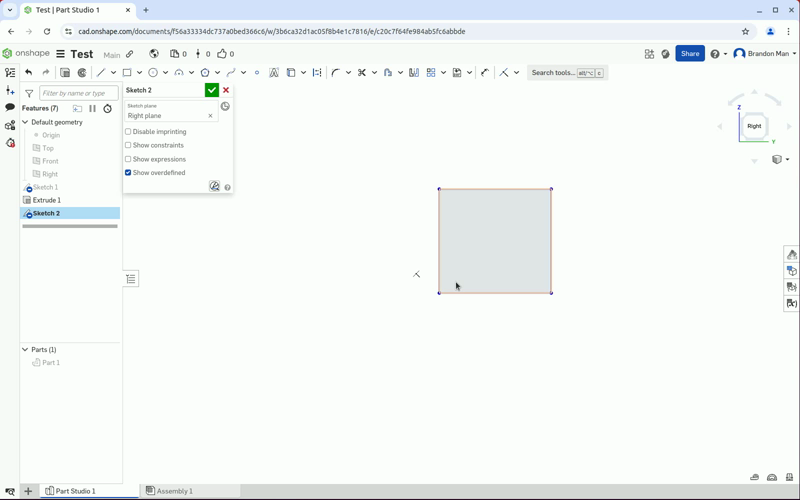
scroll(-6)
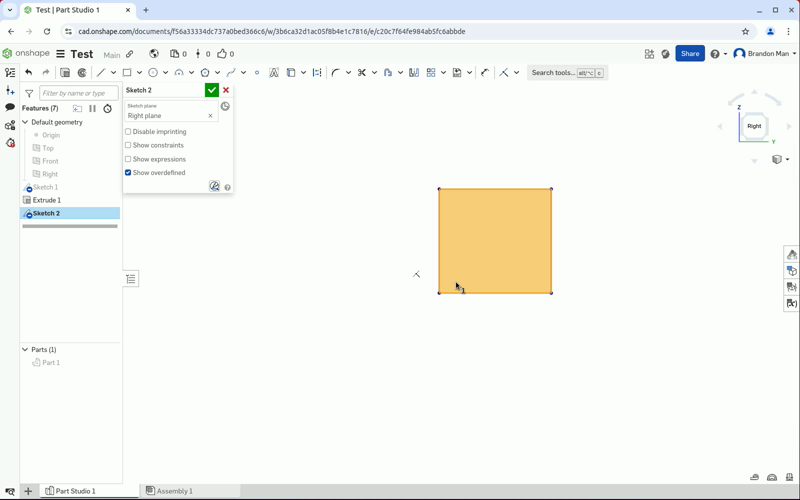
scroll(-6)
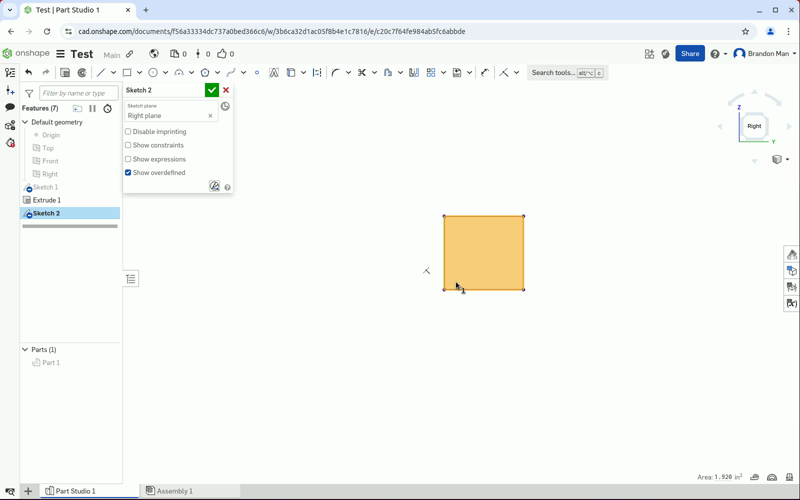
scroll(-6)
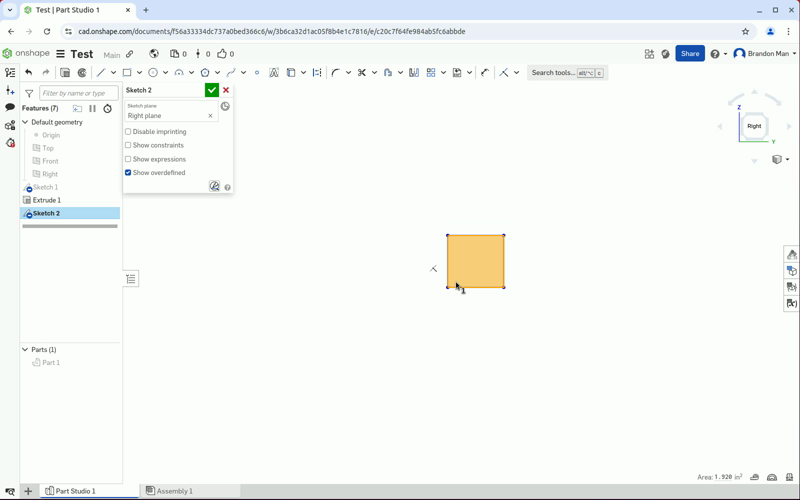
scroll(-6)
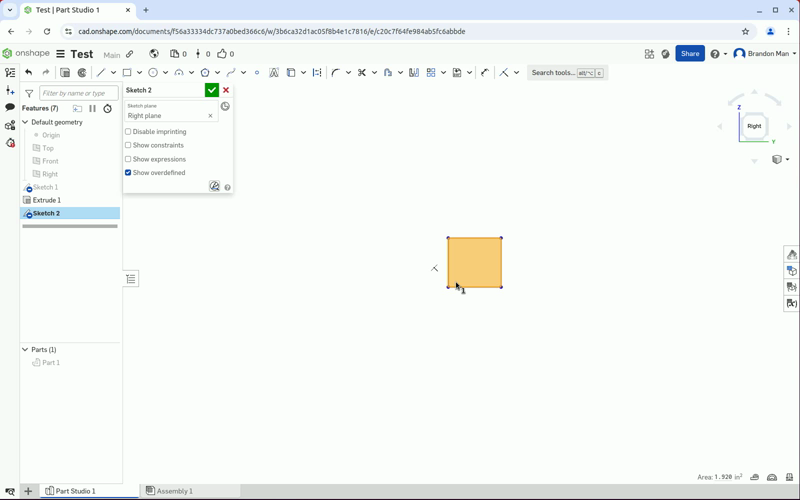
scroll(-6)
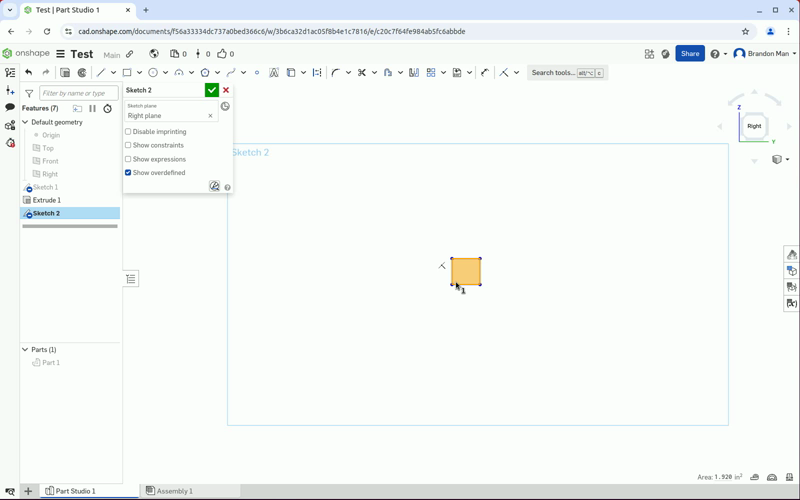
scroll(-6)
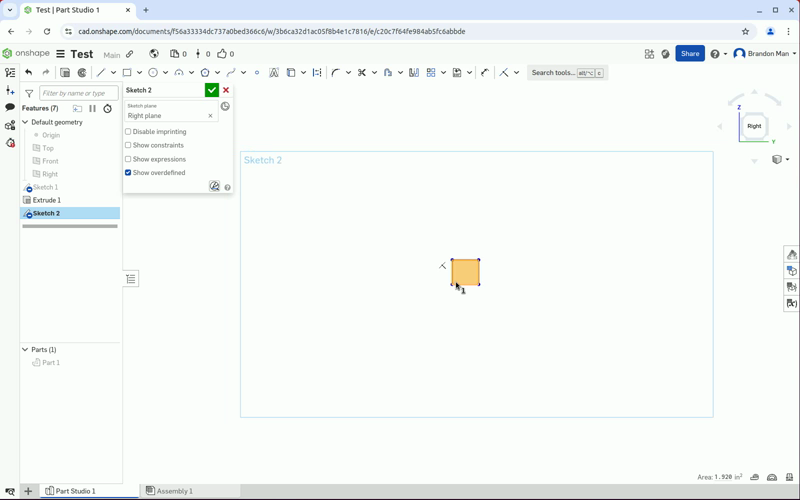
scroll(-6)
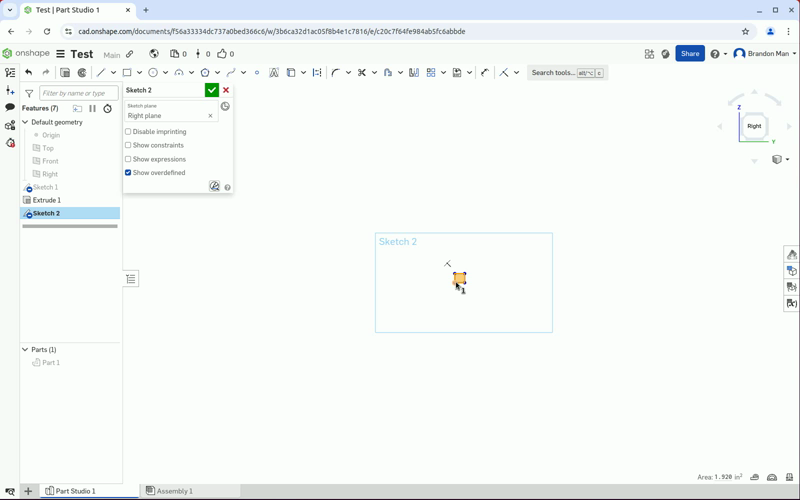
mouse_move(73, 352)
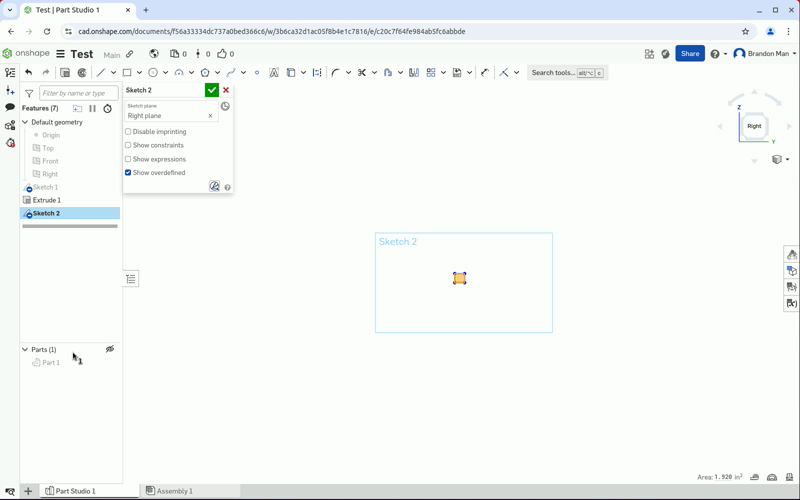
key(shift+y)
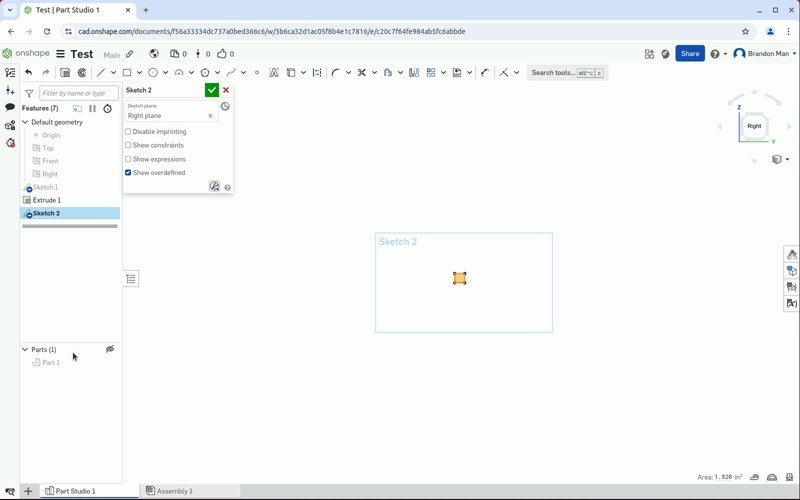
key(shift+e)
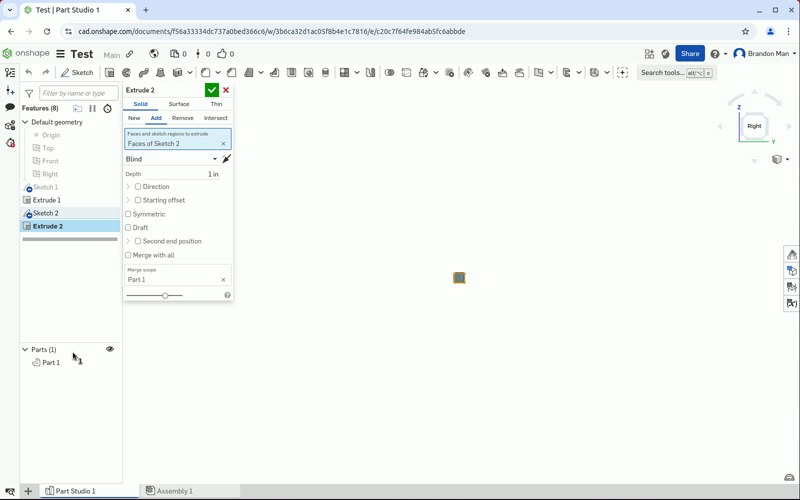
mouse_move(143, 106)
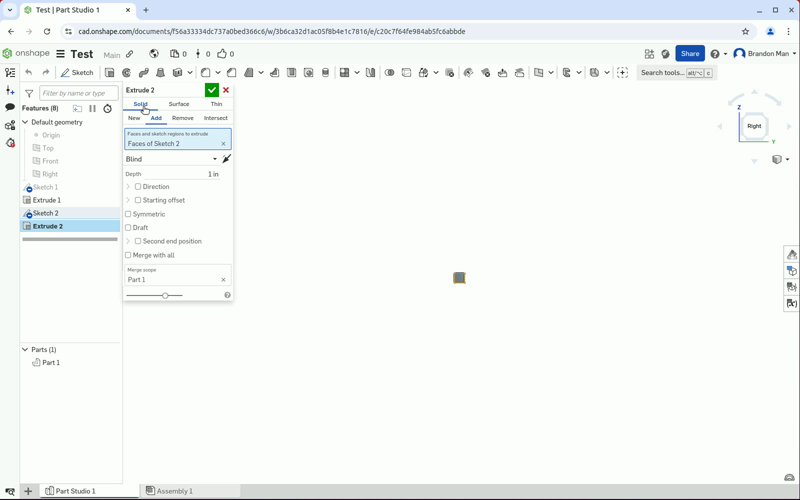
click(143, 106)
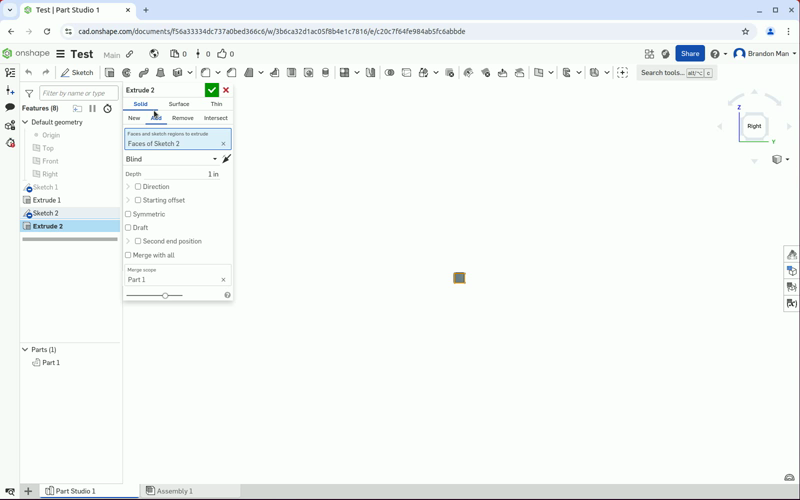
mouse_move(186, 120)
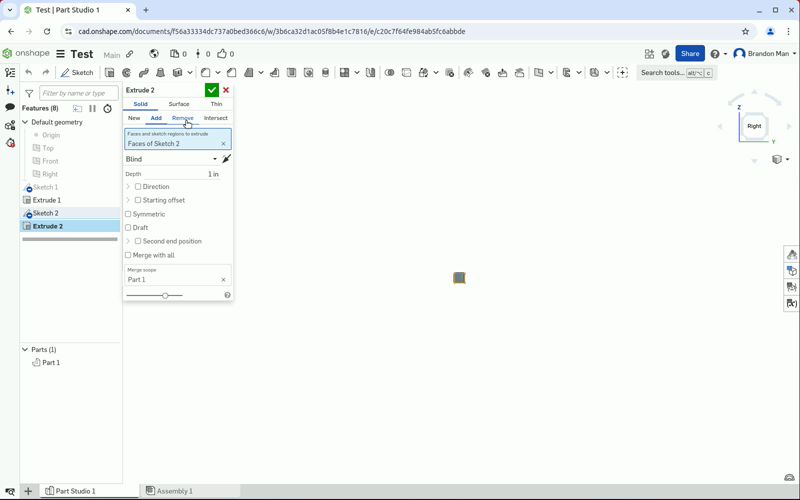
click(186, 120)
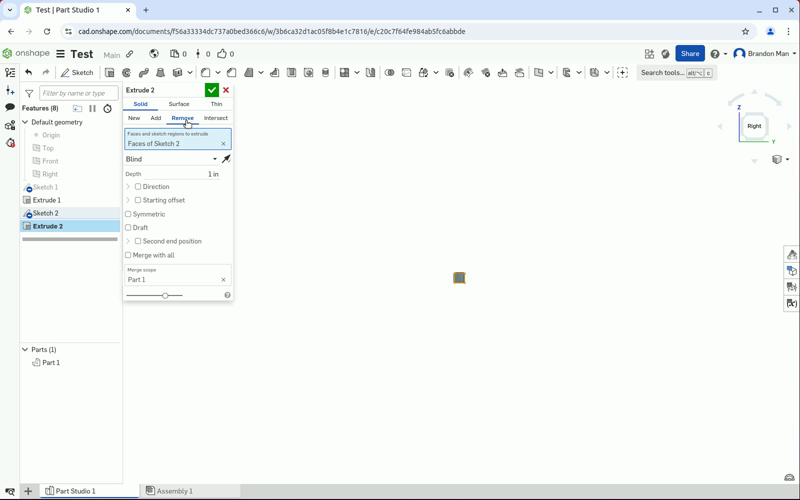
key(tab, 4)
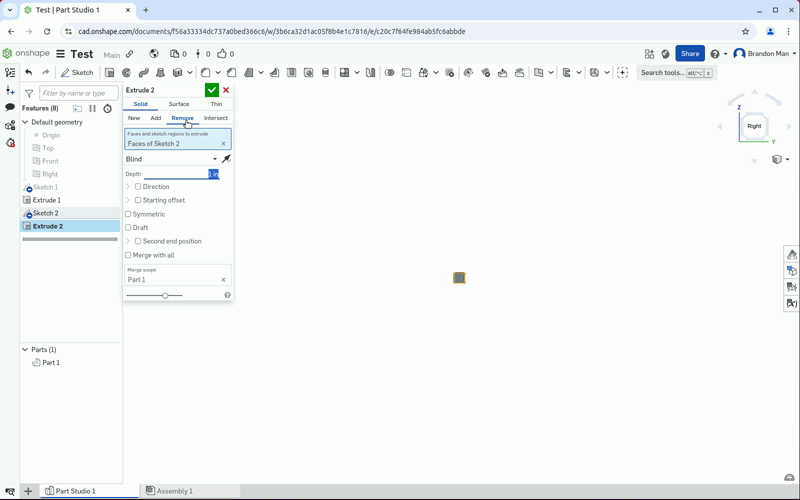
text(-23.108)
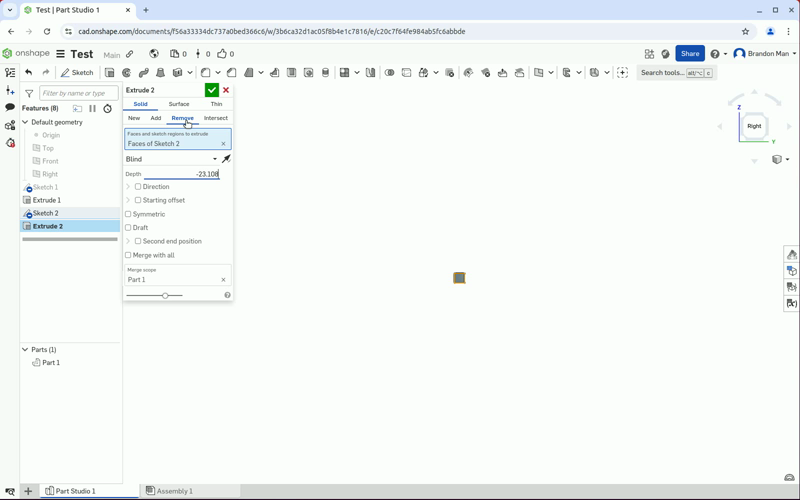
key(tab, 6)
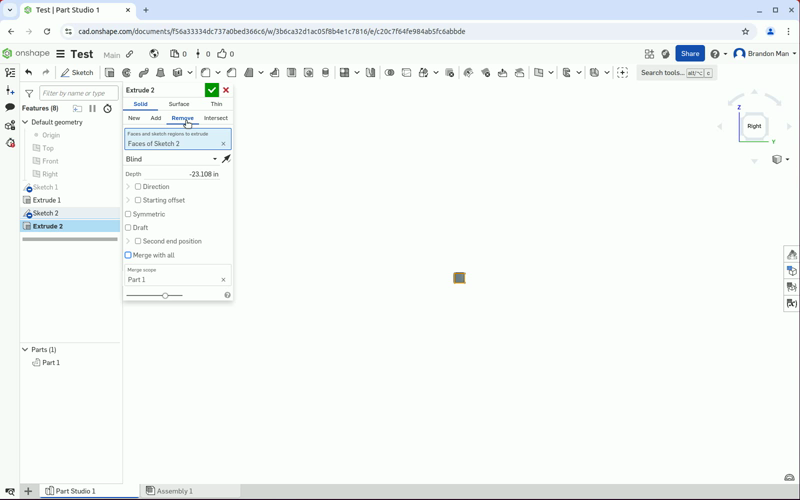
key(space)
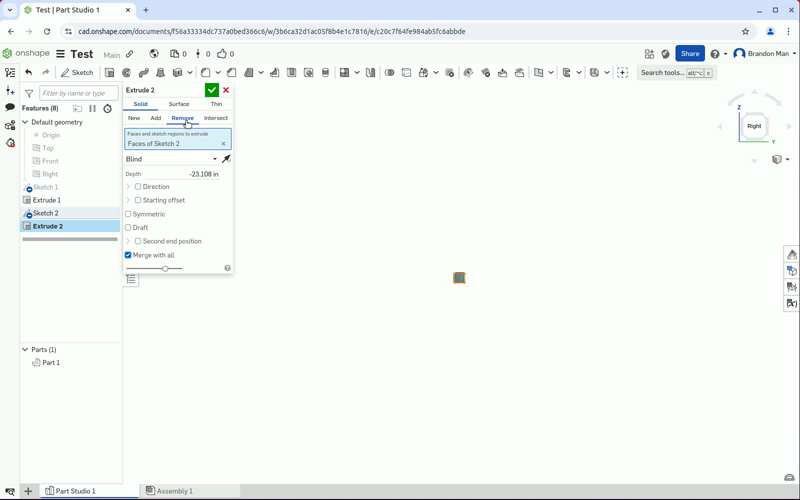
key(enter)
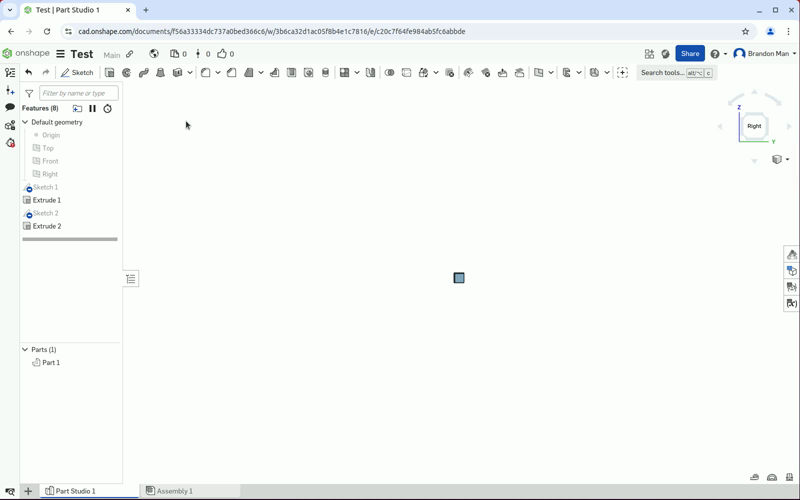
key(shift+h)
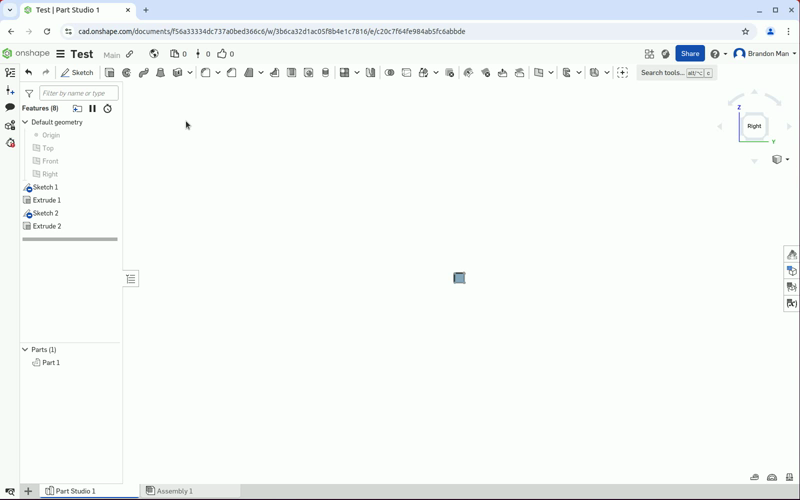
key(shift+h)
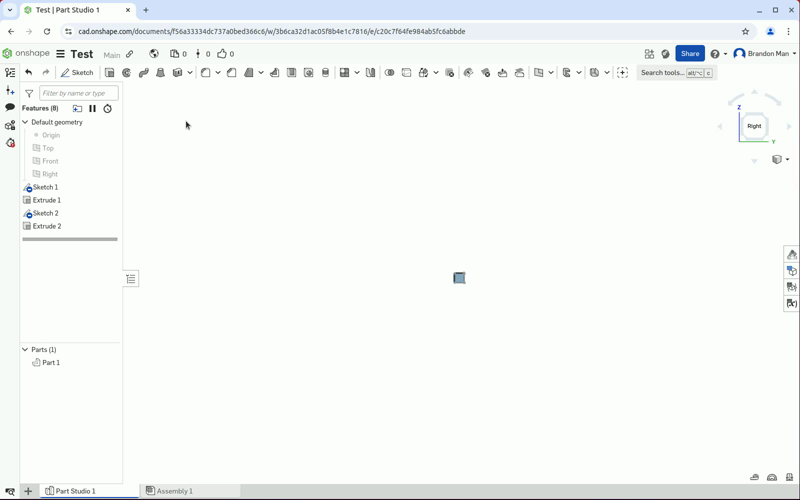
key(shift+7)
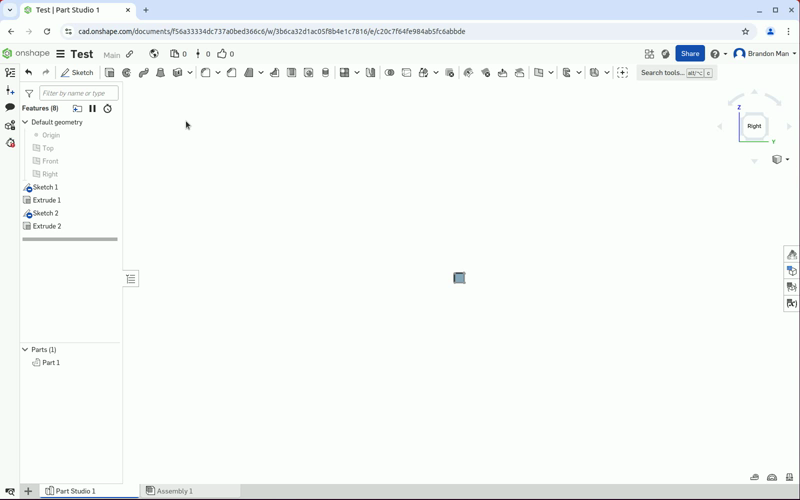
key(right, 2)
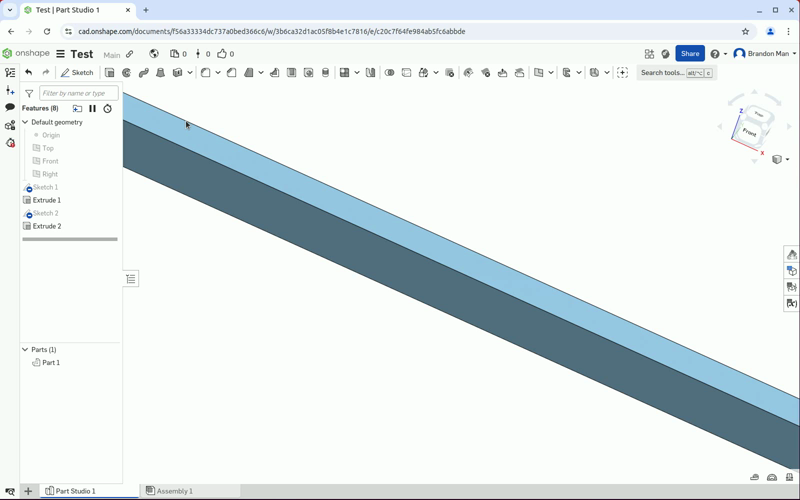
key(down, 2)
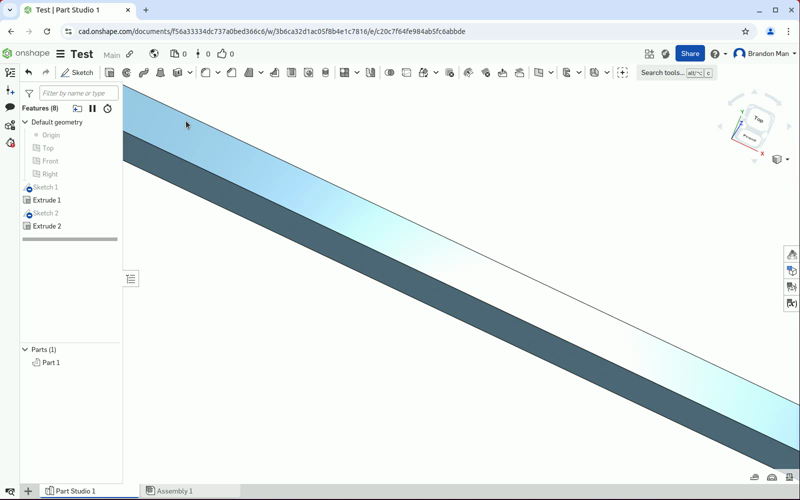
key(up, 2)
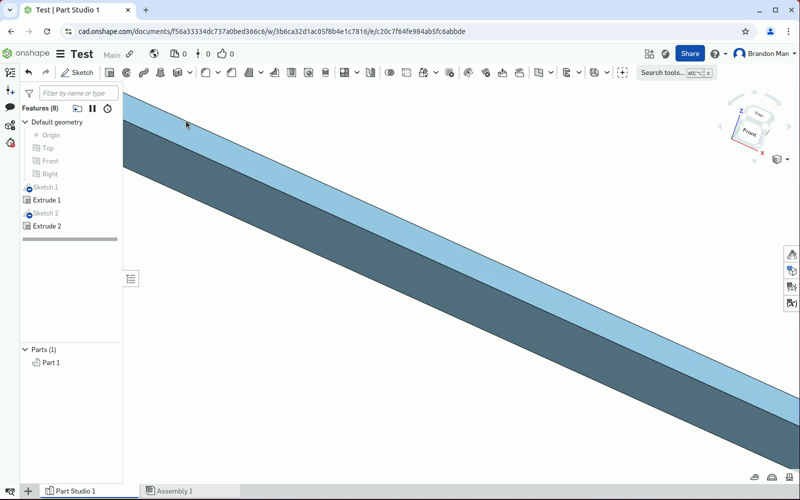
key(left, 2)
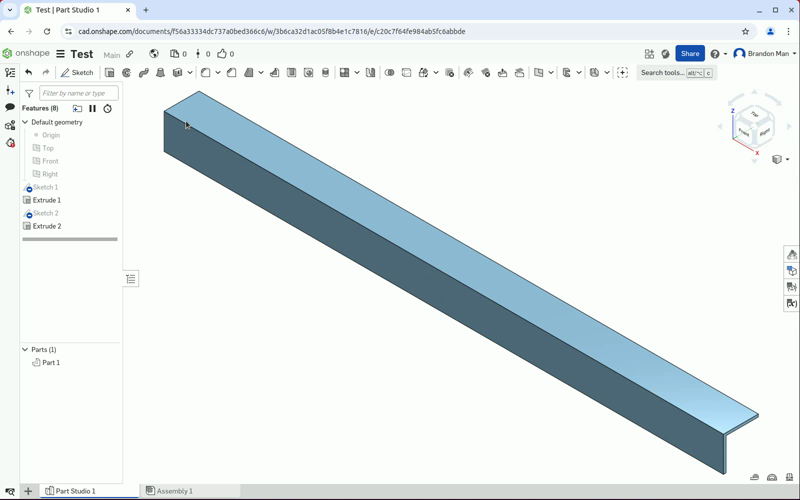
mouse_move(73, 189)
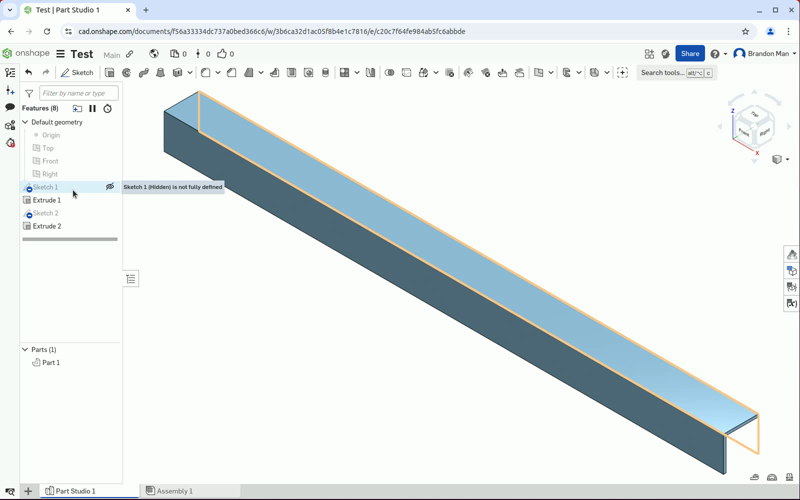
click(73, 189)